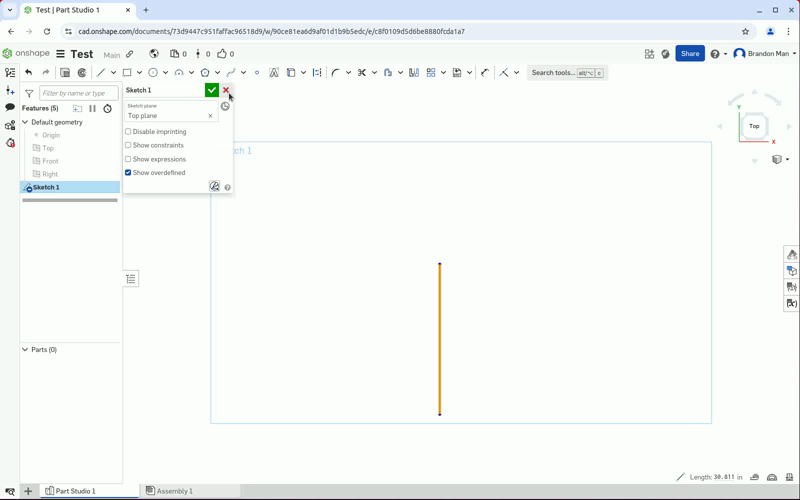
key(shift+h)
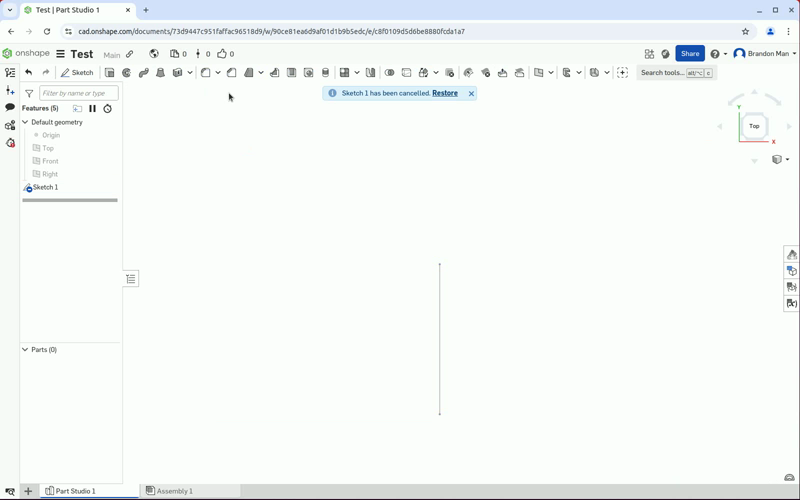
key(shift+s)
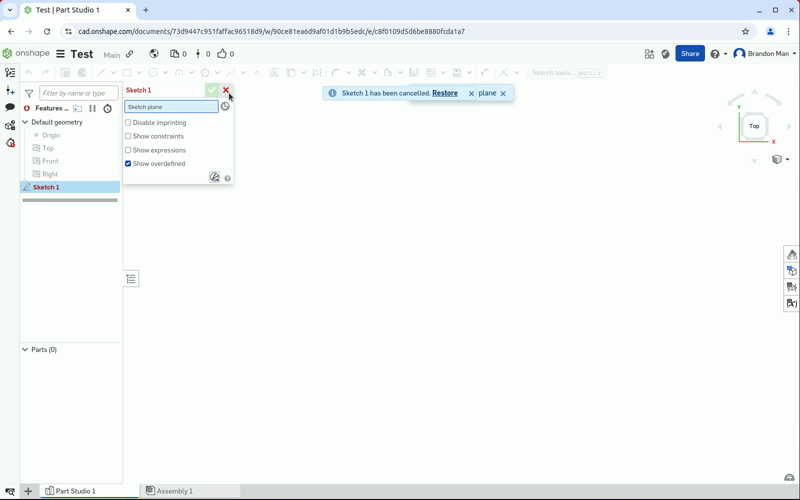
mouse_move(73, 150)
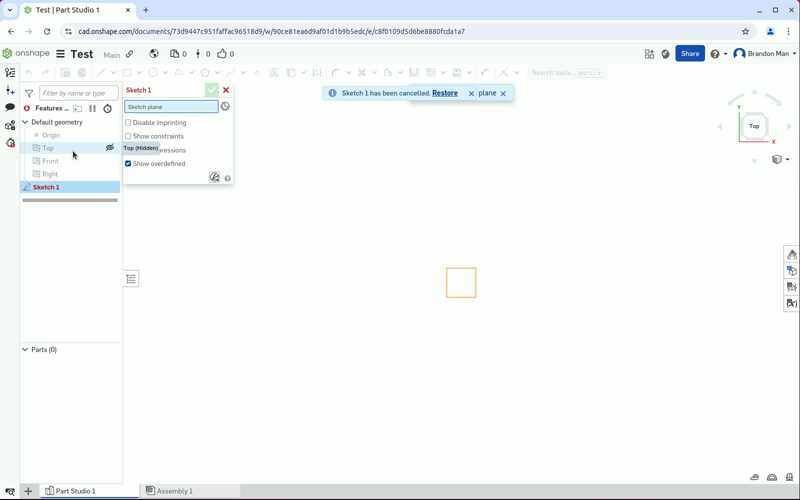
click(73, 150)
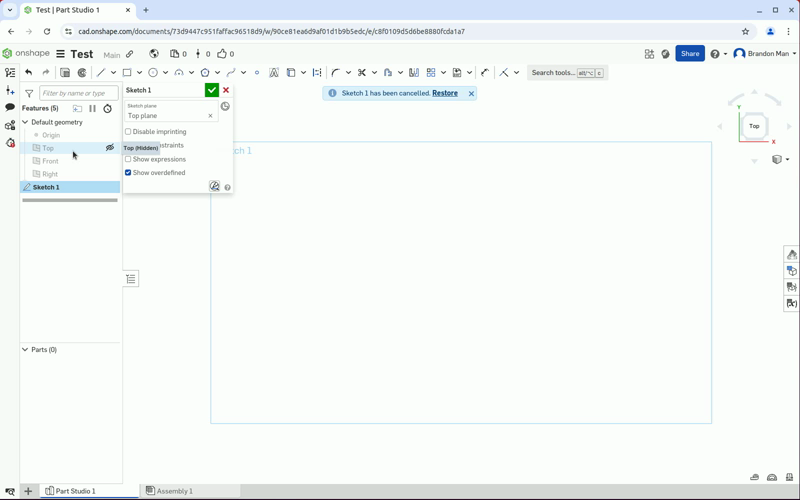
mouse_move(73, 352)
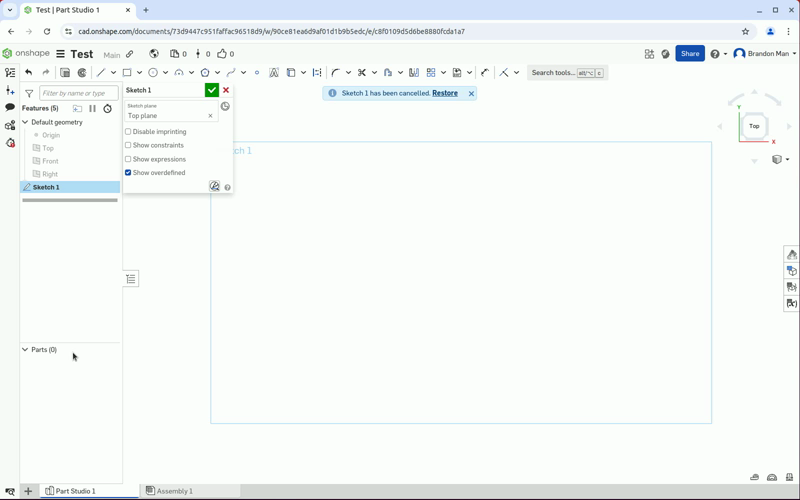
key(y)
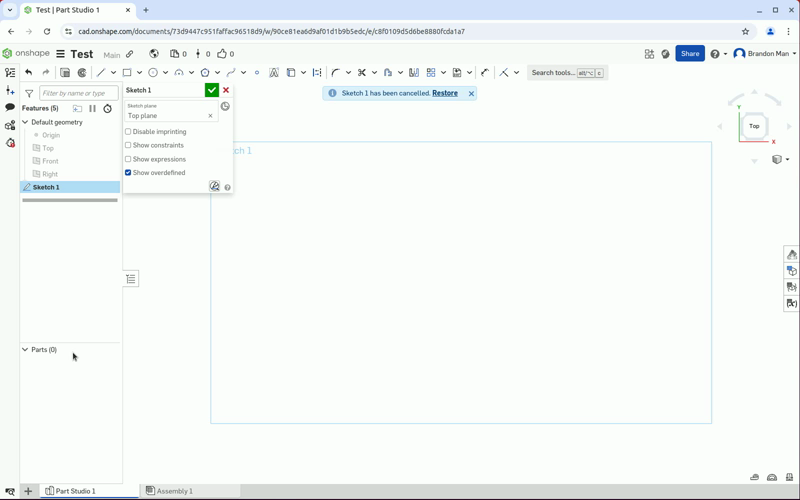
key(c)
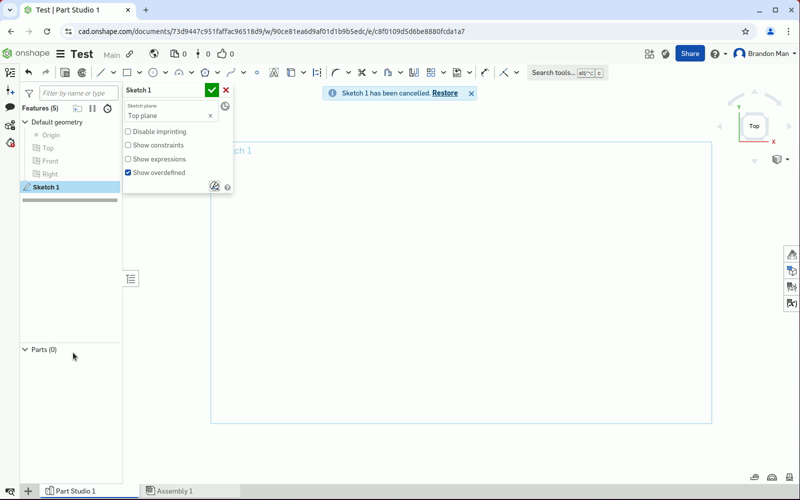
key_down(shift)
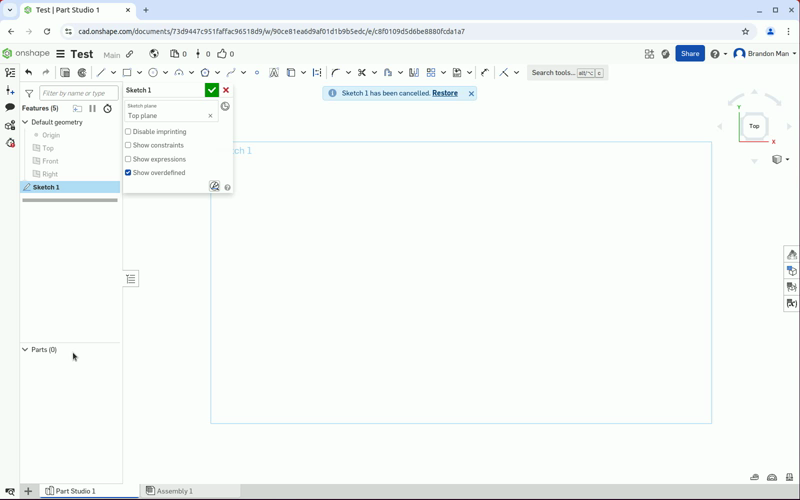
mouse_move(461, 282)
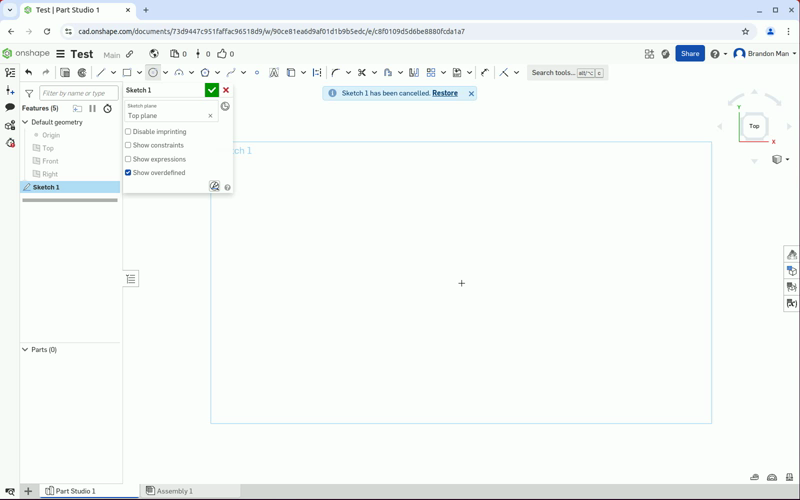
click(461, 282)
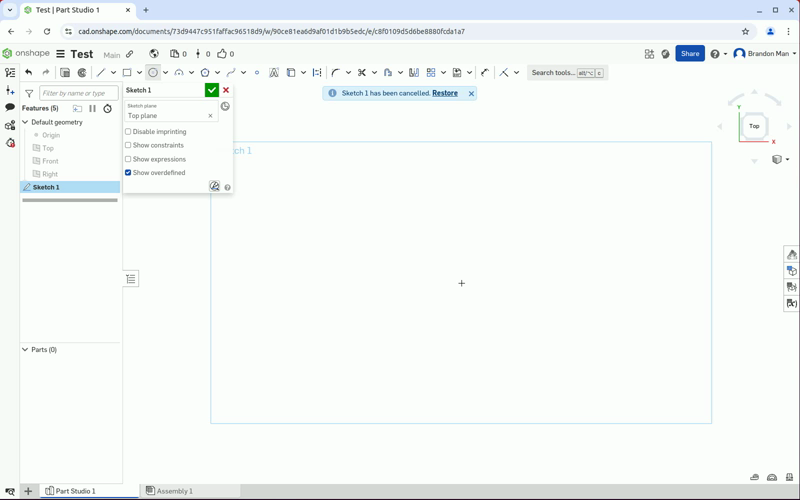
key_up(shift)
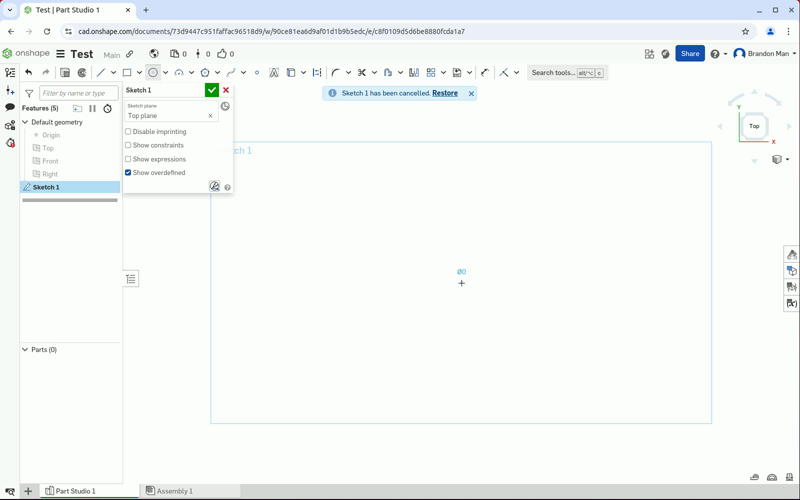
mouse_move(540, 282)
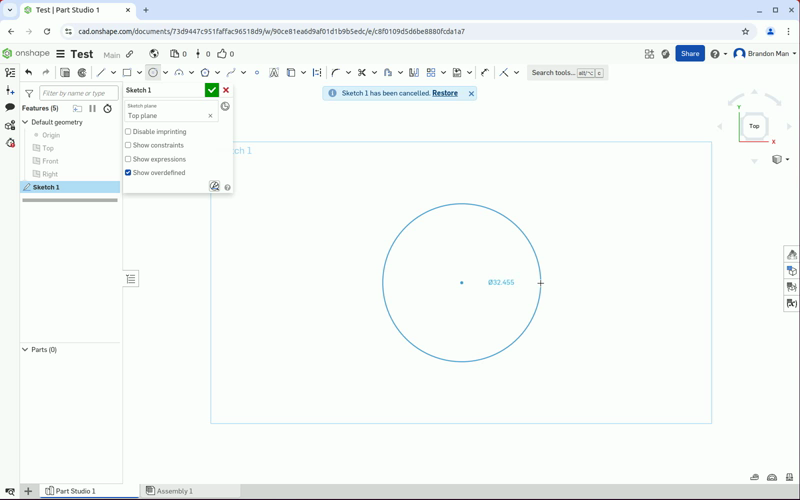
click(540, 282)
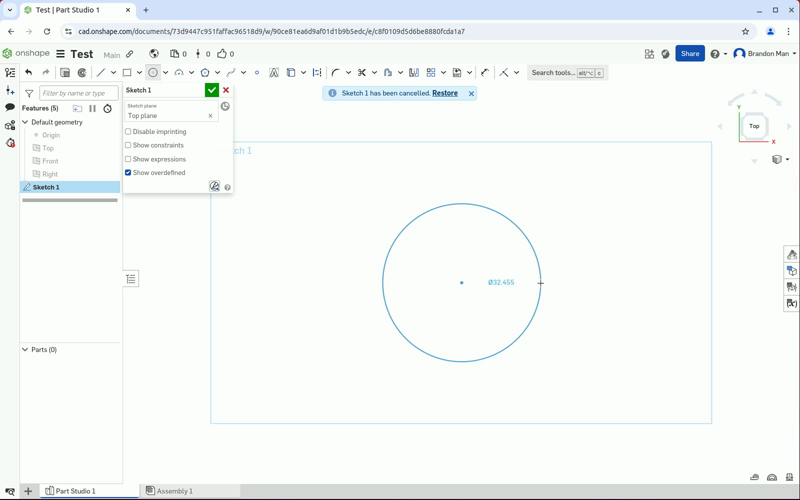
key(esc)
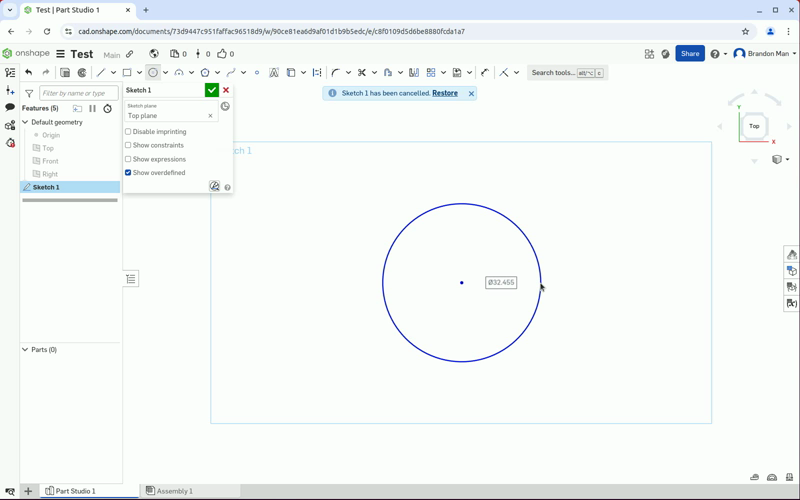
mouse_move(439, 299)
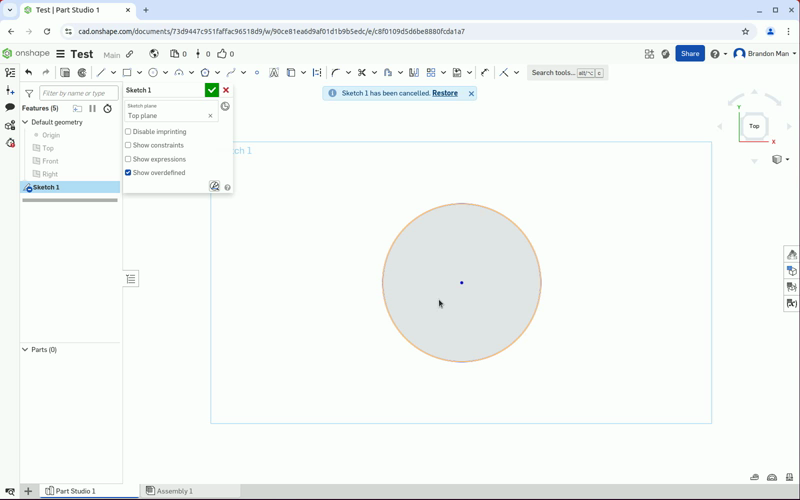
click(439, 299)
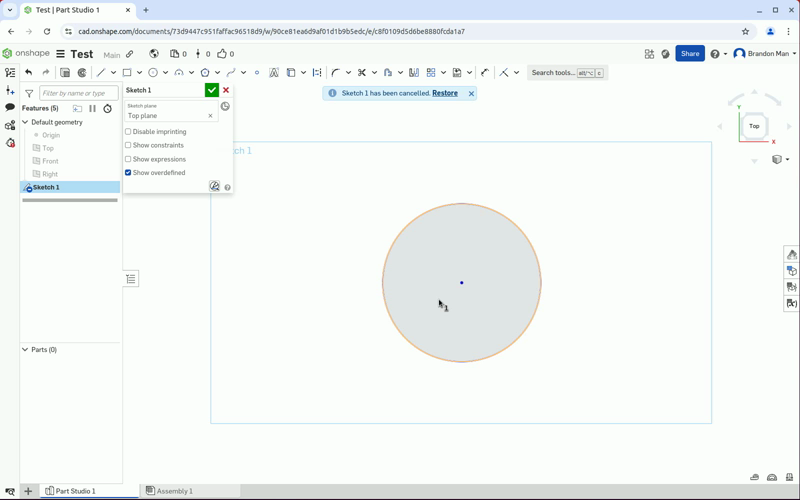
mouse_move(73, 352)
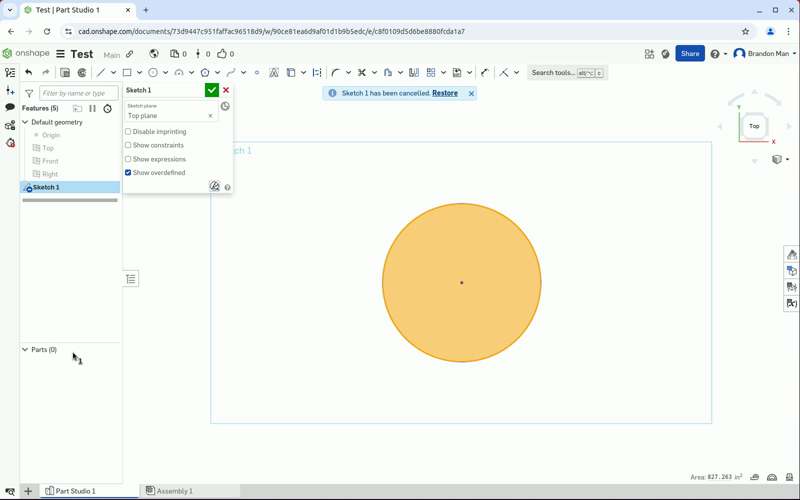
key(shift+y)
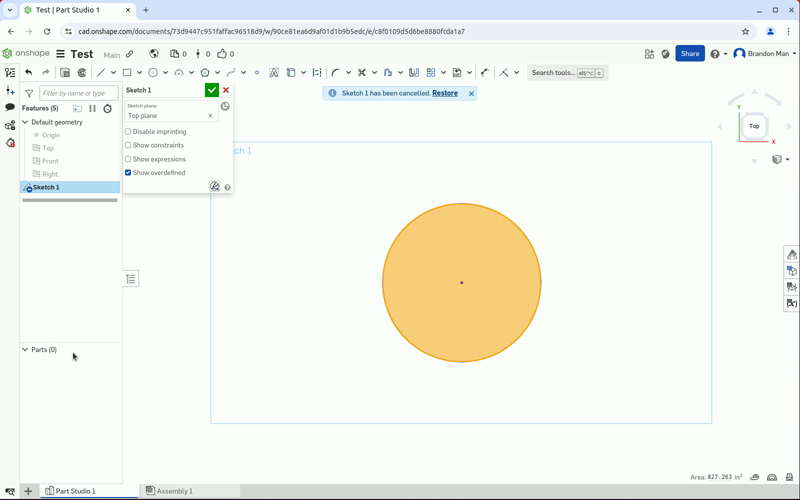
key(shift+e)
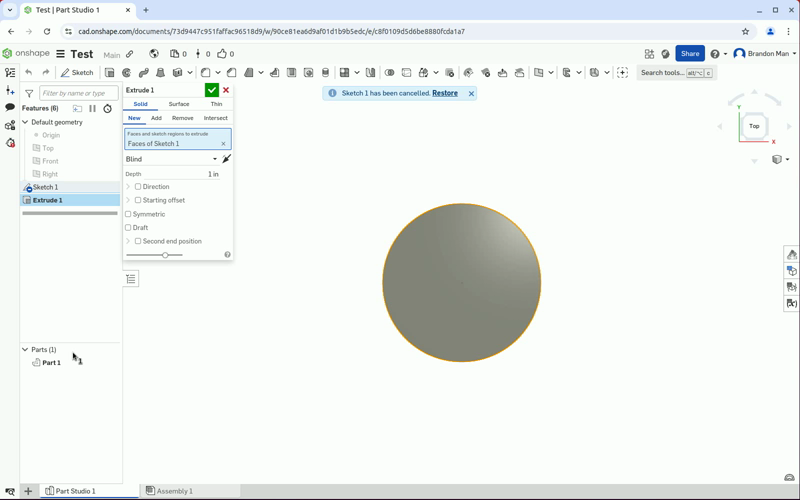
mouse_move(143, 106)
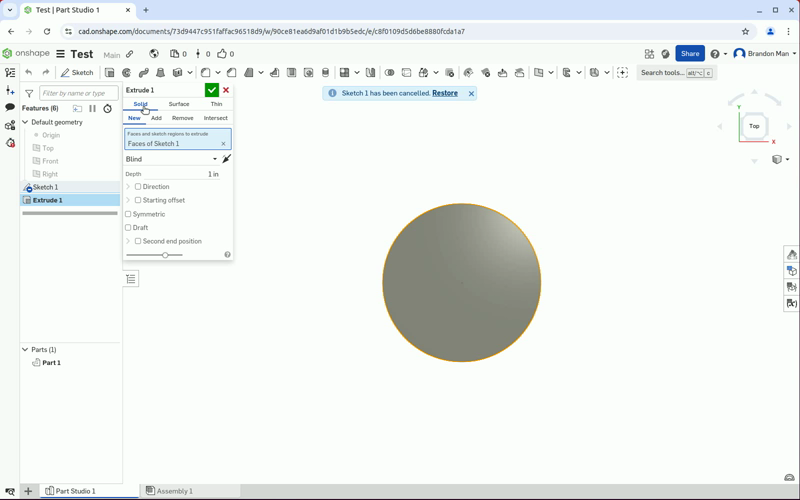
click(143, 106)
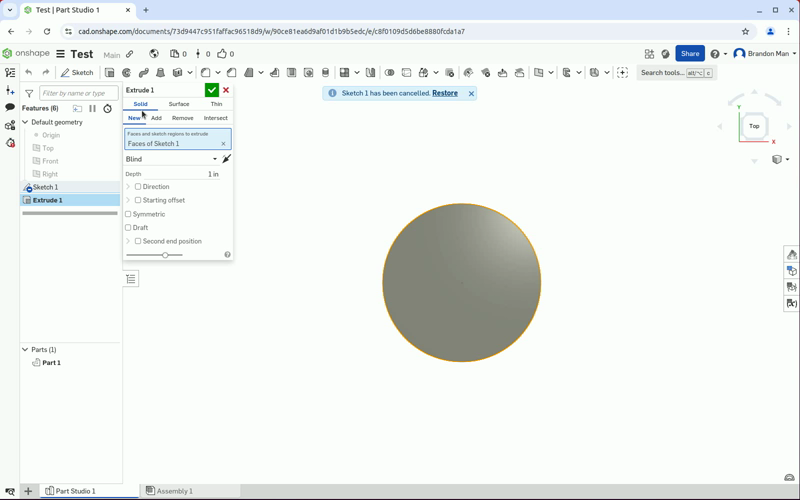
mouse_move(137, 120)
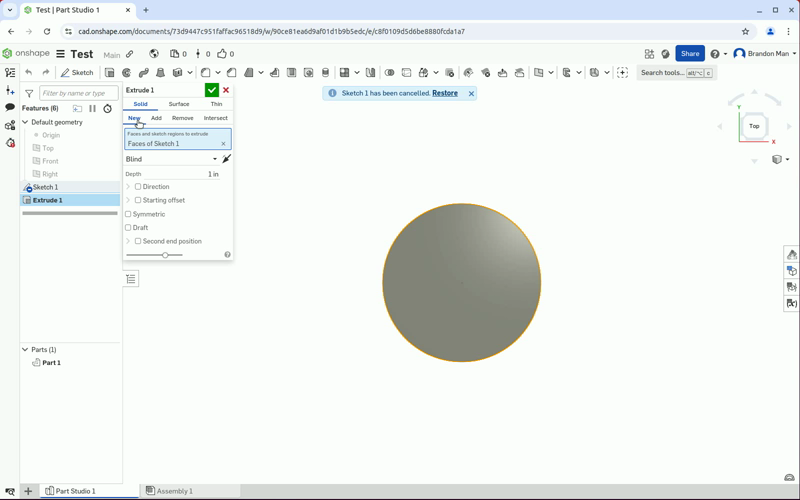
click(137, 120)
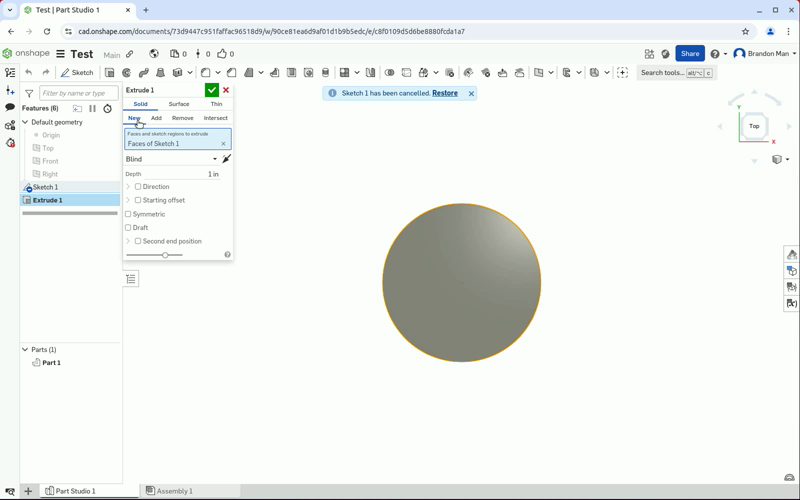
key(tab, 4)
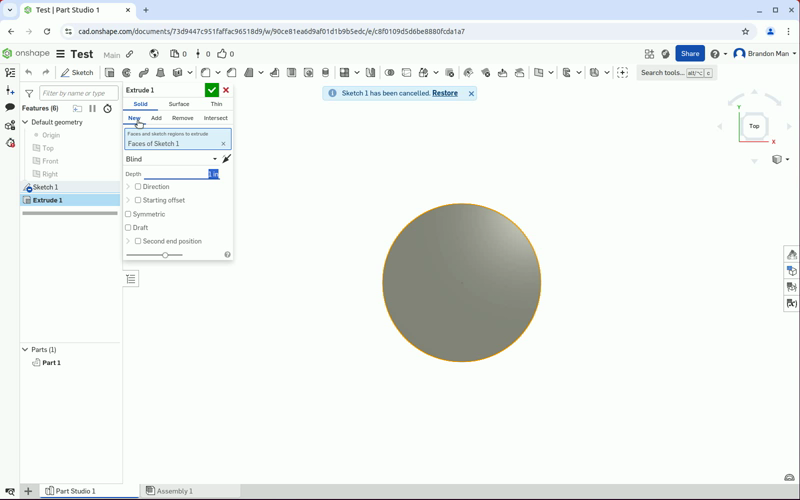
text(13.48)
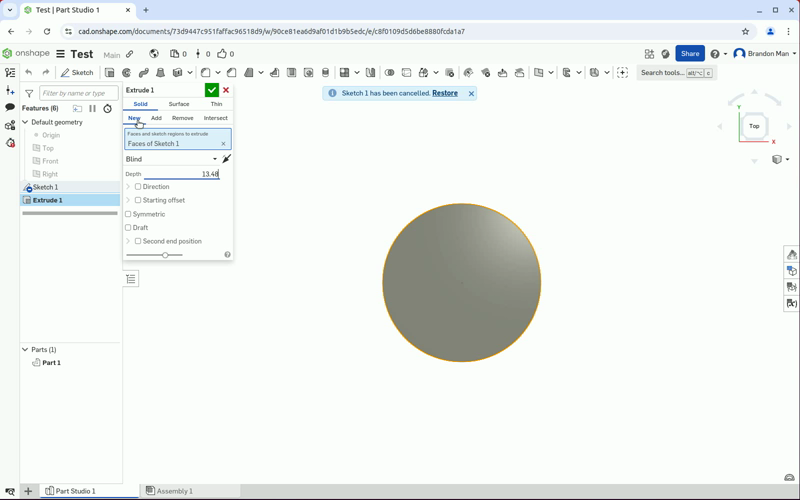
key(enter)
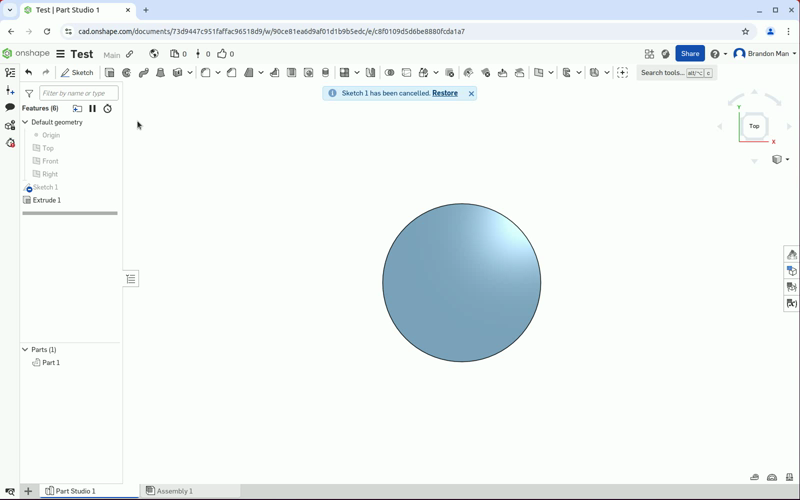
key(shift+h)
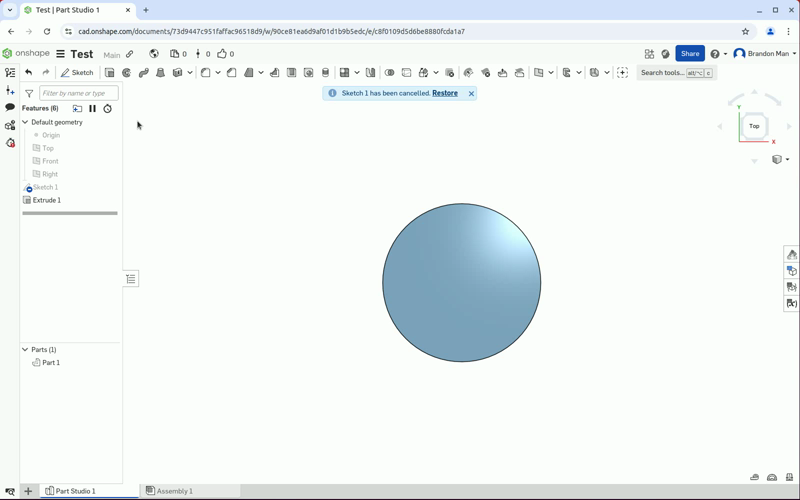
key(shift+h)
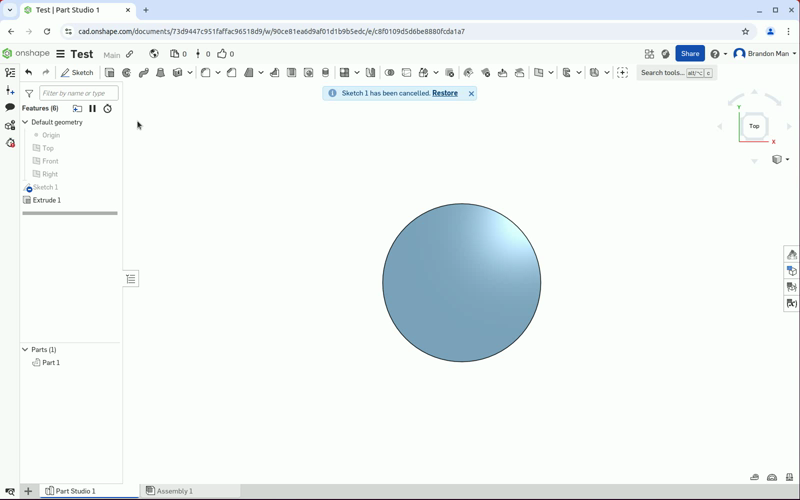
mouse_move(73, 189)
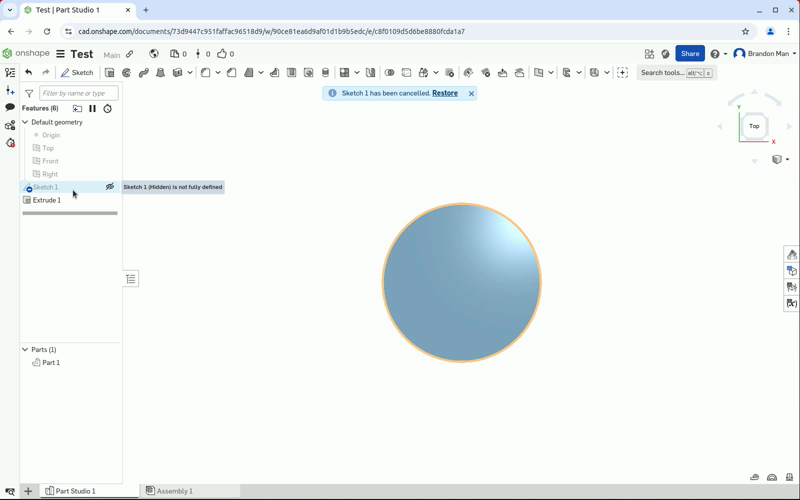
click(73, 189)
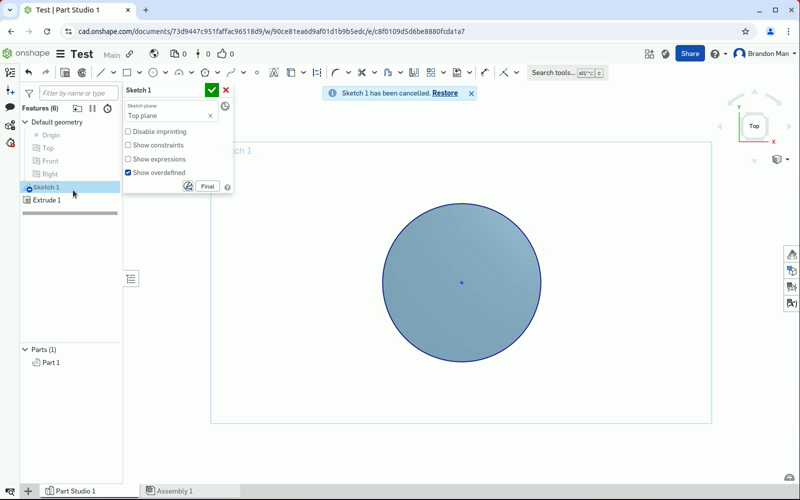
mouse_move(229, 92)
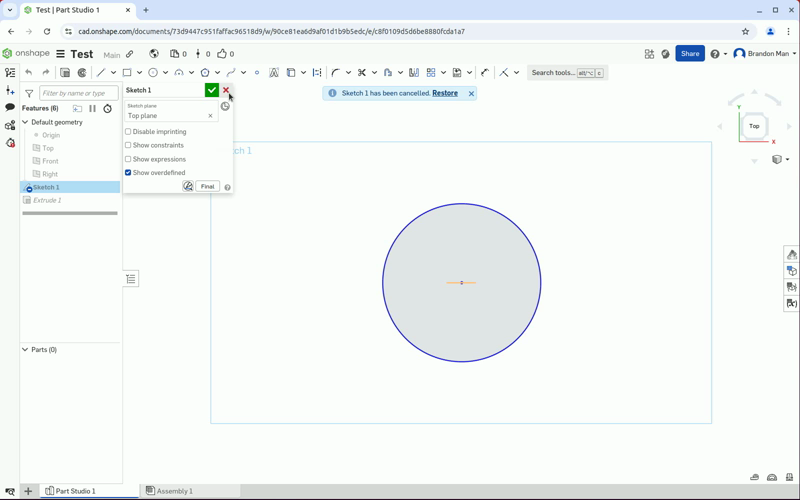
click(229, 92)
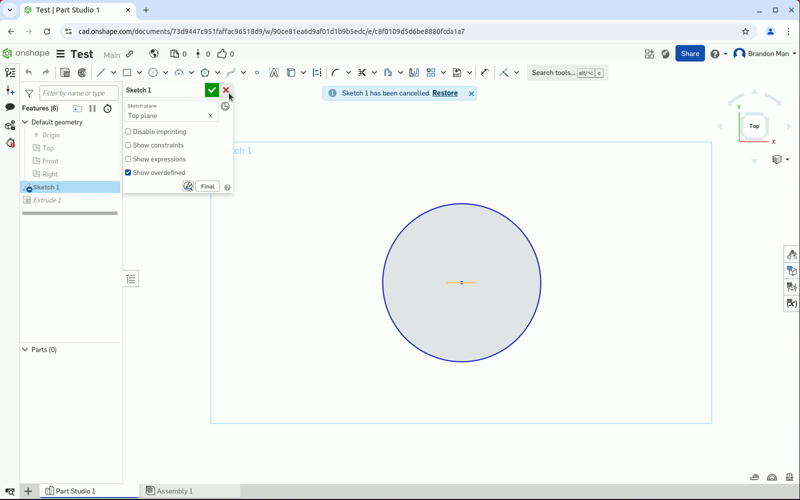
key(shift+s)
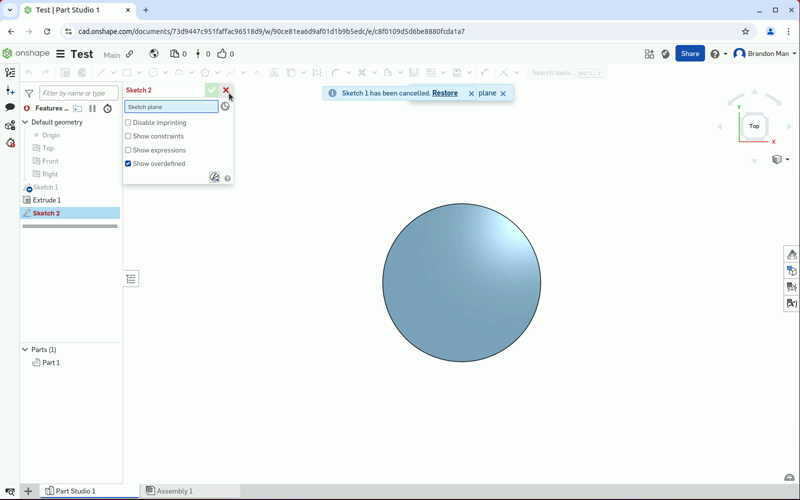
mouse_move(73, 150)
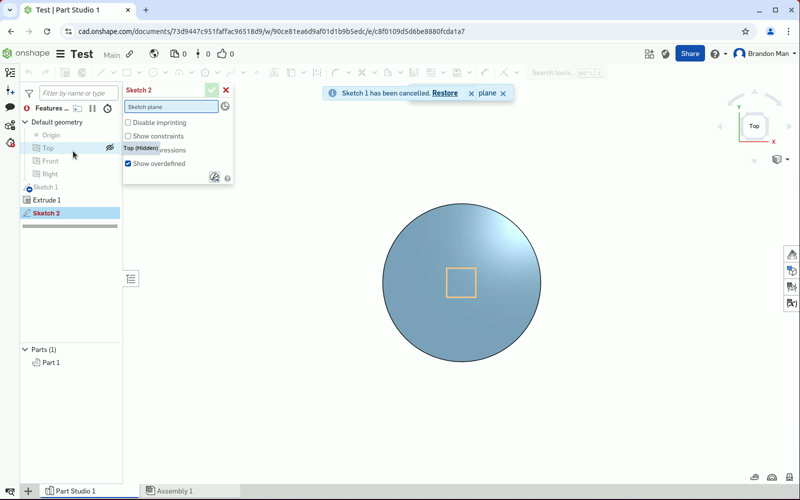
click(73, 150)
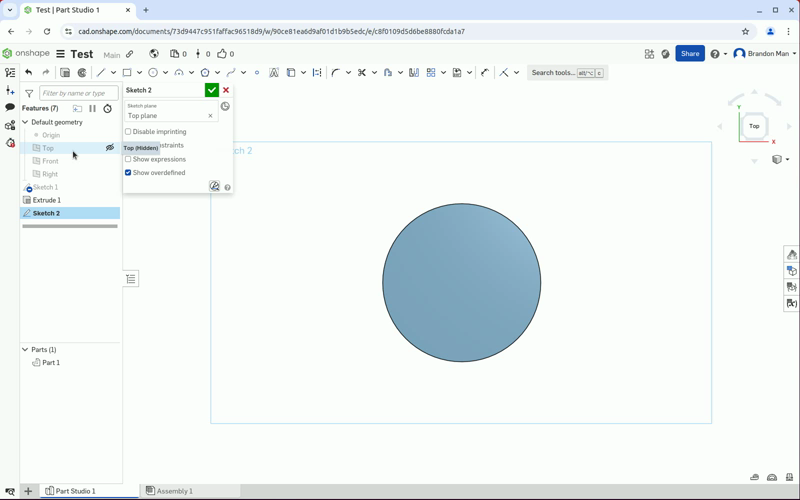
mouse_move(73, 352)
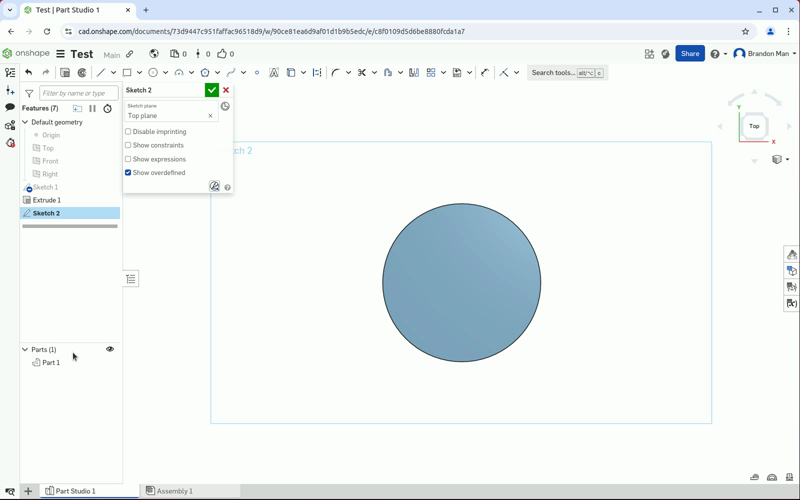
key(y)
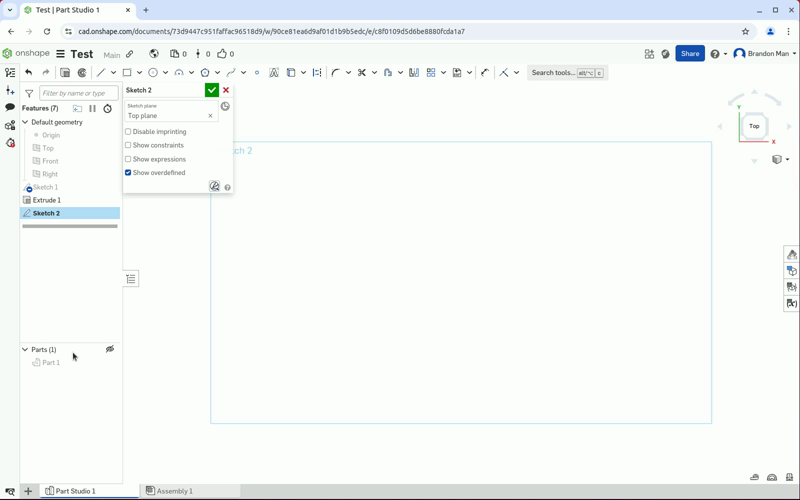
key(c)
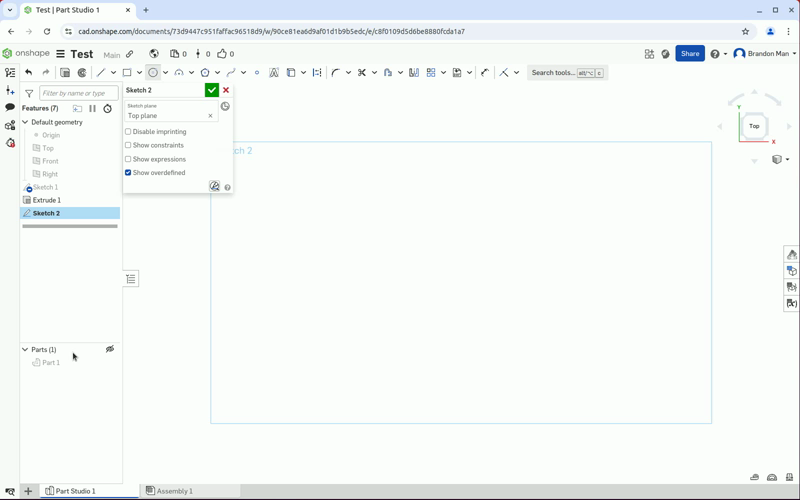
key_down(shift)
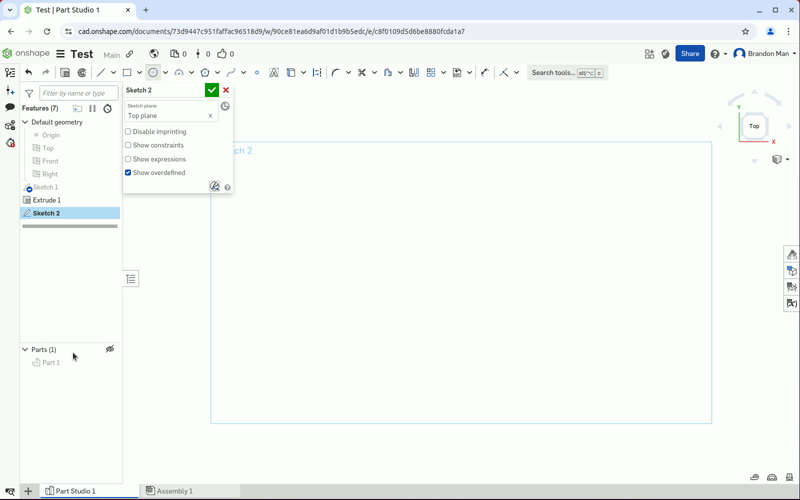
mouse_move(461, 282)
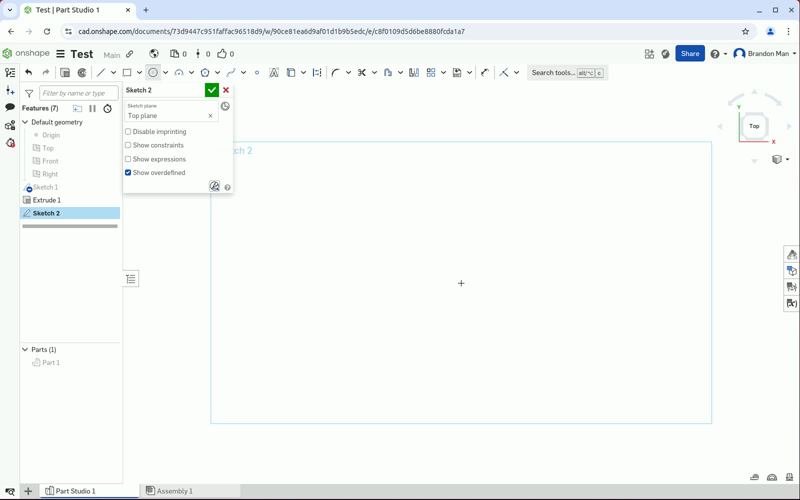
click(461, 282)
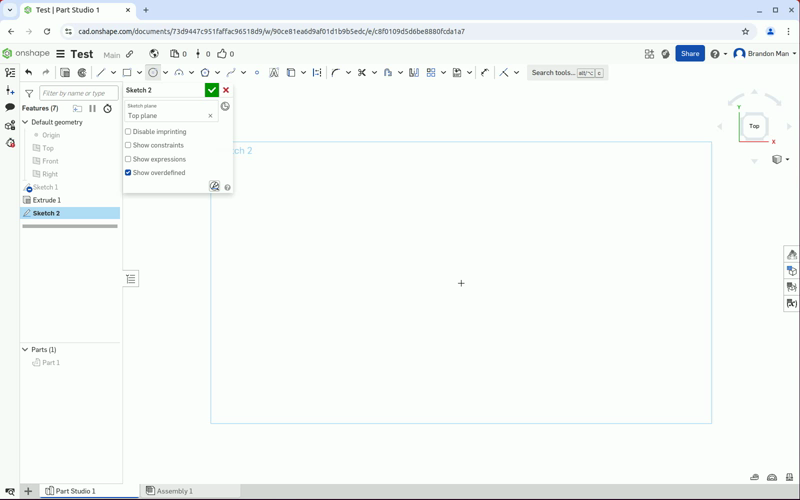
key_up(shift)
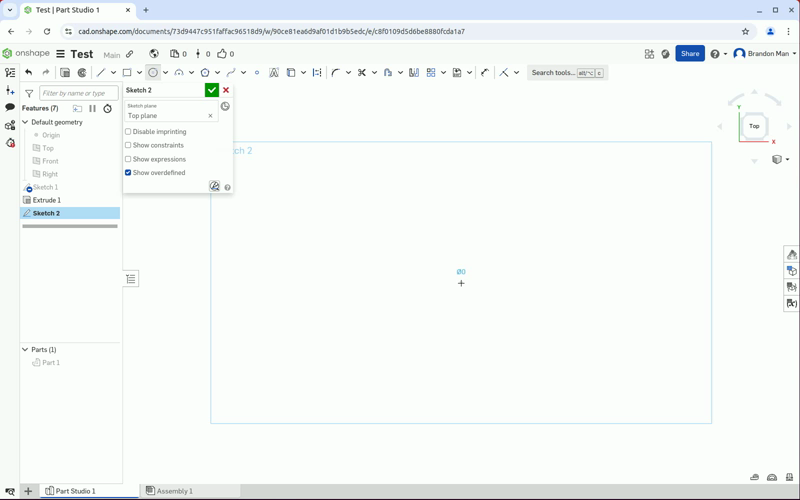
mouse_move(539, 282)
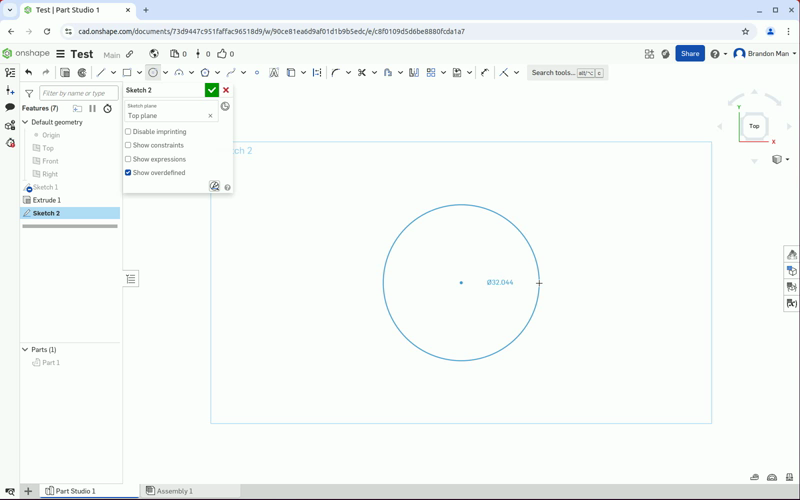
click(539, 282)
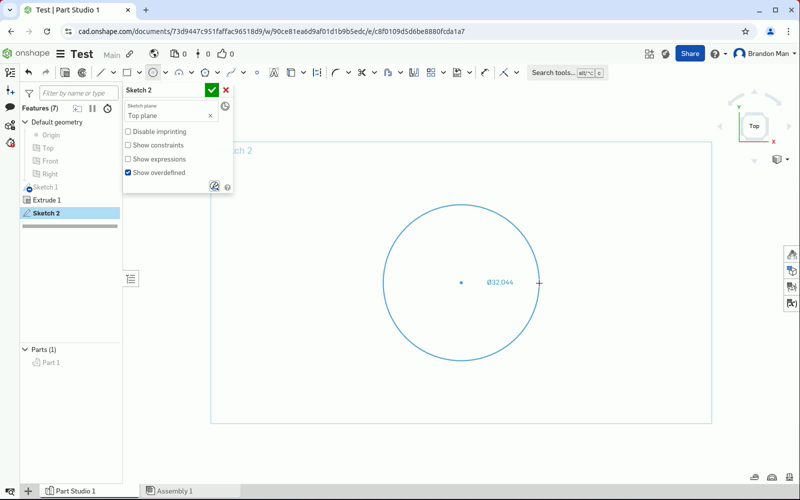
key(esc)
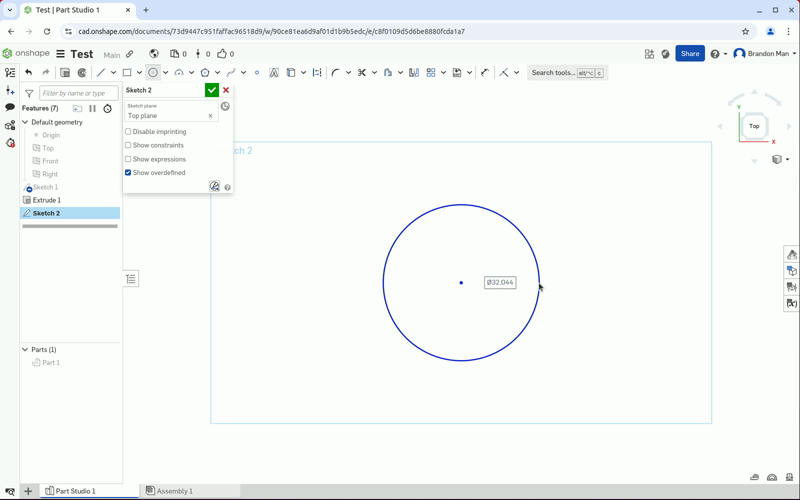
mouse_move(428, 255)
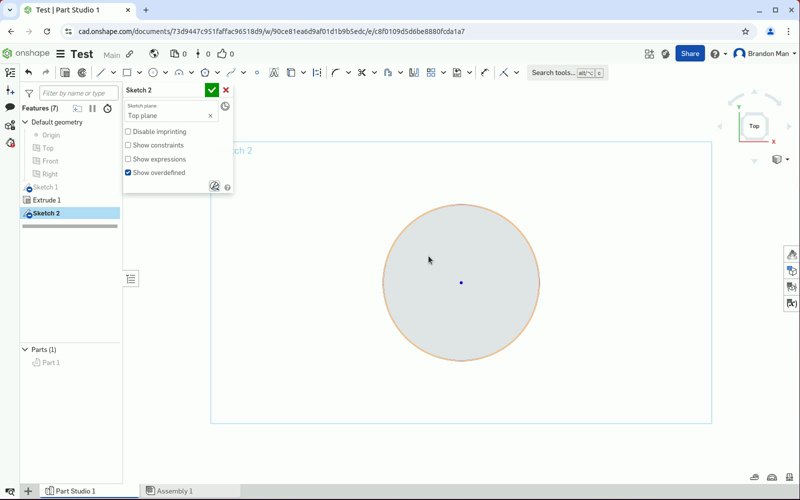
click(428, 255)
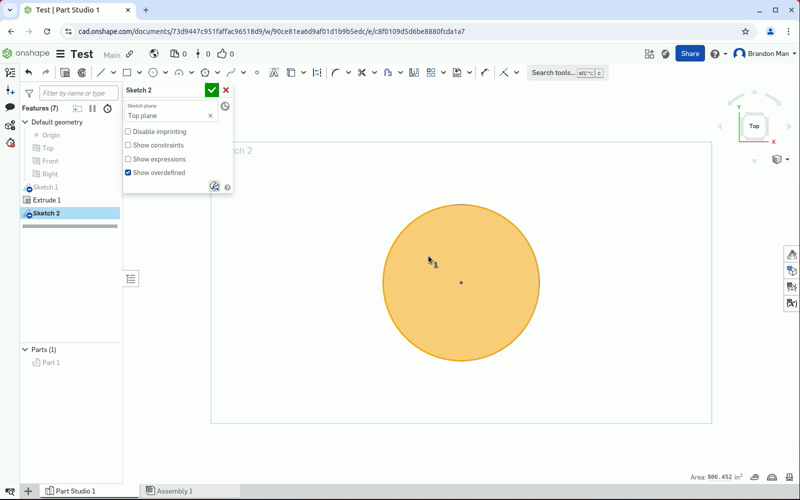
mouse_move(73, 352)
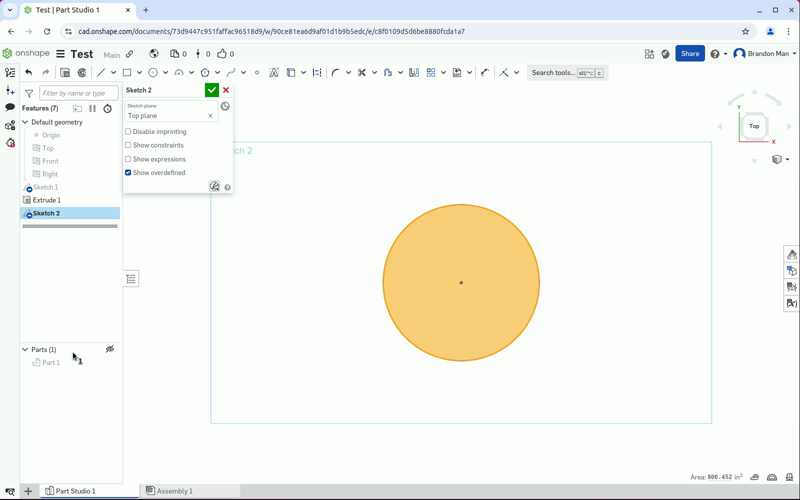
key(shift+y)
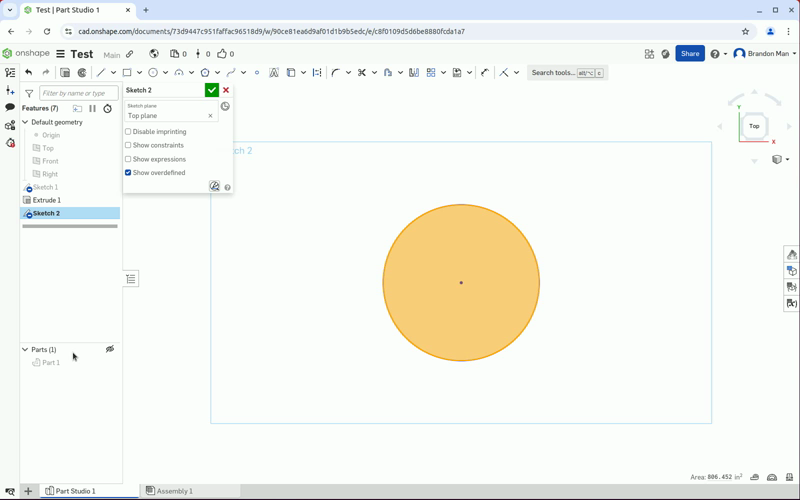
key(shift+e)
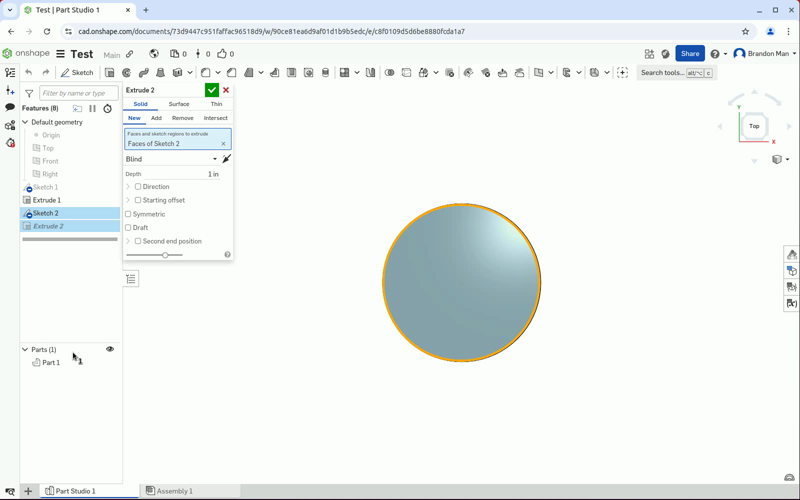
mouse_move(143, 106)
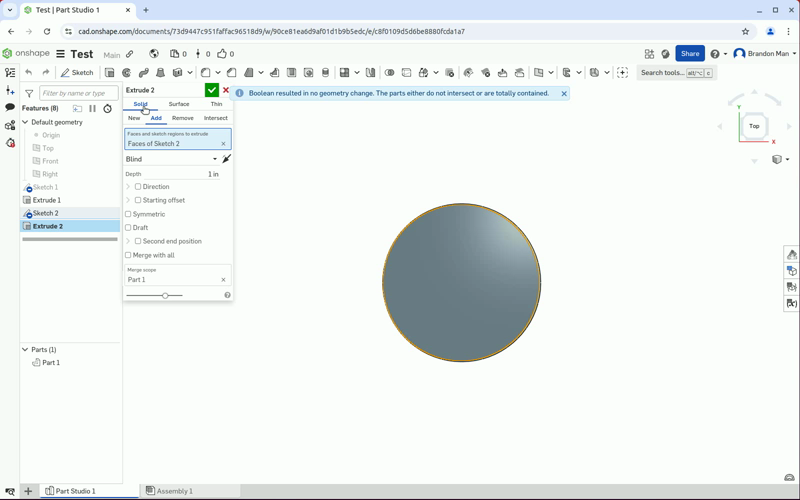
click(143, 106)
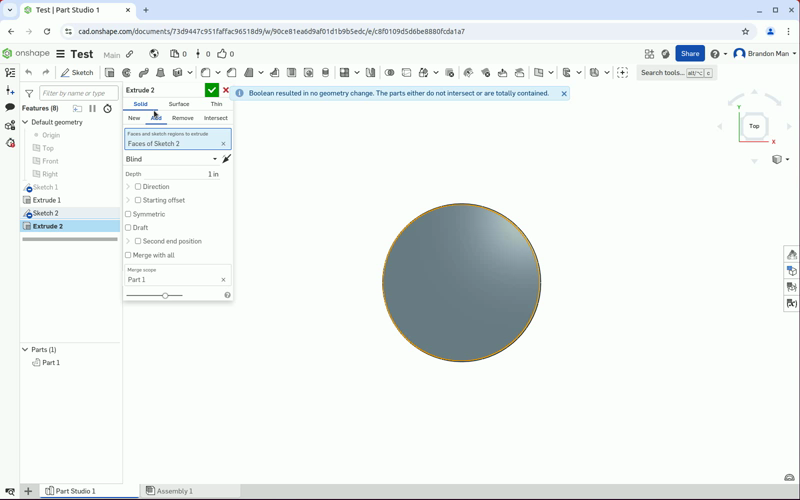
mouse_move(186, 120)
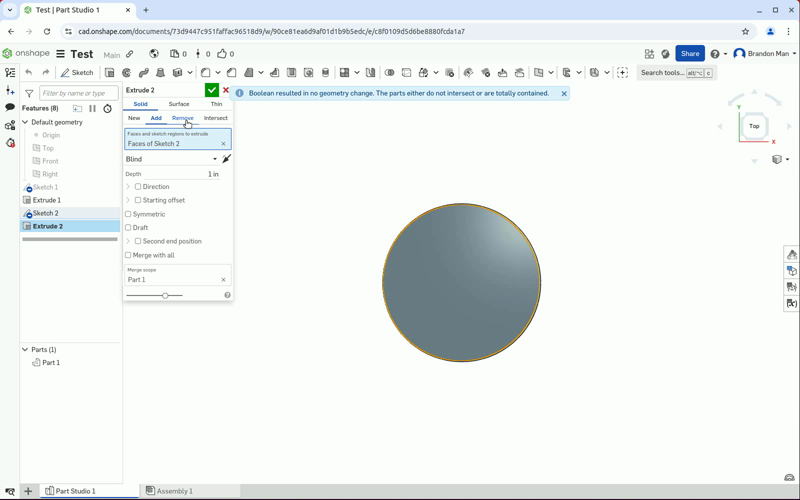
click(186, 120)
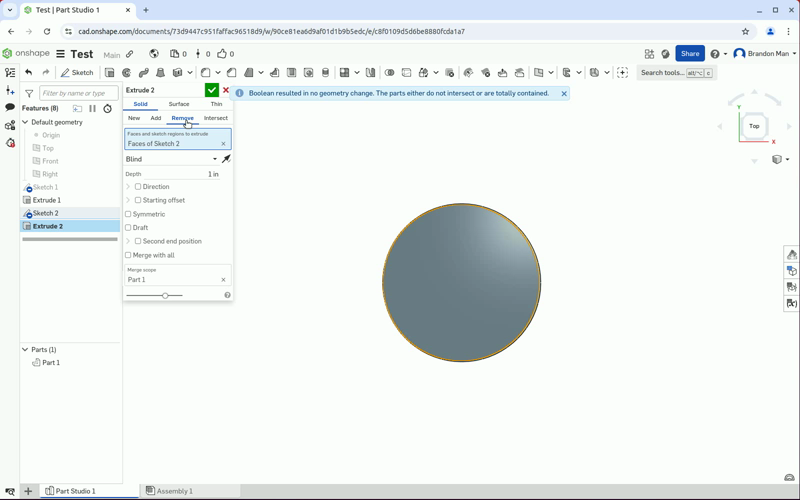
key(tab, 4)
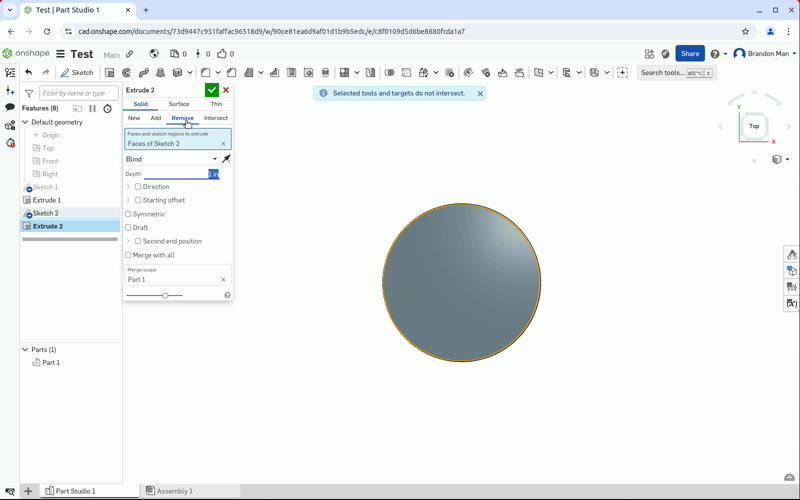
text(-13.239)
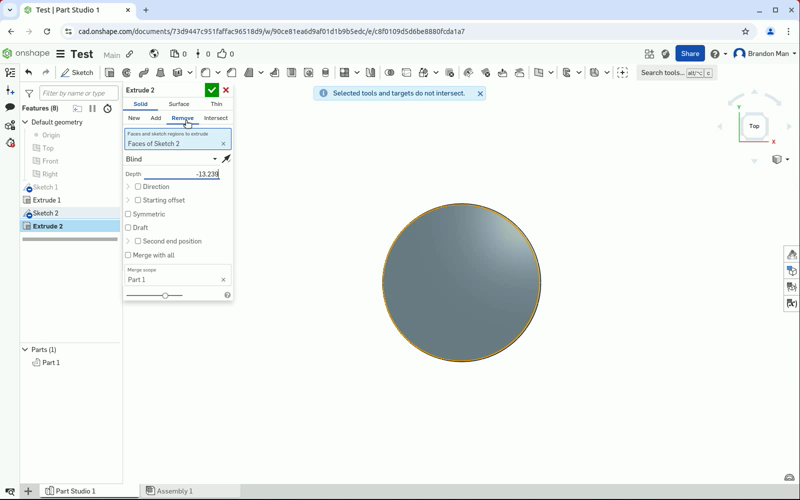
key(tab, 6)
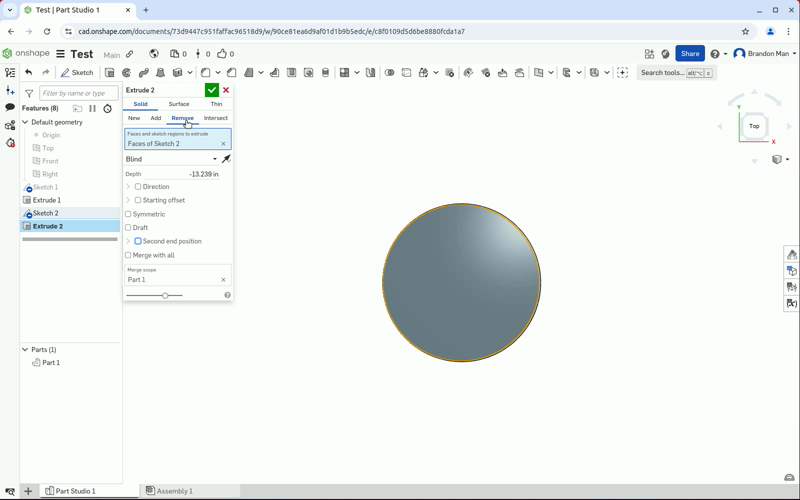
key(space)
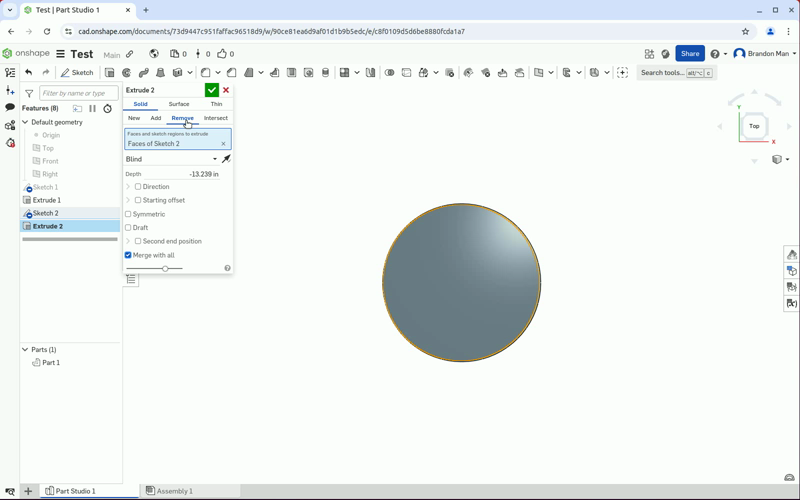
key(enter)
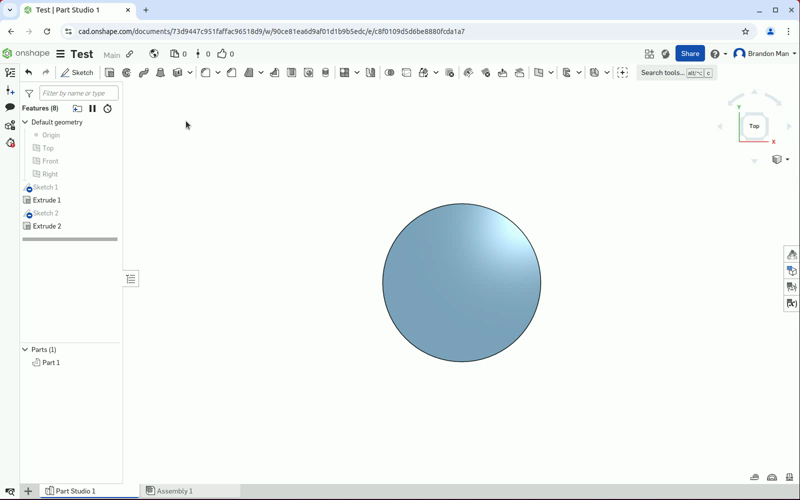
key(shift+h)
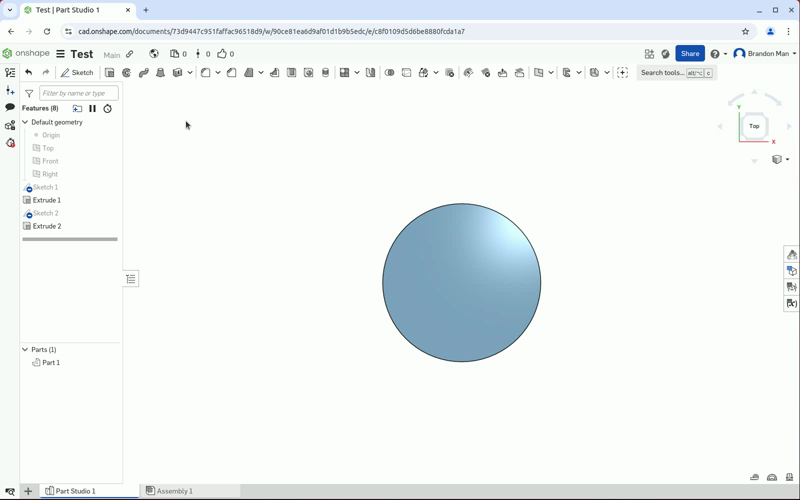
key(shift+h)
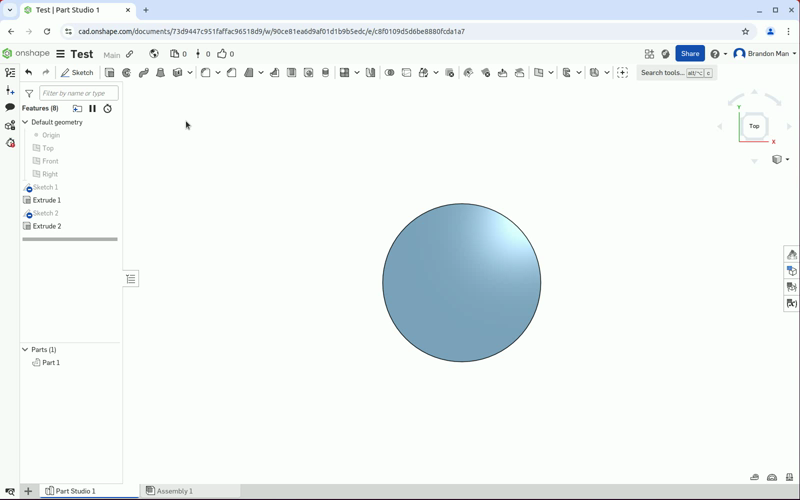
mouse_move(73, 189)
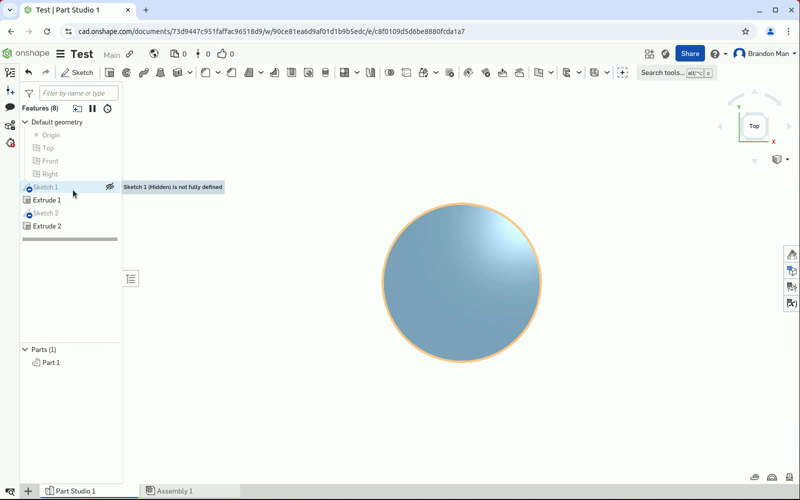
click(73, 189)
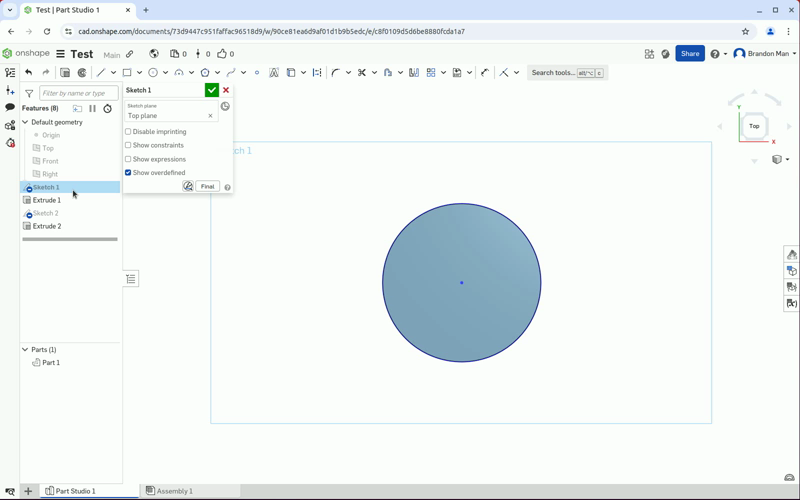
mouse_move(229, 92)
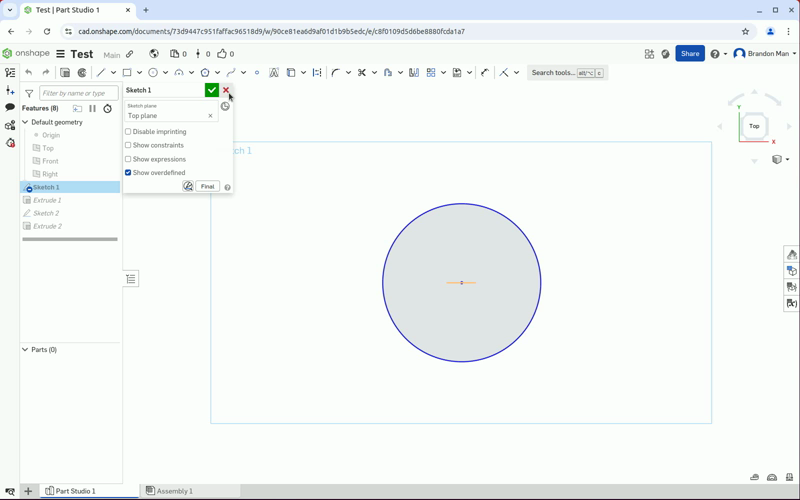
click(229, 92)
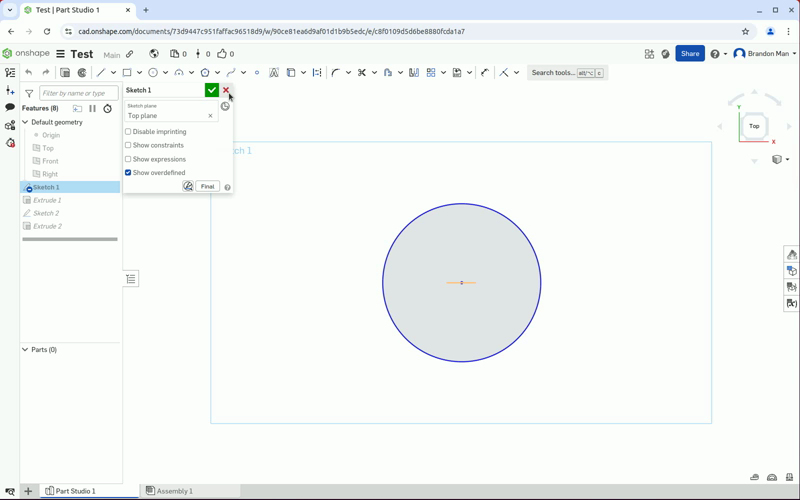
key(shift+s)
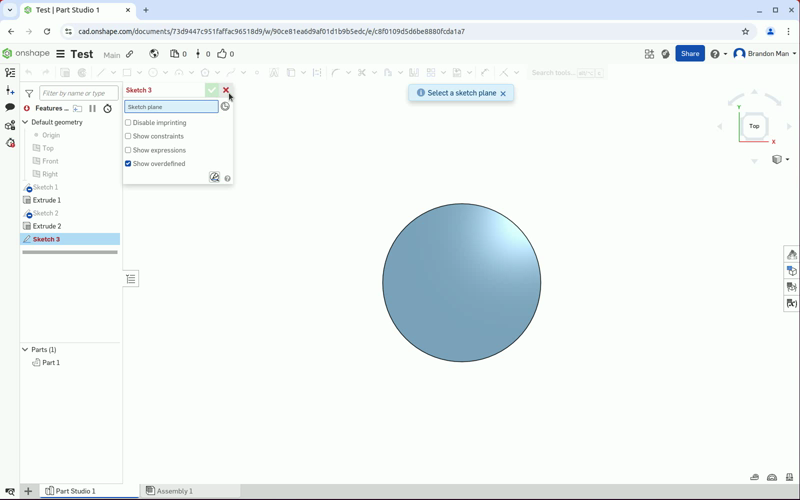
mouse_move(73, 150)
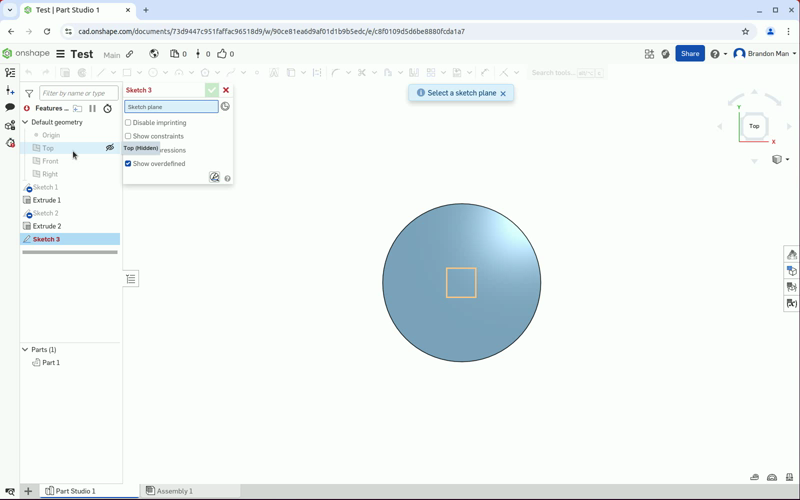
click(73, 150)
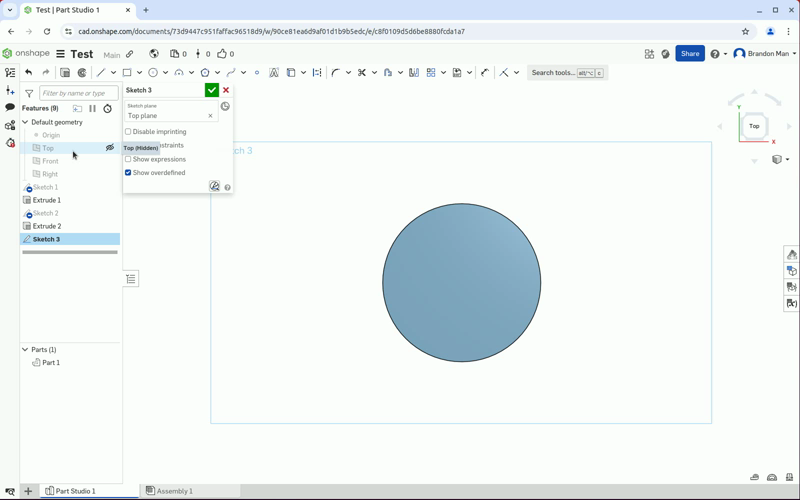
mouse_move(73, 352)
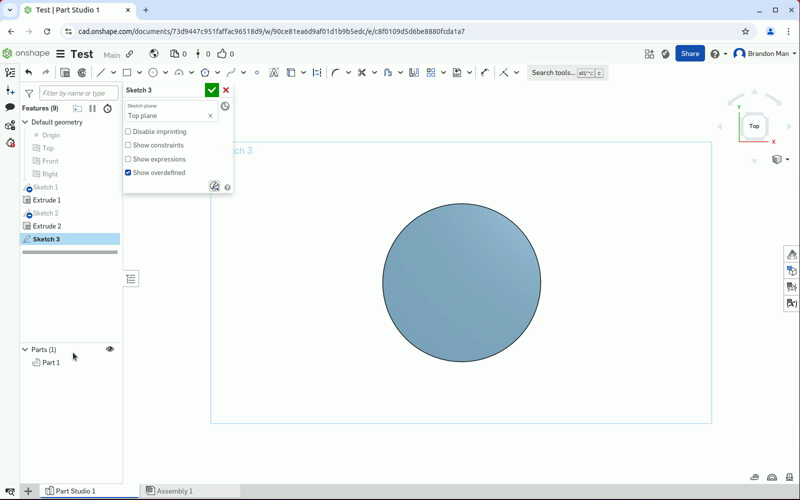
key(y)
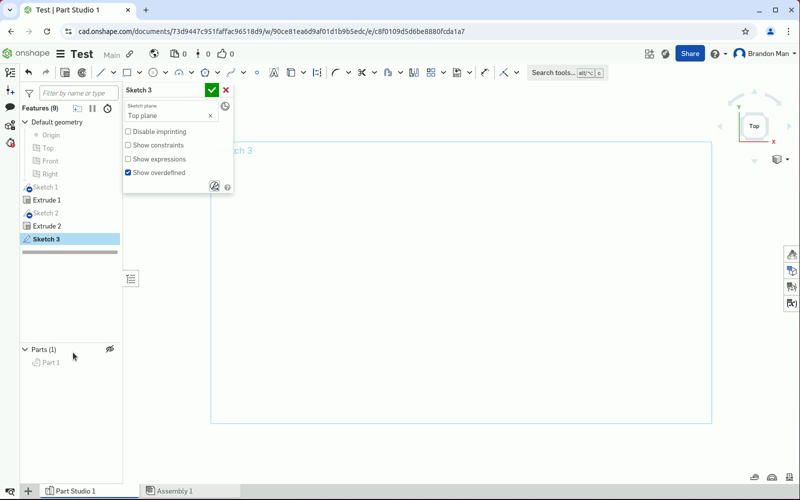
key(c)
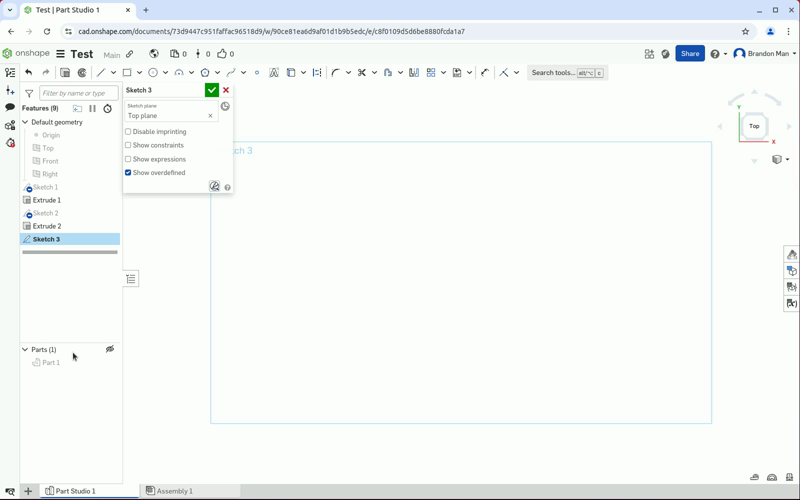
key_down(shift)
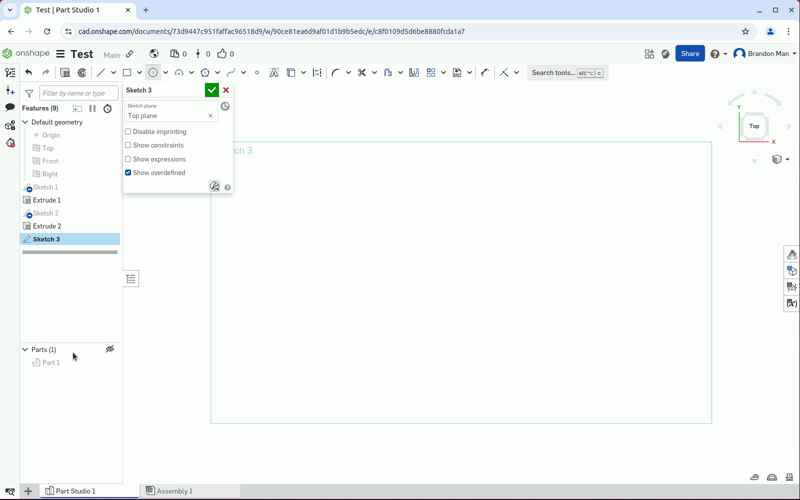
mouse_move(461, 282)
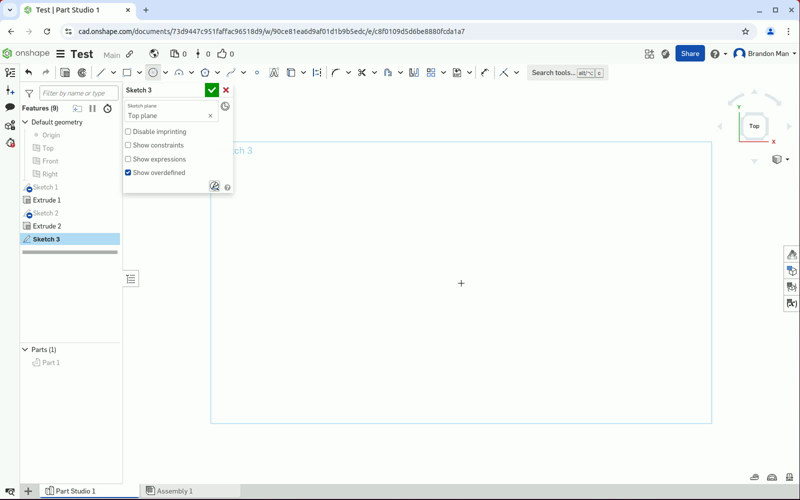
click(461, 282)
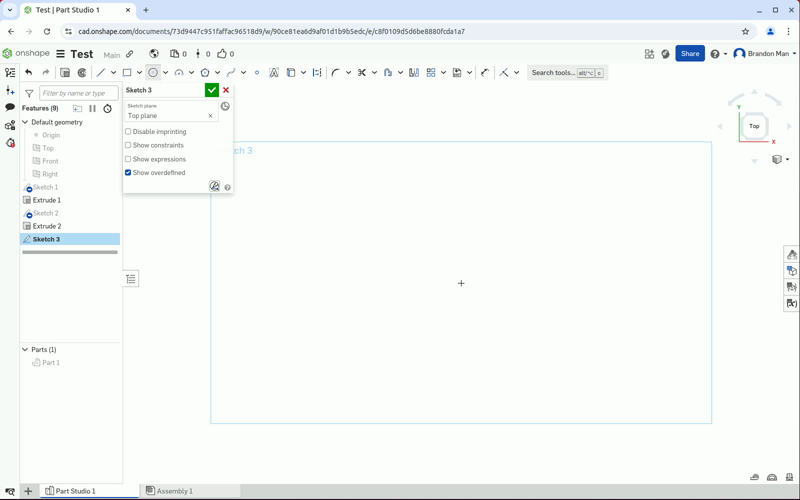
key_up(shift)
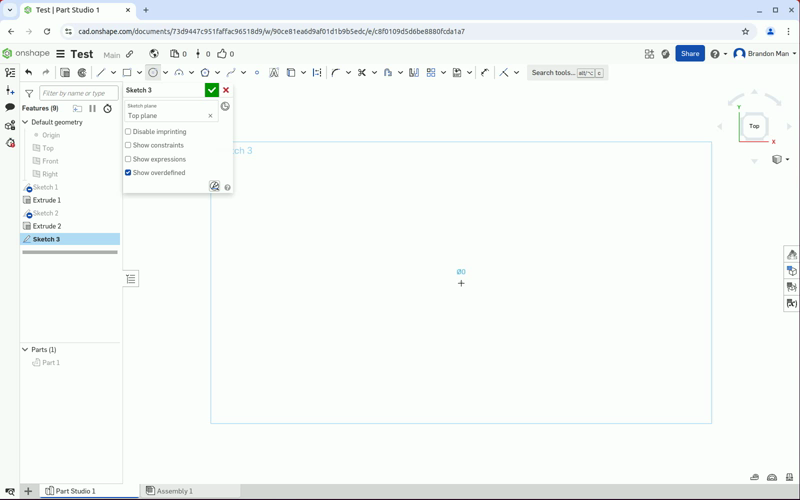
mouse_move(518, 282)
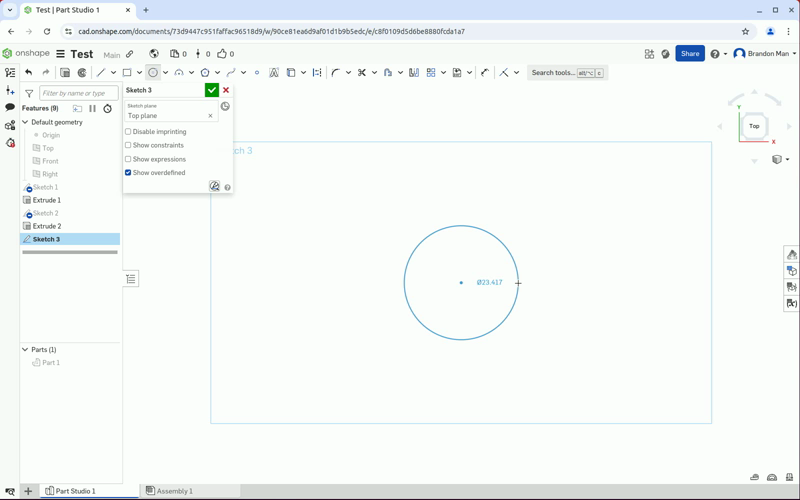
click(518, 282)
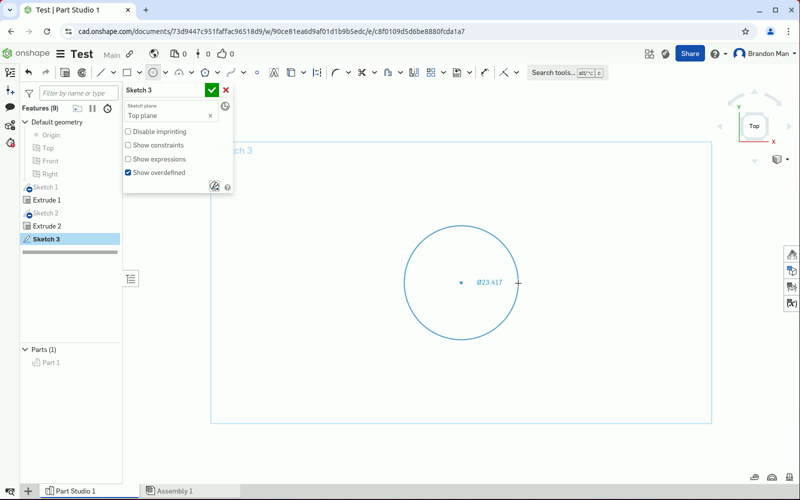
key(esc)
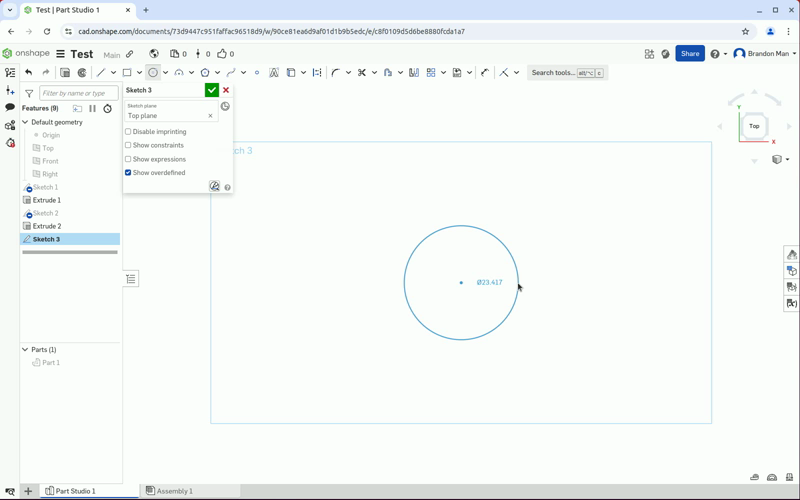
mouse_move(443, 299)
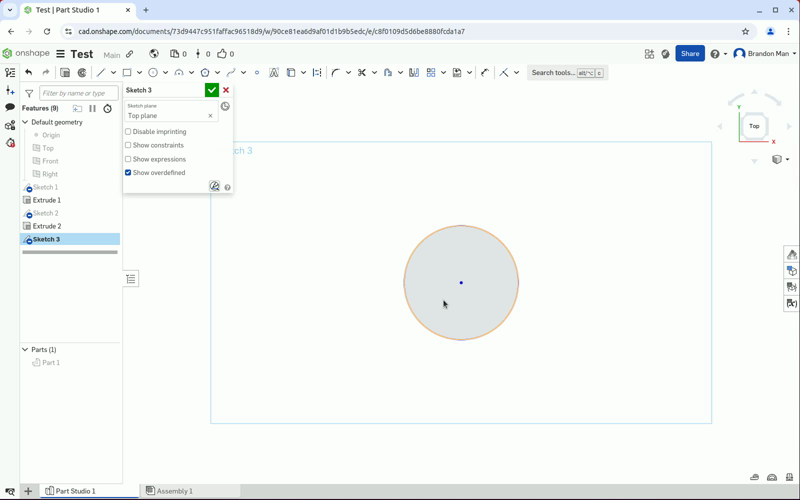
click(443, 299)
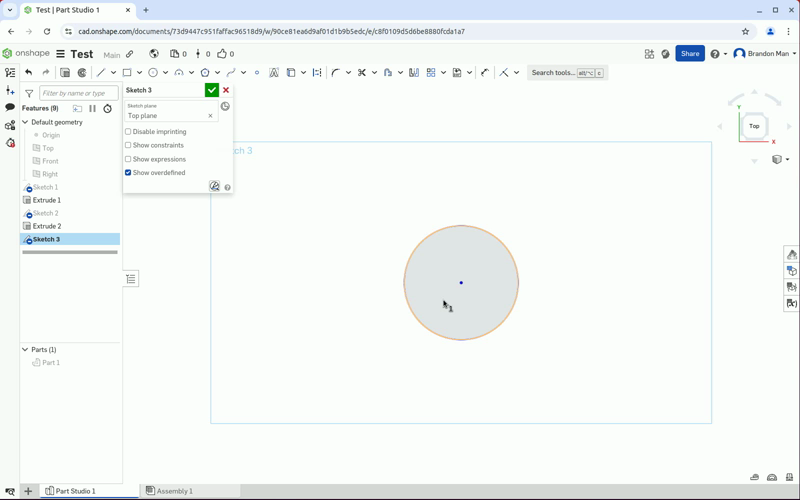
mouse_move(73, 352)
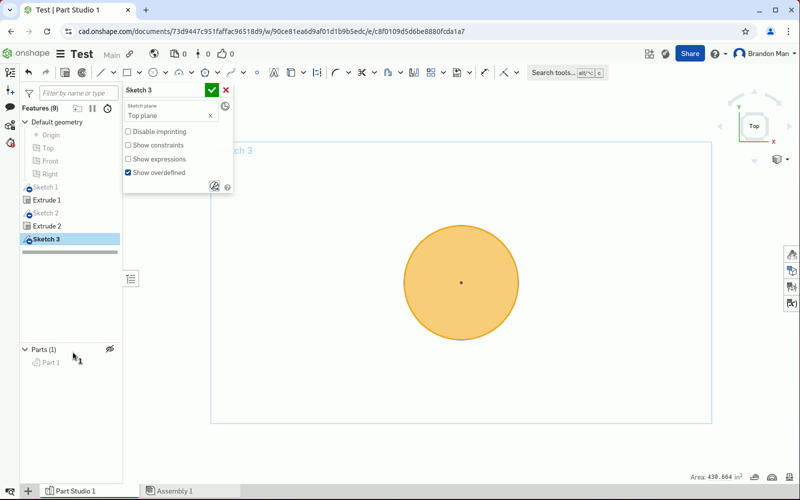
key(shift+y)
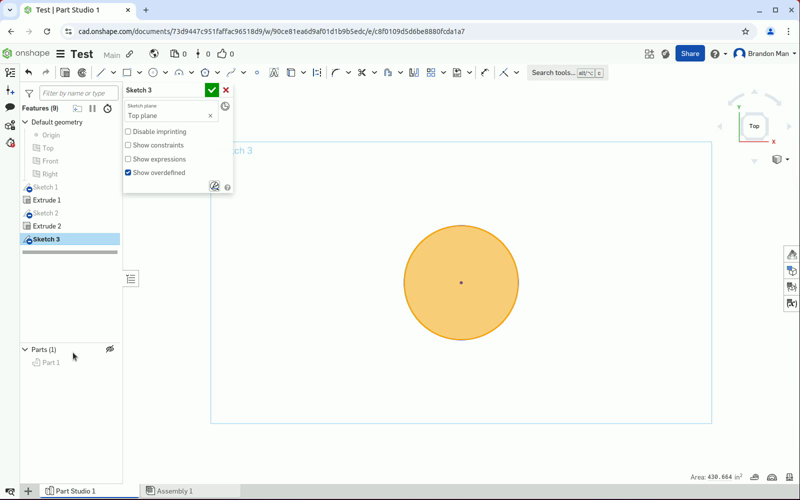
key(shift+e)
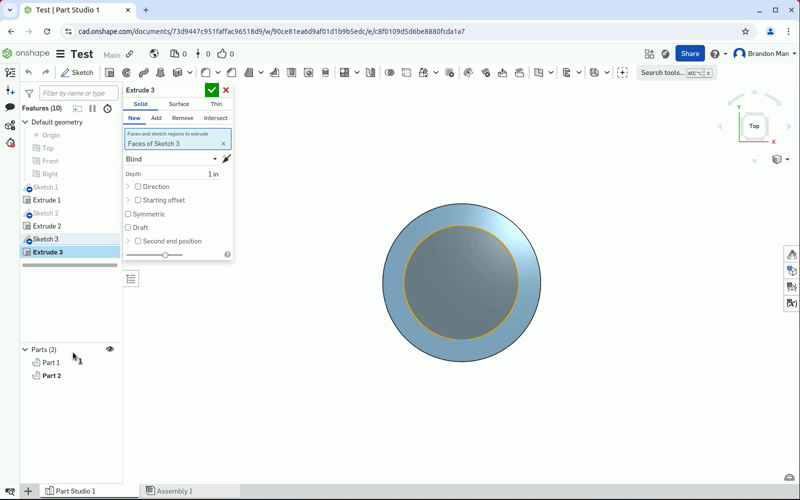
mouse_move(143, 106)
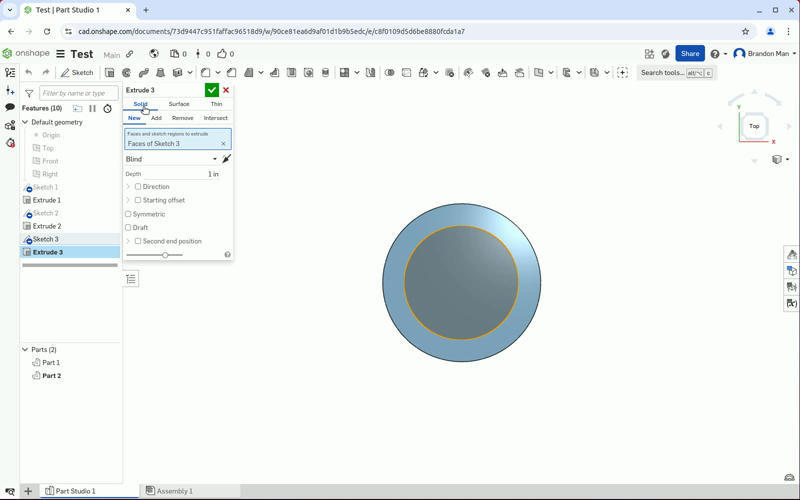
click(143, 106)
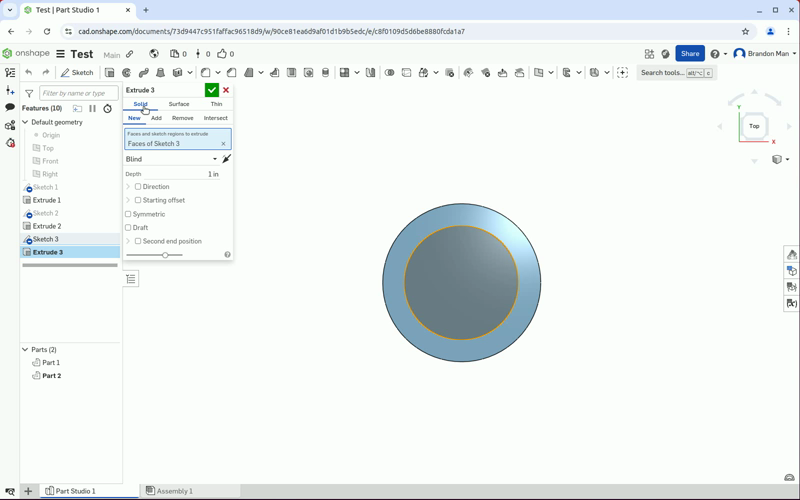
mouse_move(137, 120)
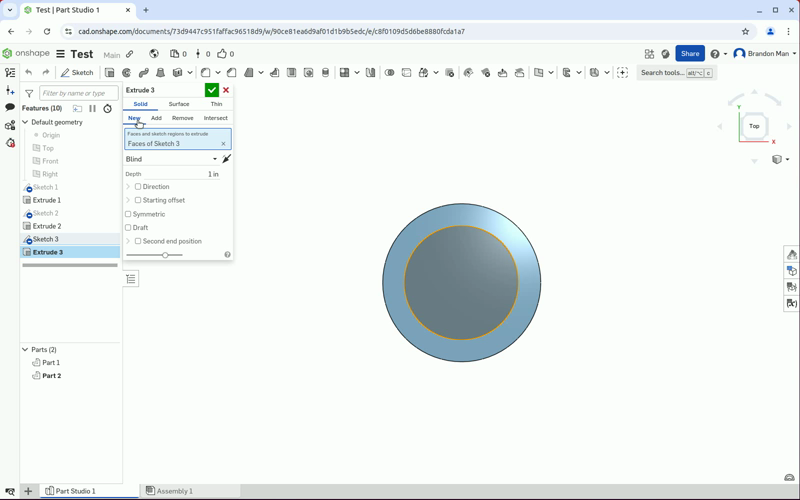
click(137, 120)
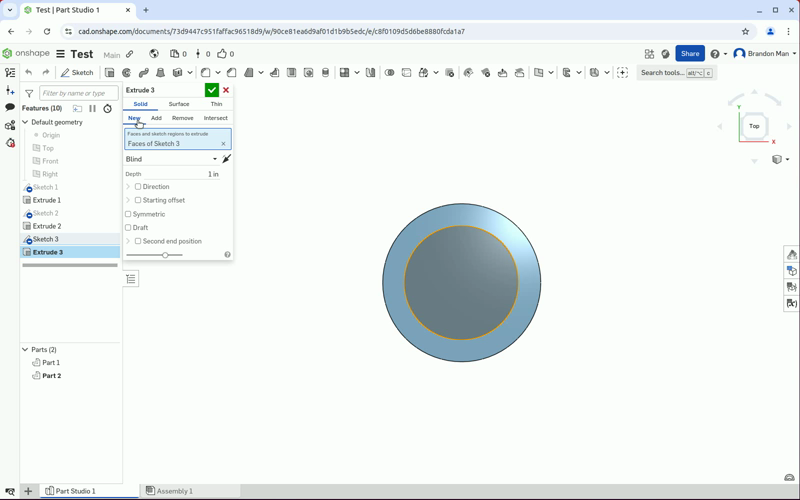
key(tab, 4)
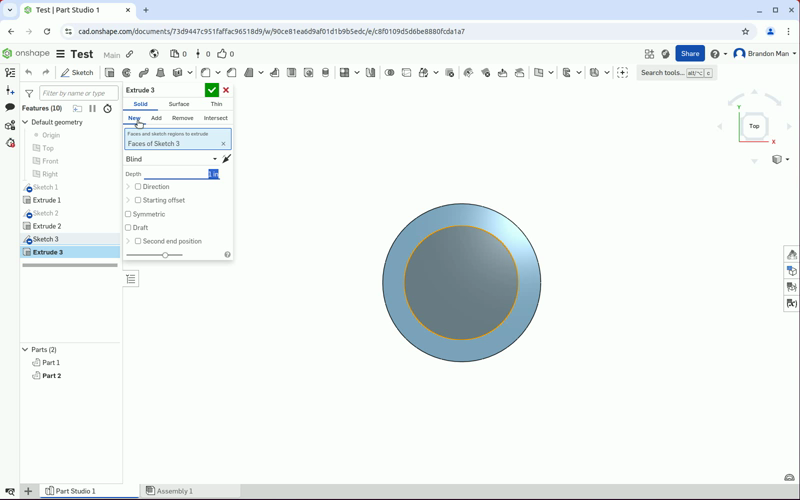
text(18.775)
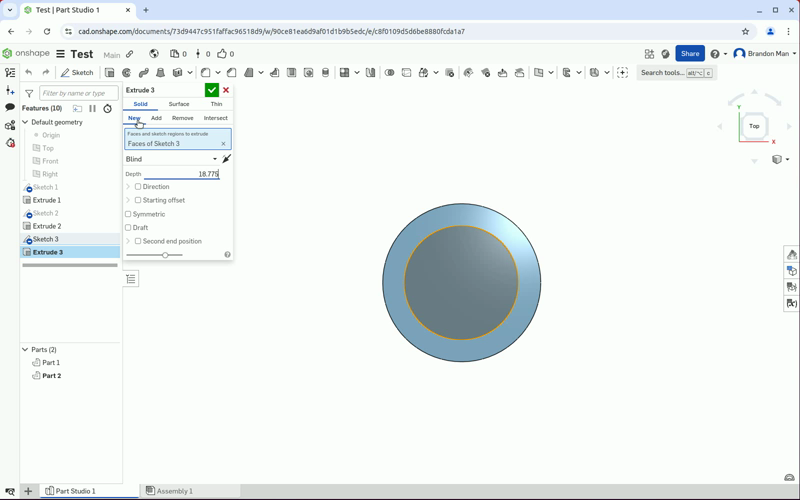
key(enter)
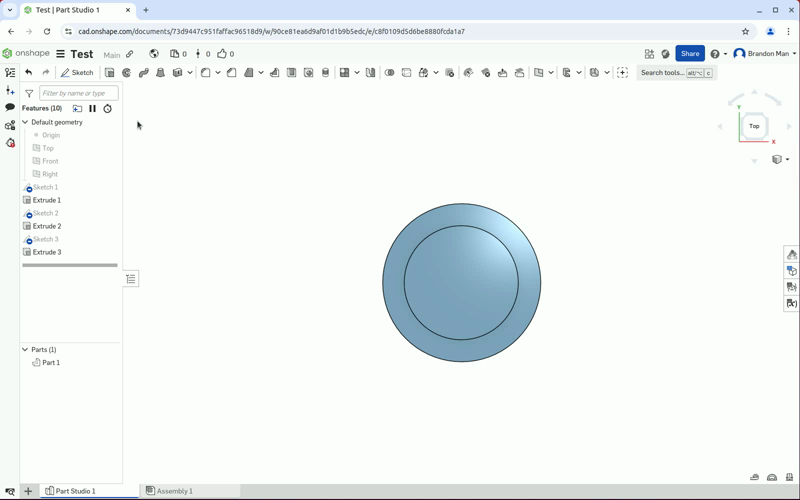
key(shift+h)
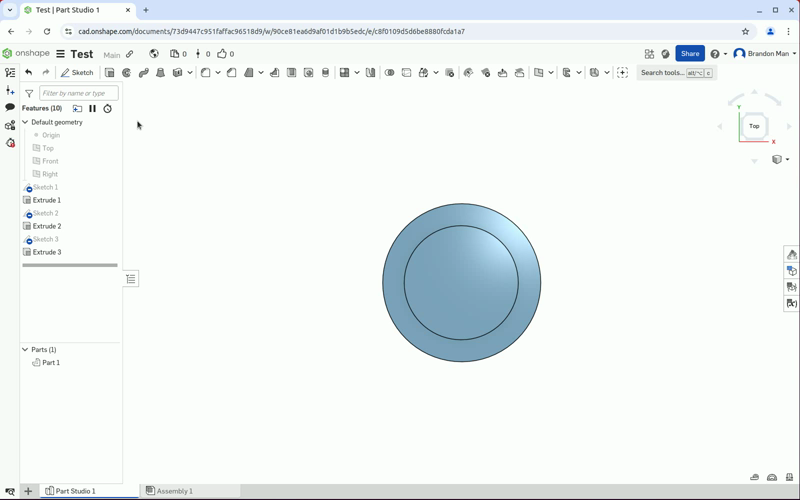
key(shift+h)
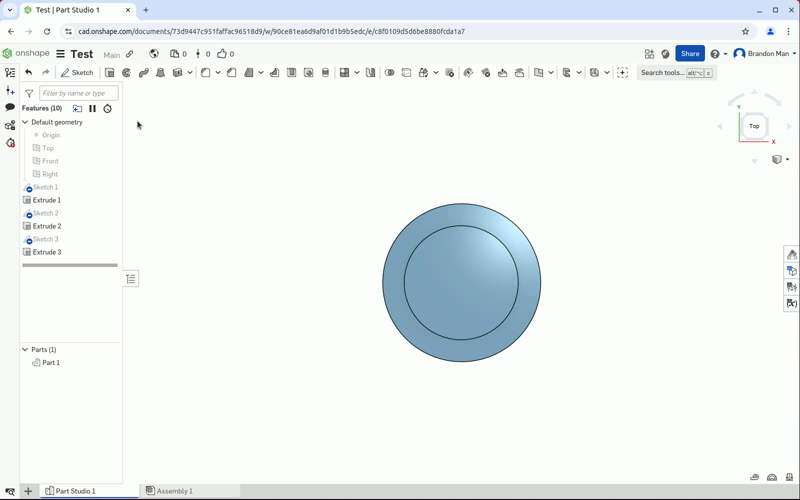
mouse_move(73, 189)
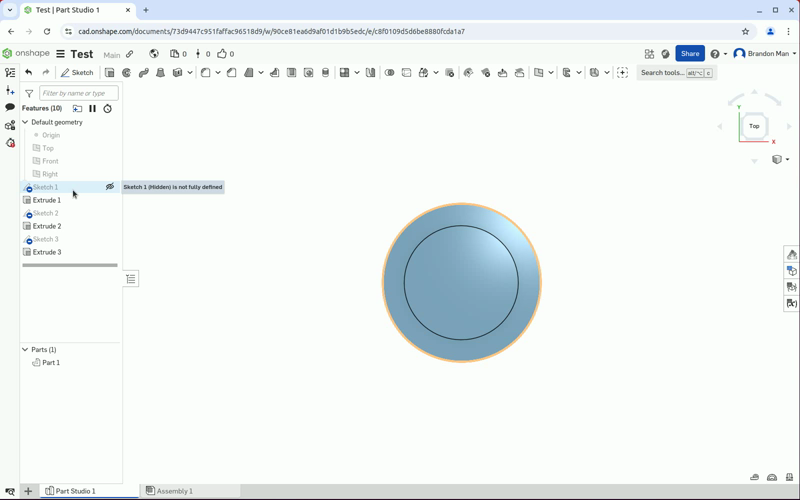
click(73, 189)
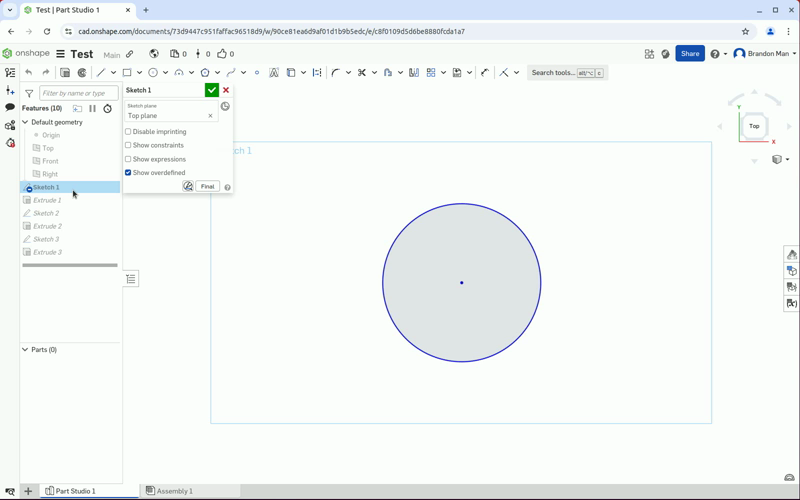
mouse_move(229, 92)
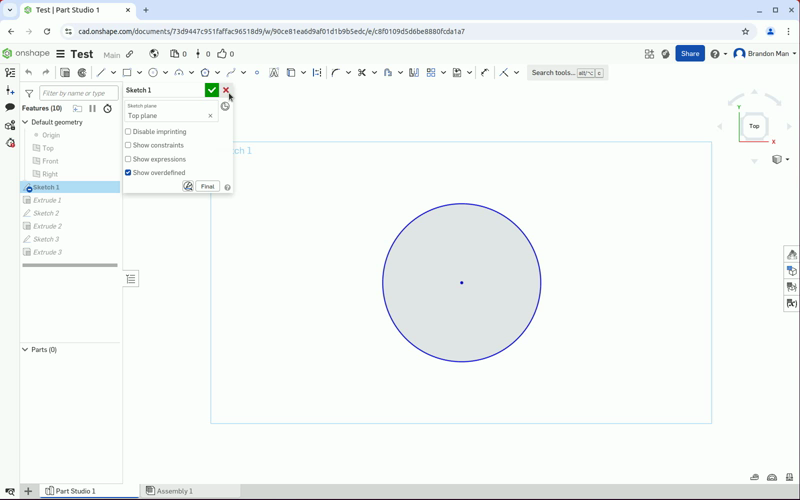
click(229, 92)
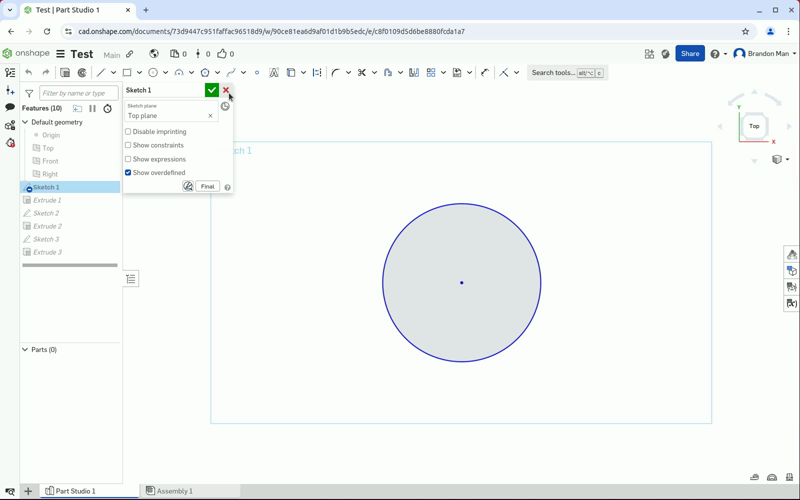
key(shift+s)
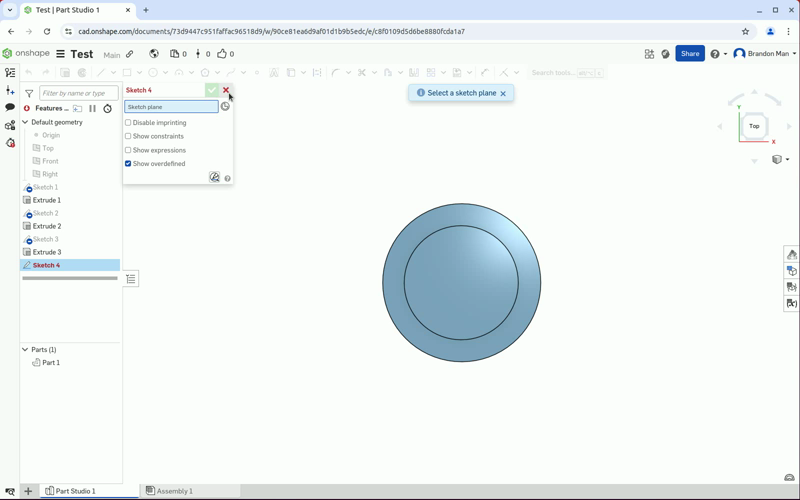
mouse_move(73, 150)
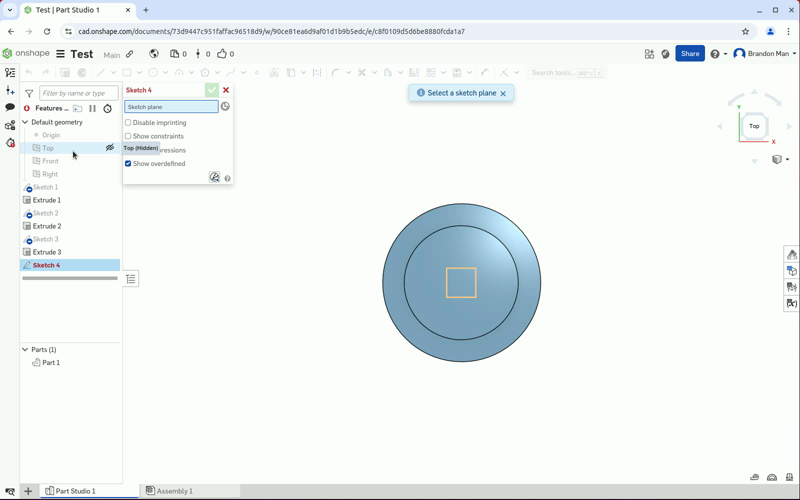
click(73, 150)
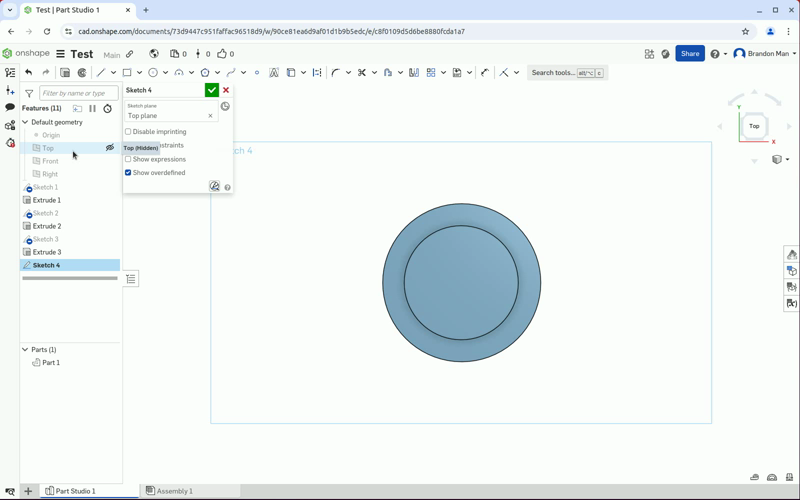
mouse_move(73, 352)
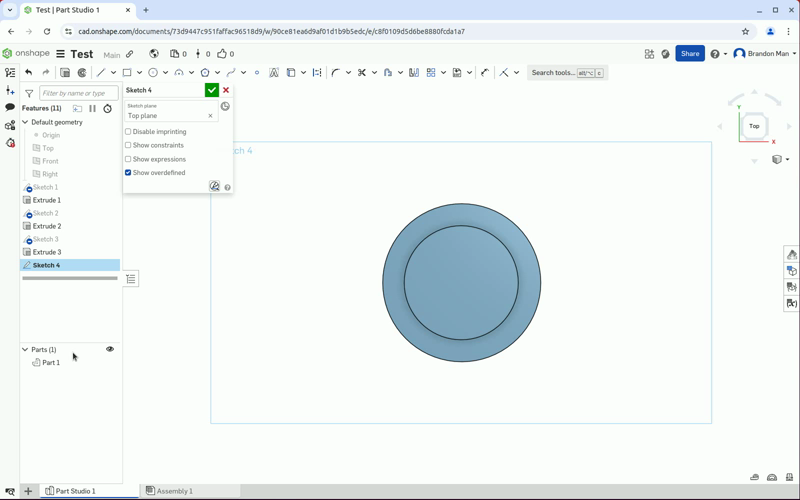
key(y)
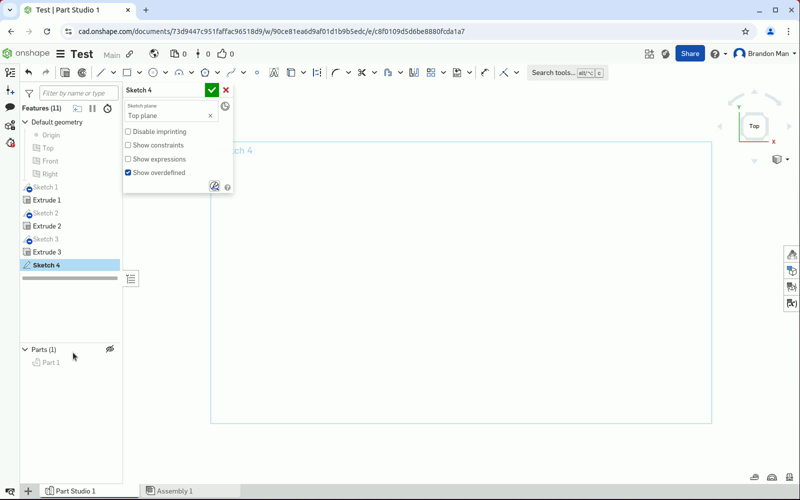
key(c)
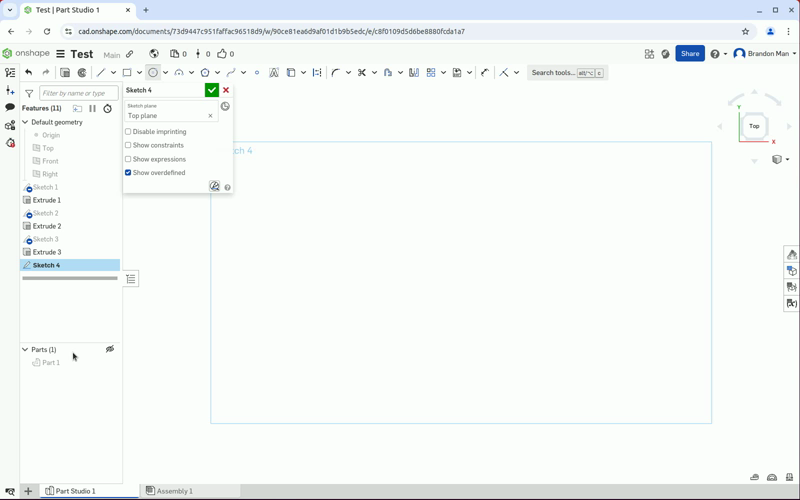
key_down(shift)
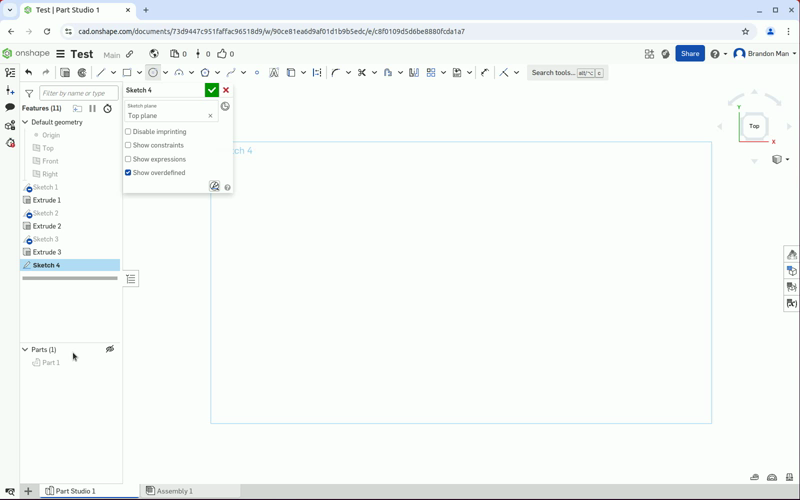
mouse_move(461, 282)
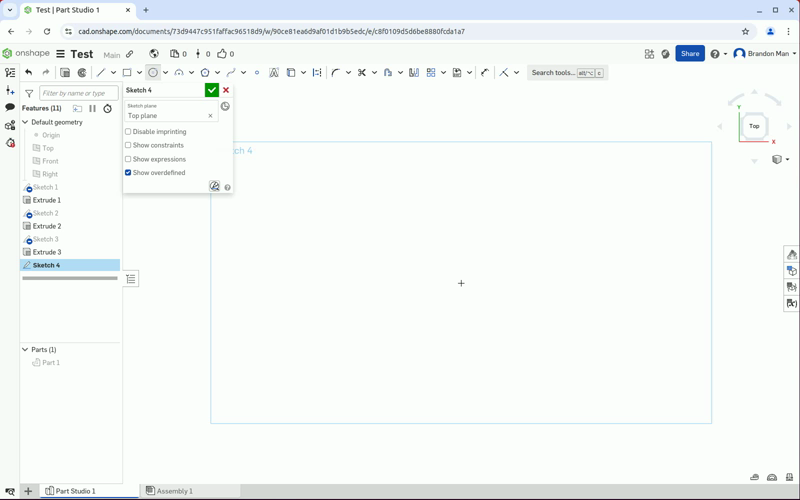
click(461, 282)
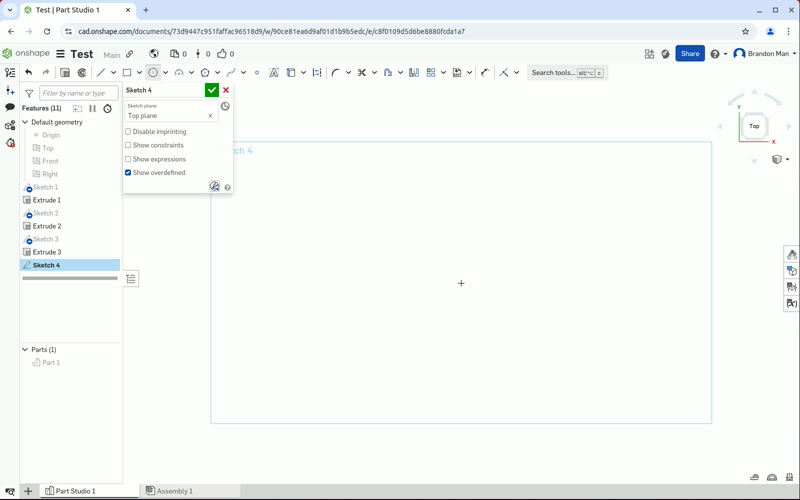
key_up(shift)
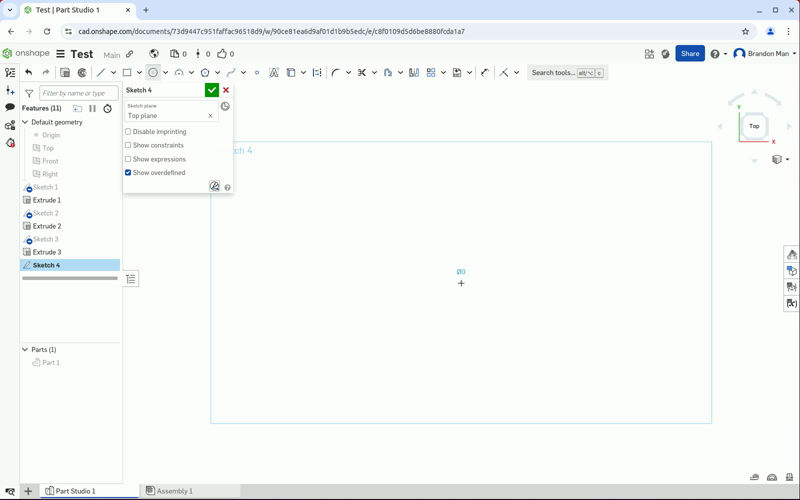
mouse_move(518, 282)
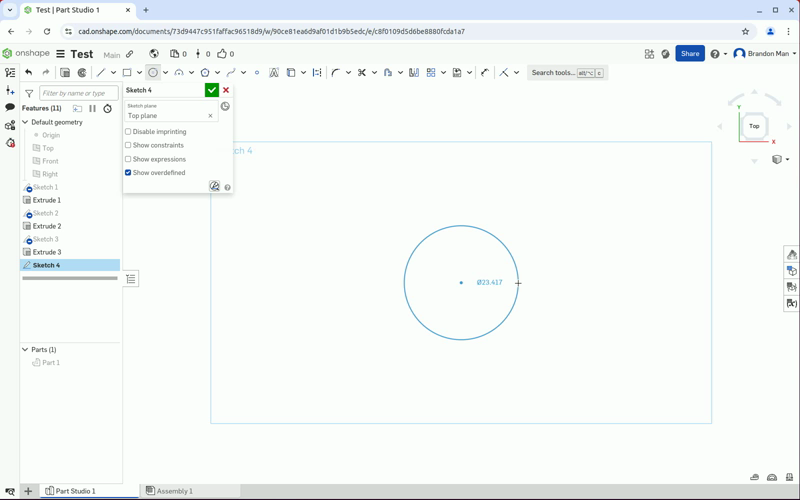
click(518, 282)
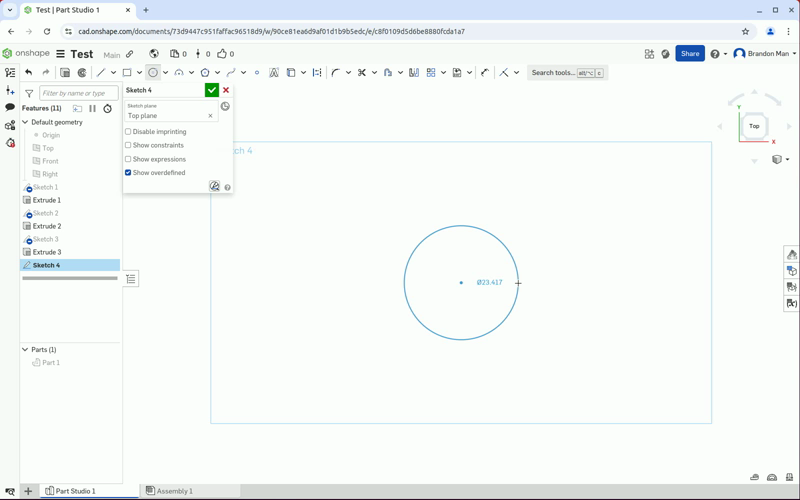
key(esc)
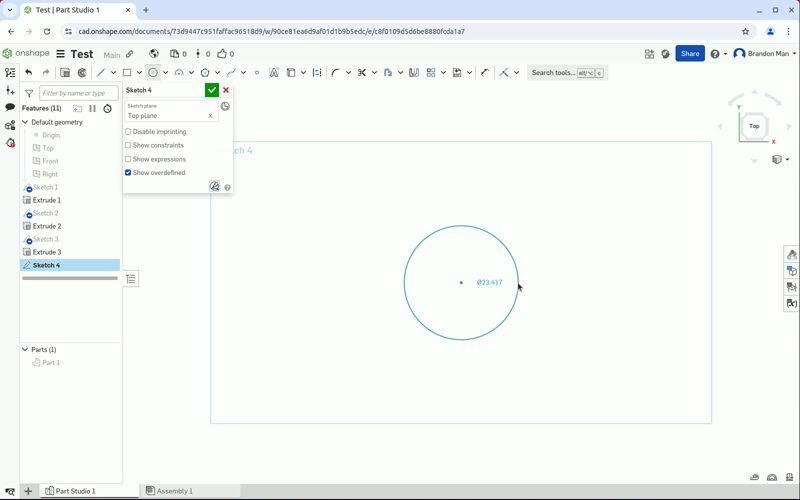
mouse_move(448, 254)
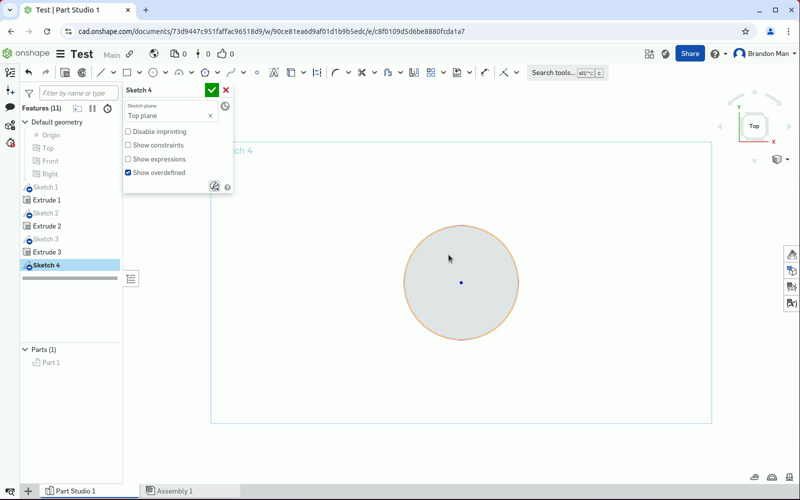
click(448, 254)
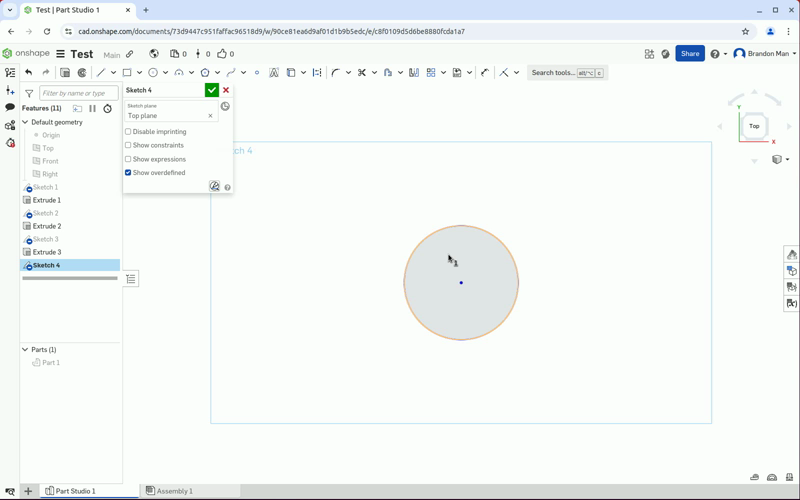
mouse_move(73, 352)
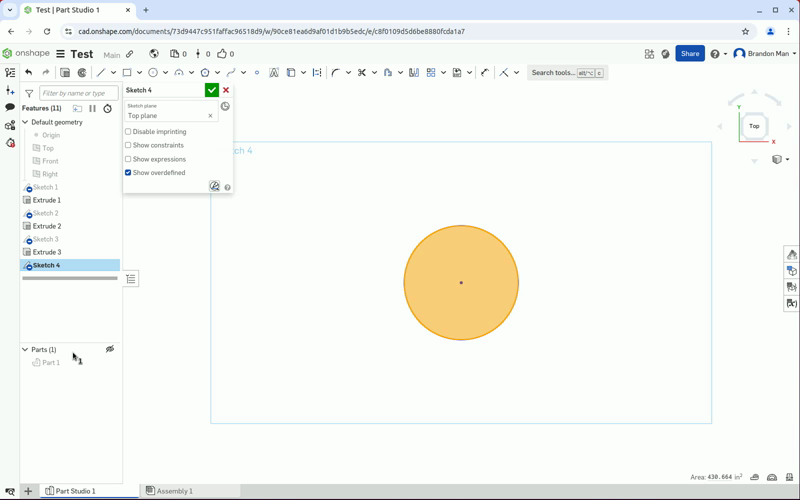
key(shift+y)
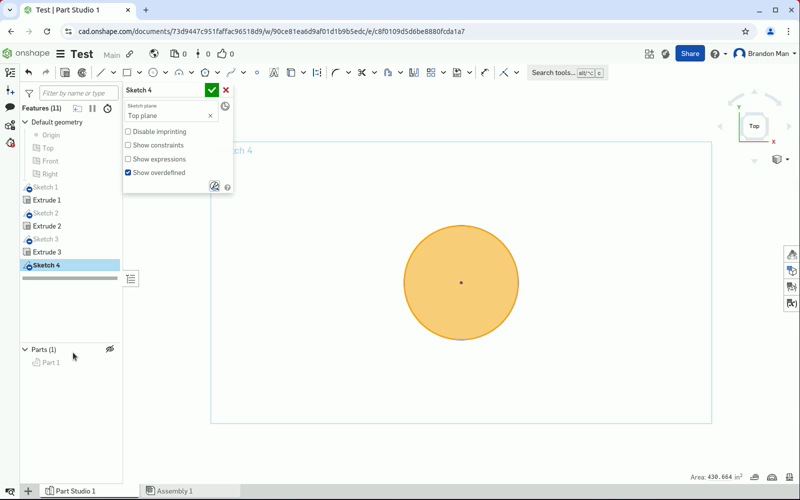
key(shift+e)
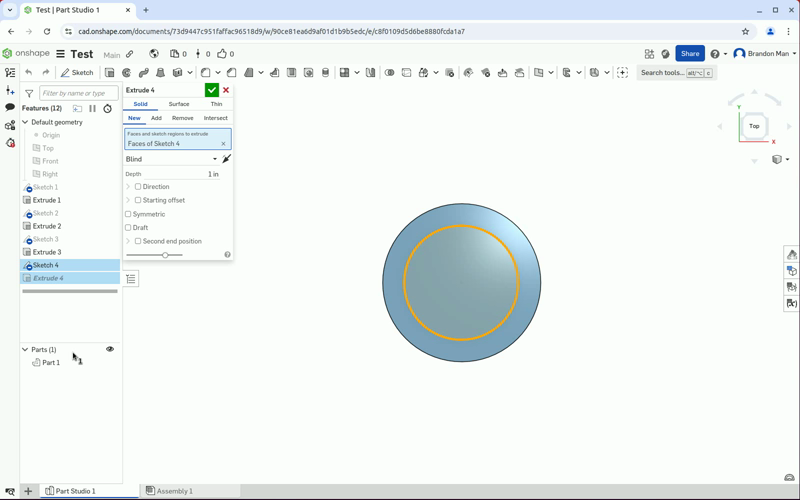
mouse_move(143, 106)
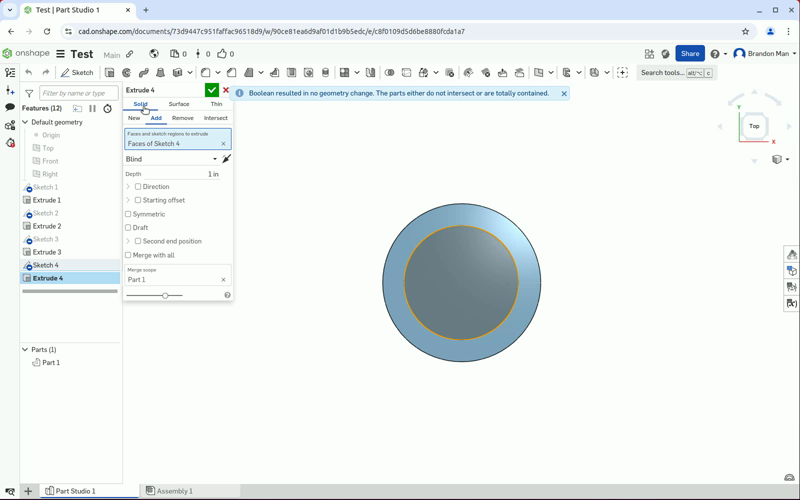
click(143, 106)
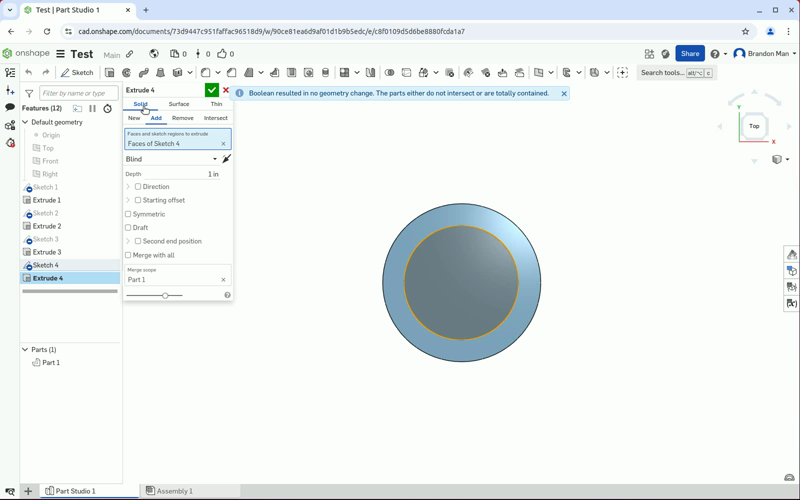
mouse_move(186, 120)
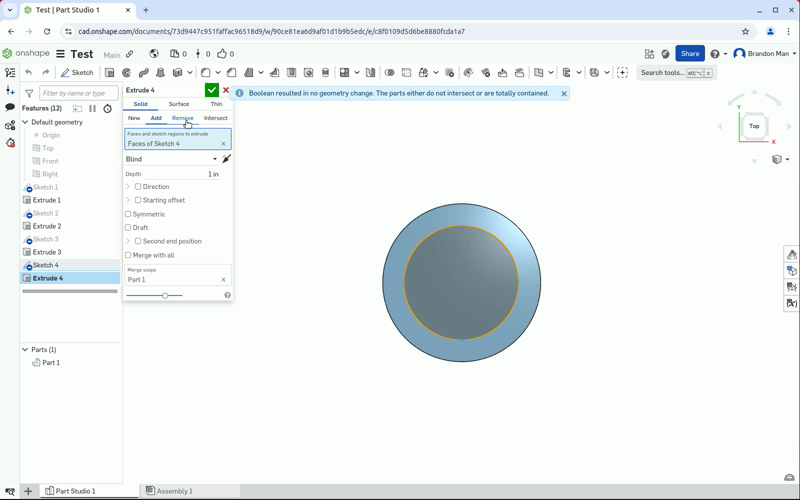
click(186, 120)
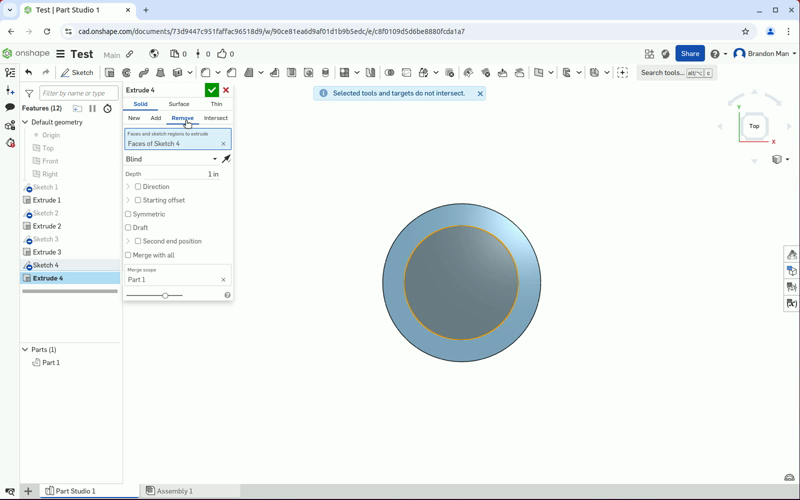
key(tab, 4)
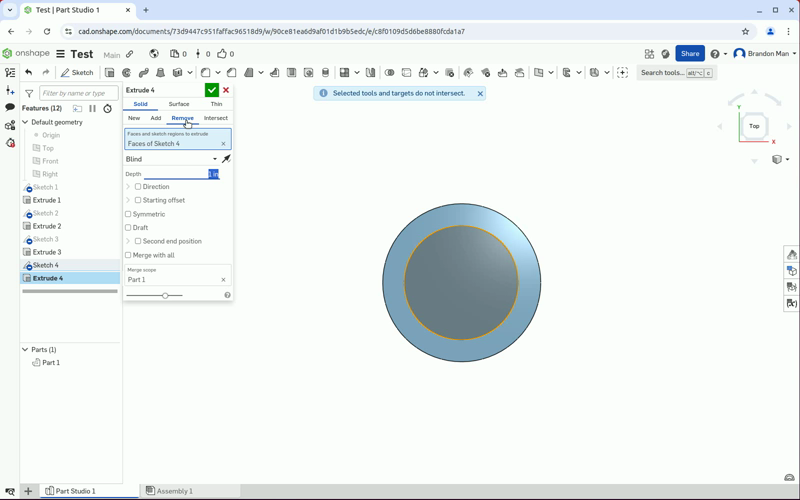
text(-13.48)
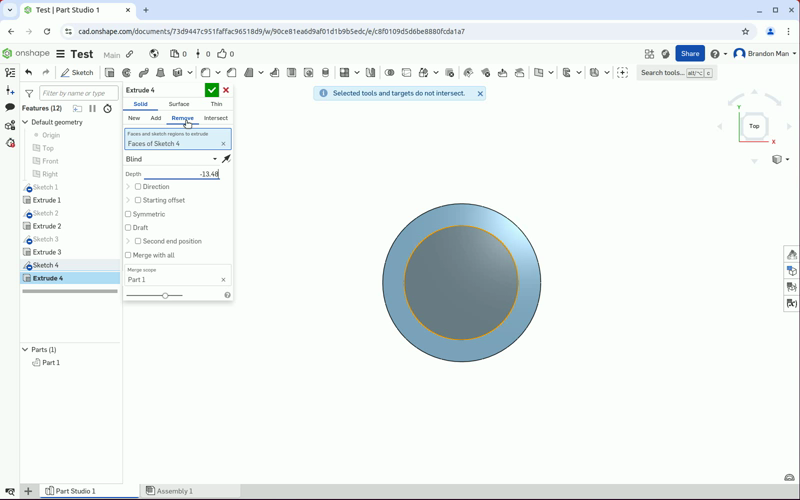
key(tab, 6)
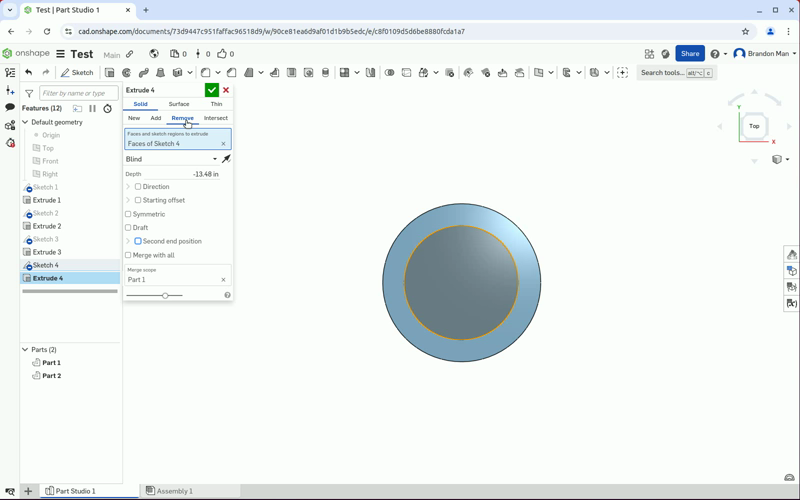
key(space)
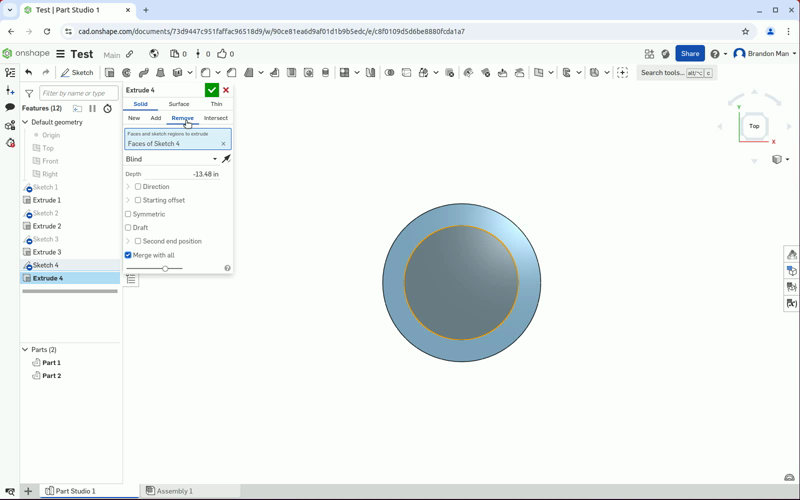
key(enter)
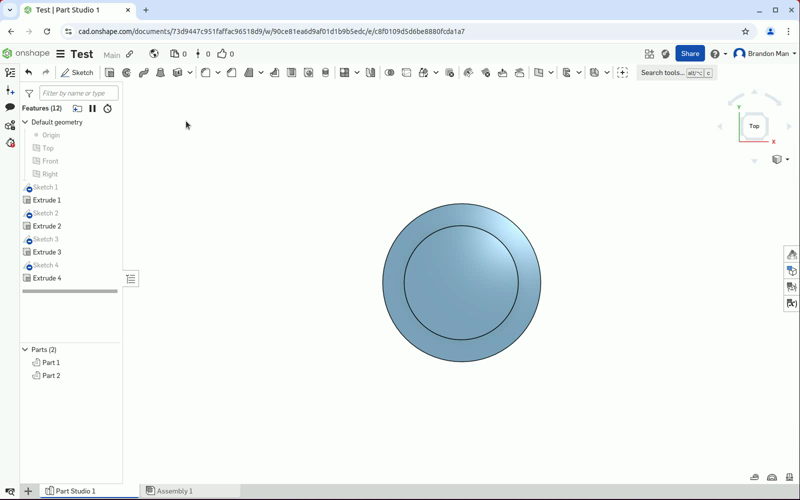
key(shift+h)
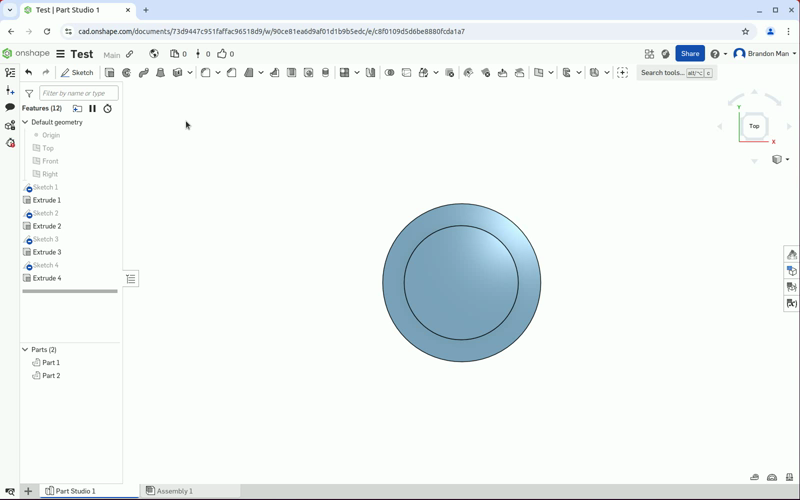
key(shift+h)
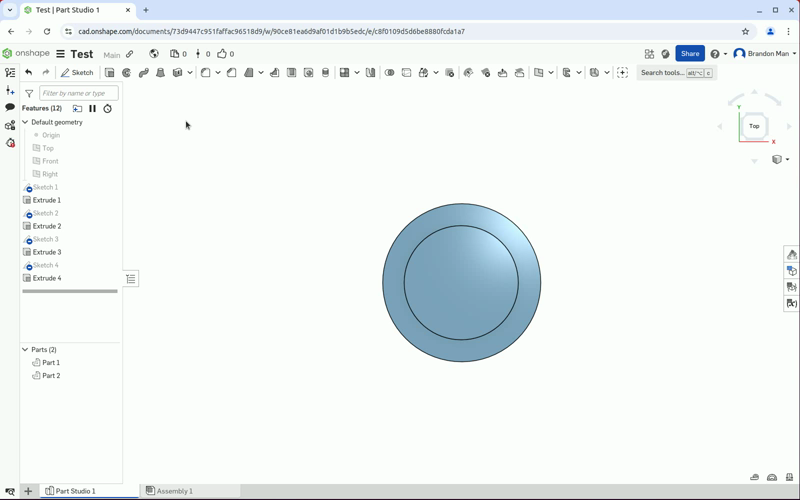
mouse_move(73, 189)
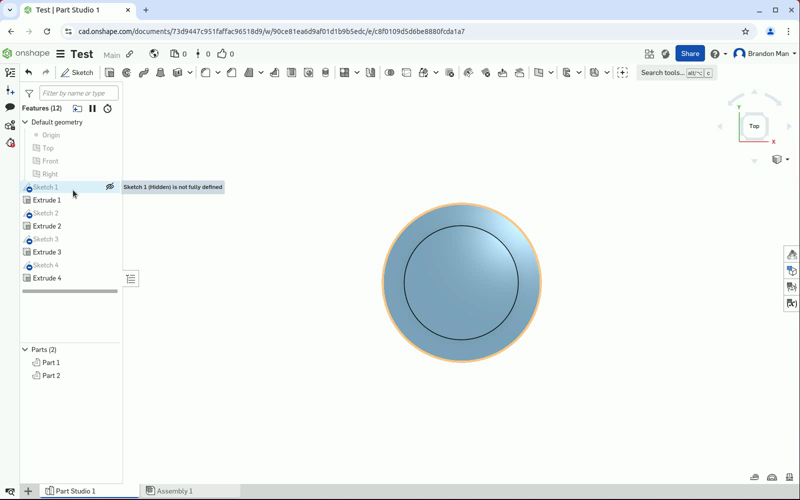
click(73, 189)
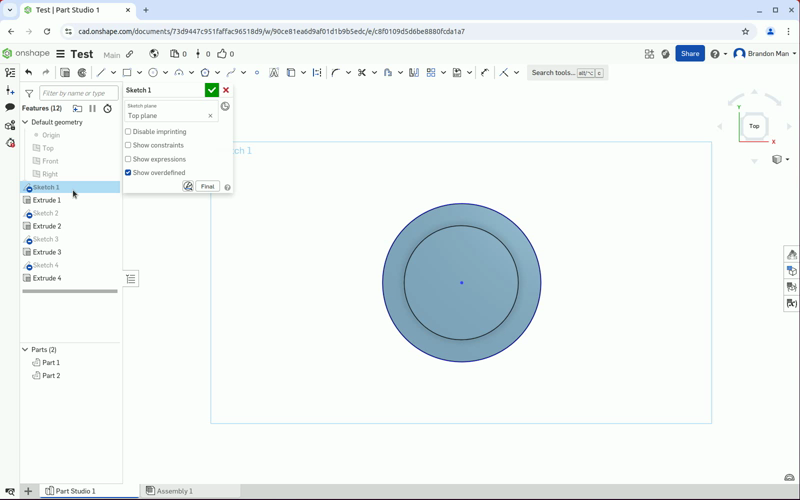
mouse_move(229, 92)
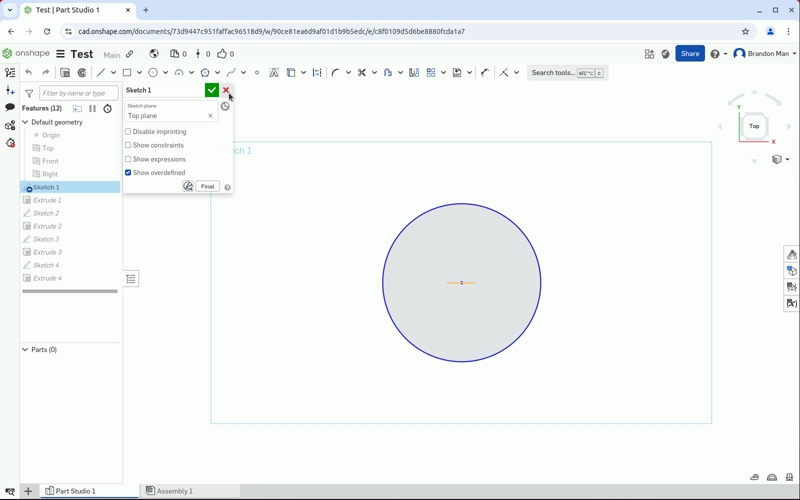
click(229, 92)
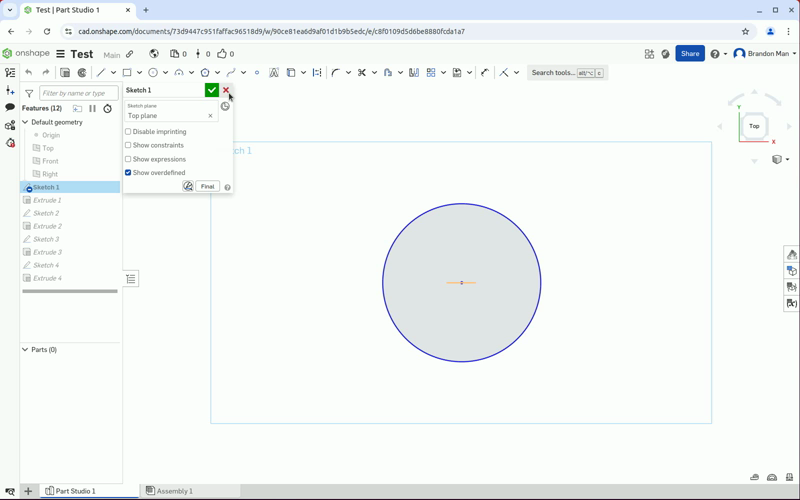
key(shift+s)
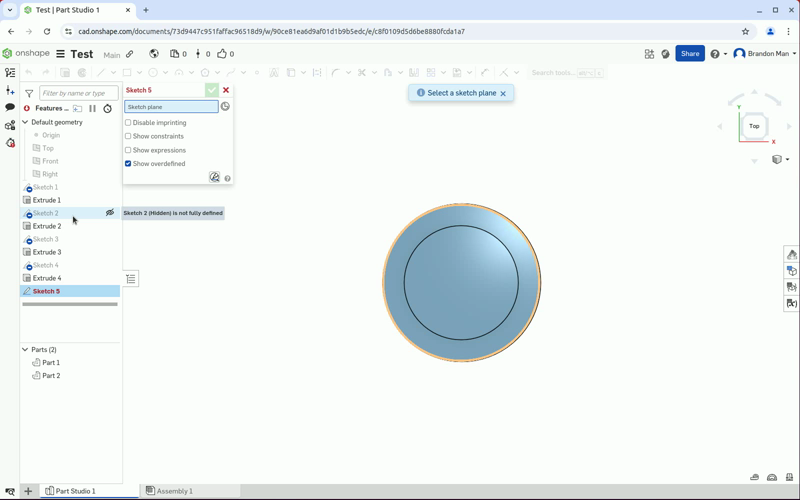
scroll(3)
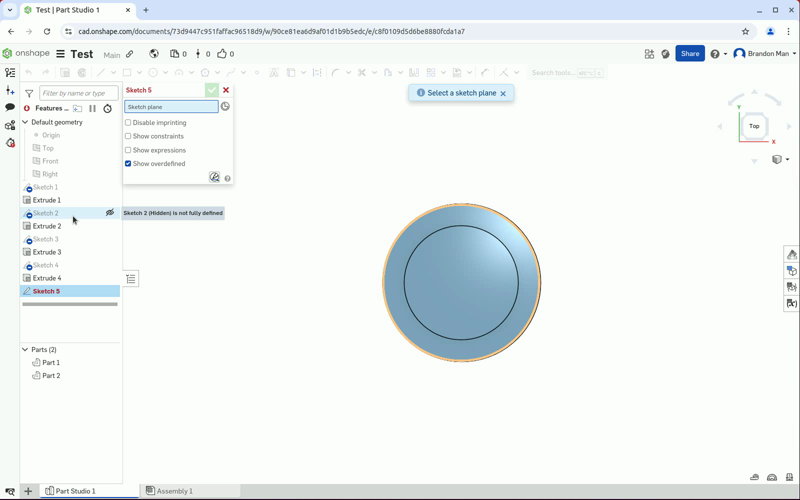
mouse_move(73, 150)
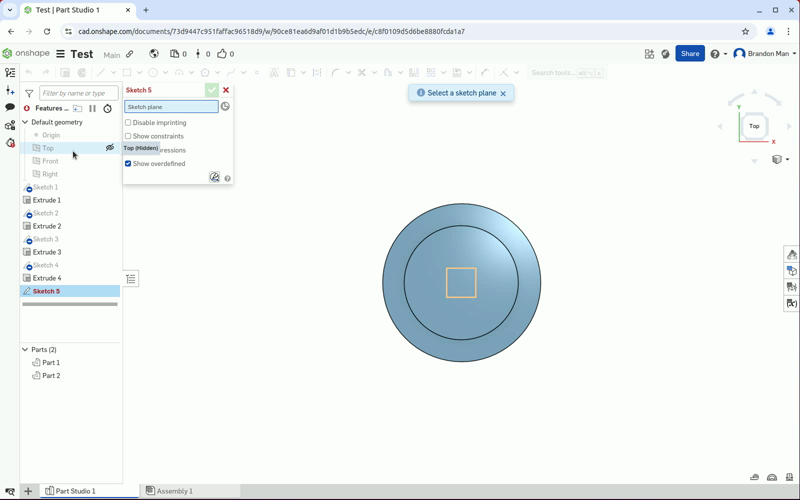
click(73, 150)
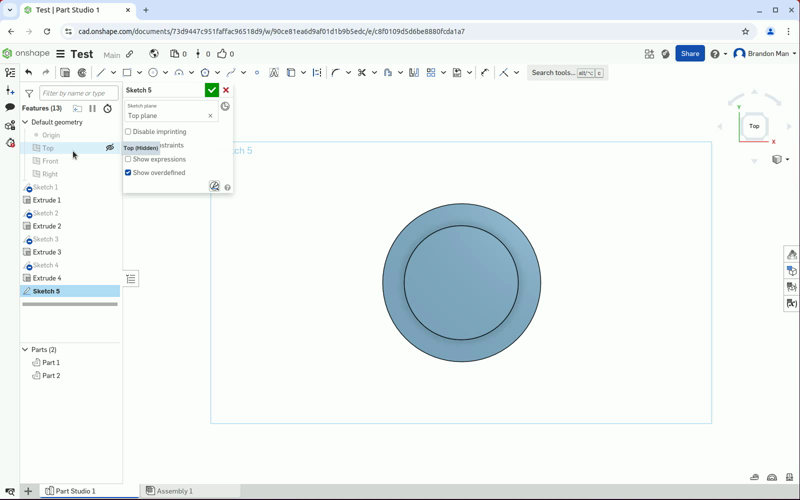
mouse_move(73, 352)
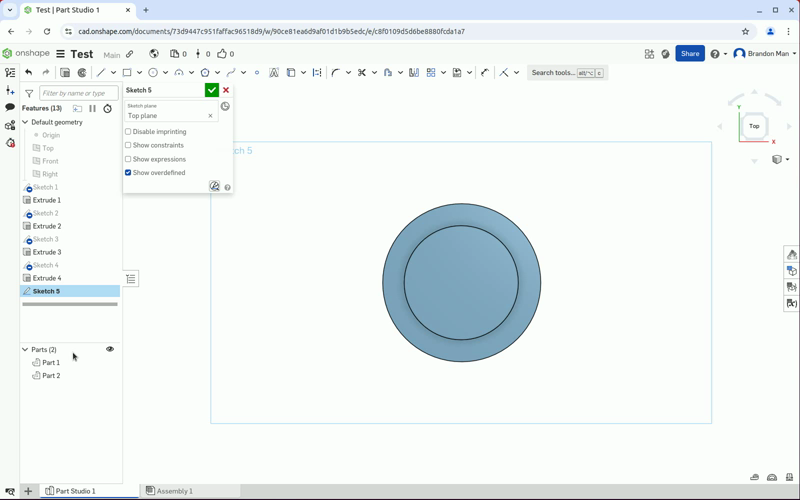
key(y)
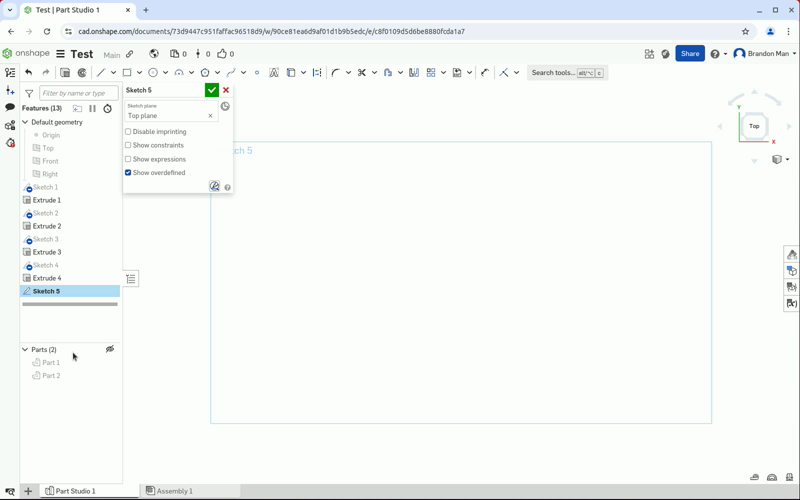
key(c)
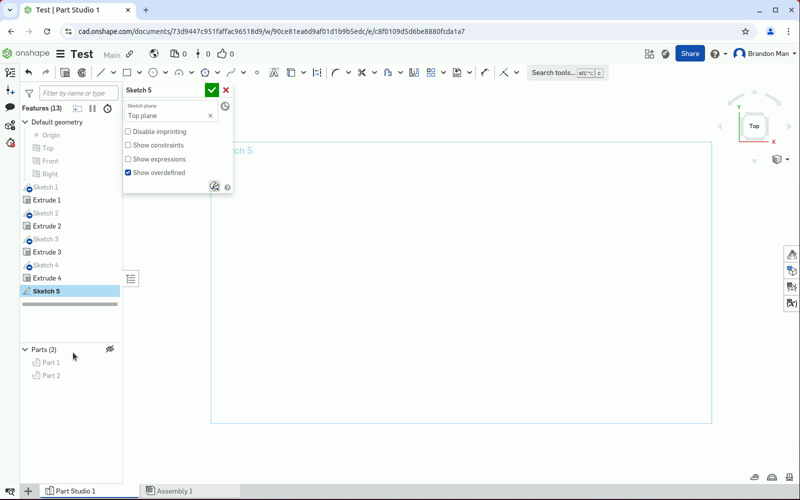
key_down(shift)
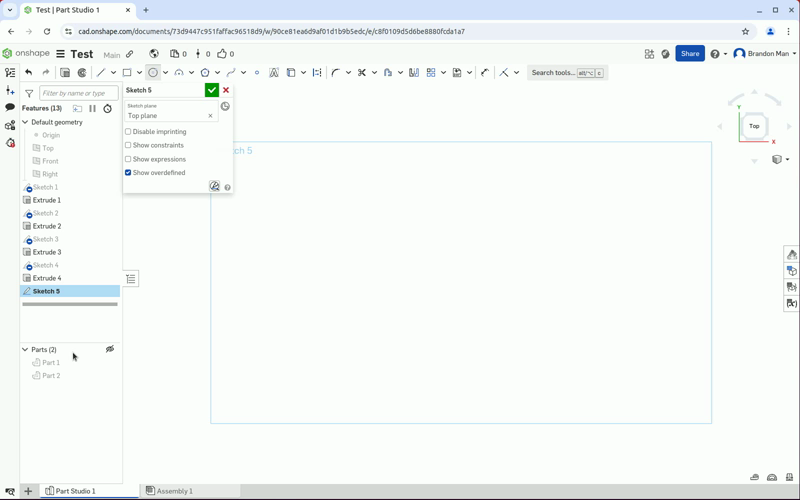
mouse_move(460, 282)
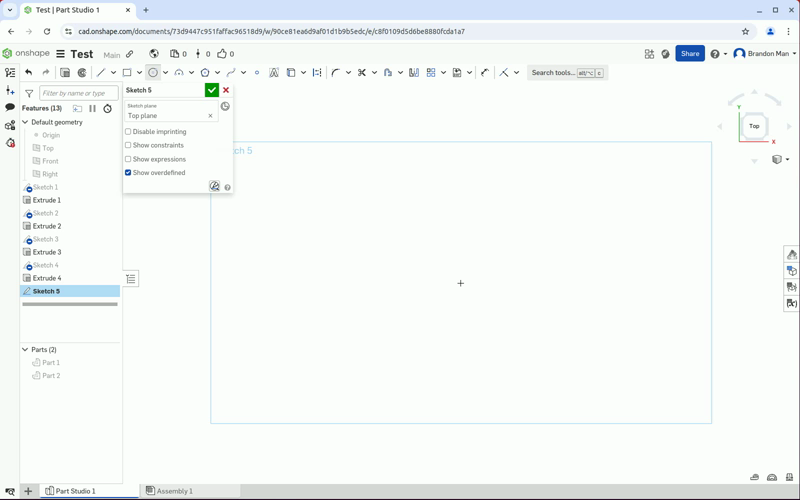
click(460, 282)
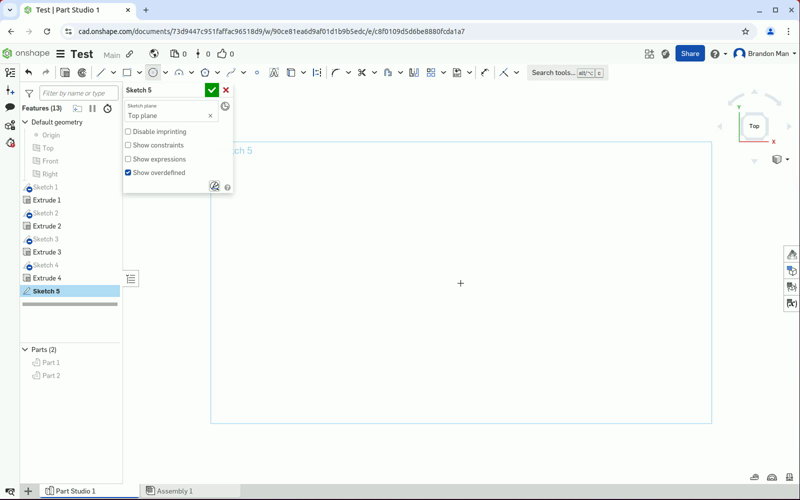
key_up(shift)
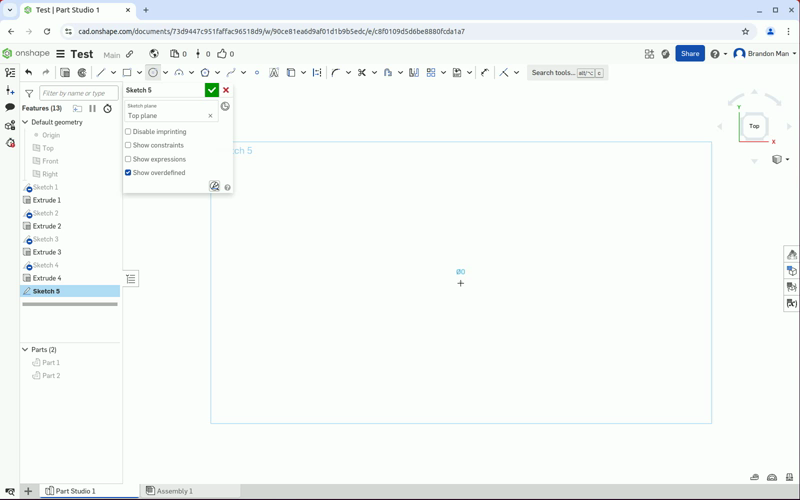
mouse_move(479, 282)
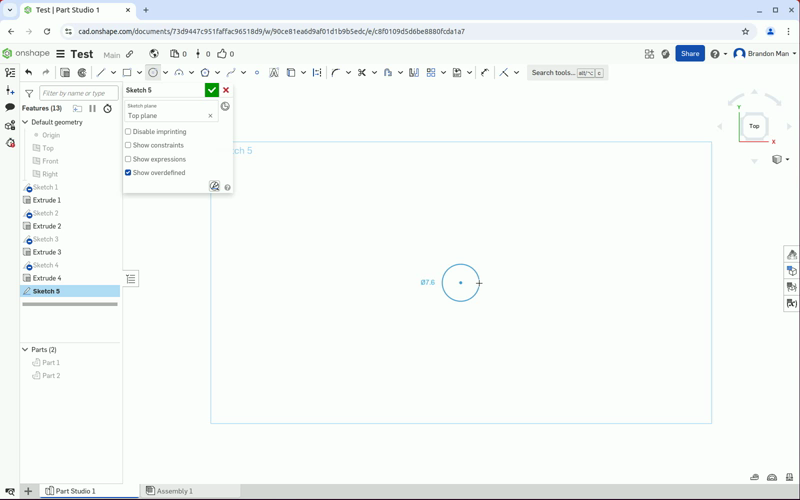
click(479, 282)
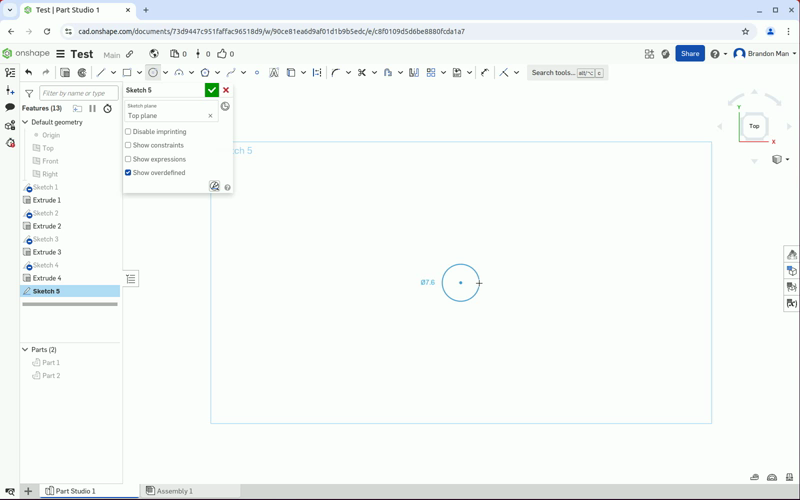
key(esc)
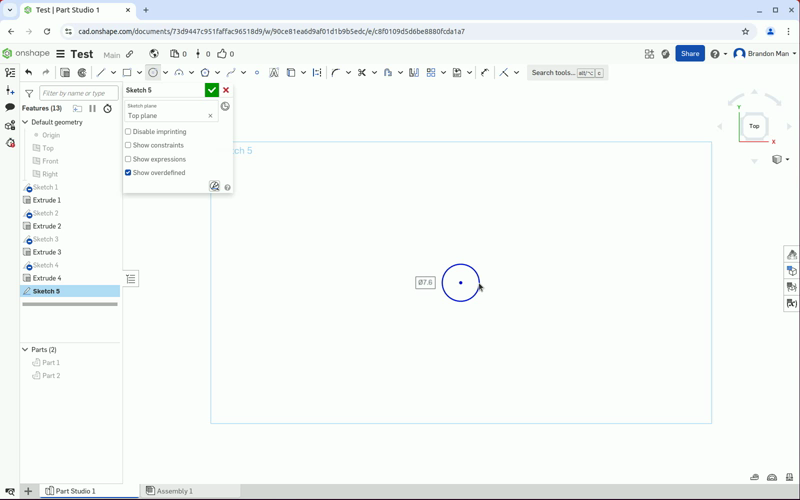
mouse_move(471, 289)
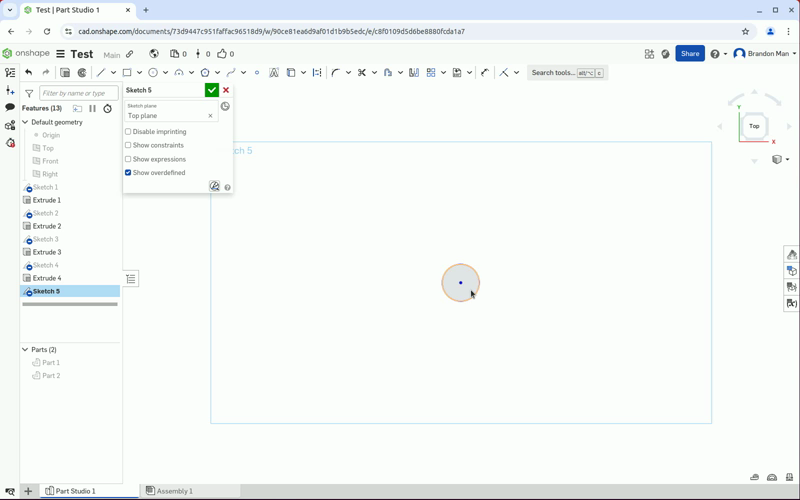
scroll(6)
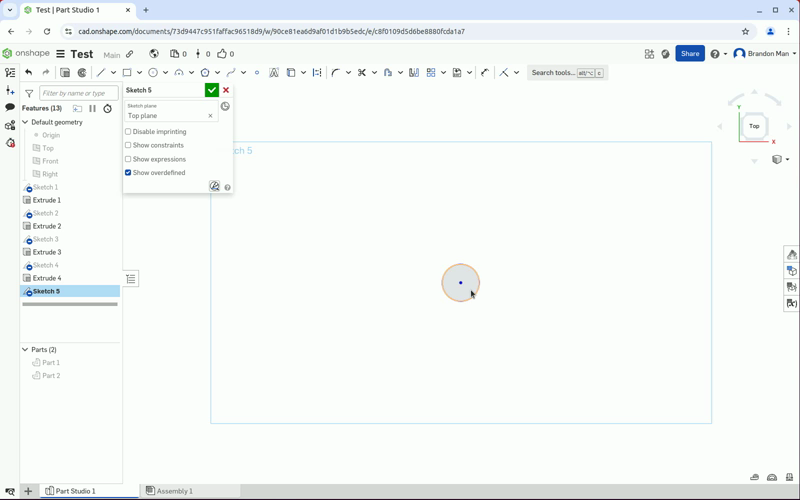
scroll(6)
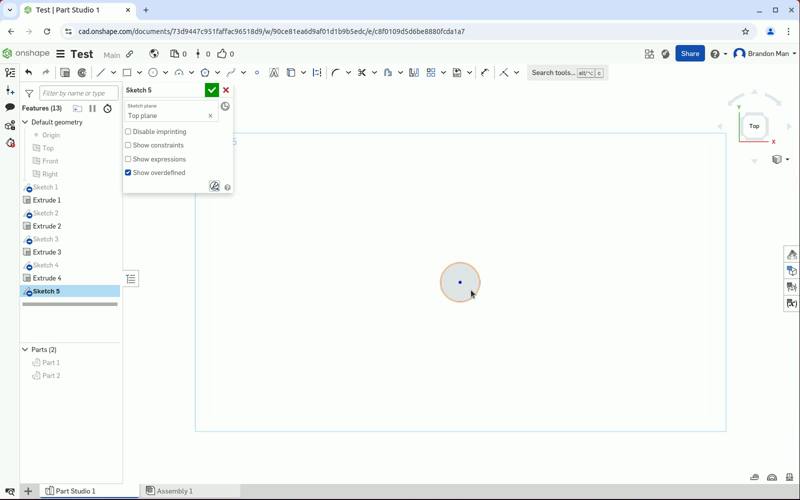
scroll(6)
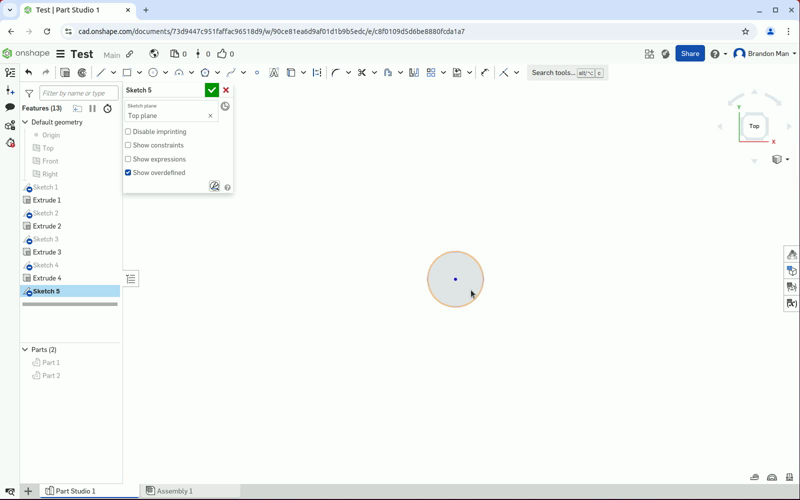
scroll(6)
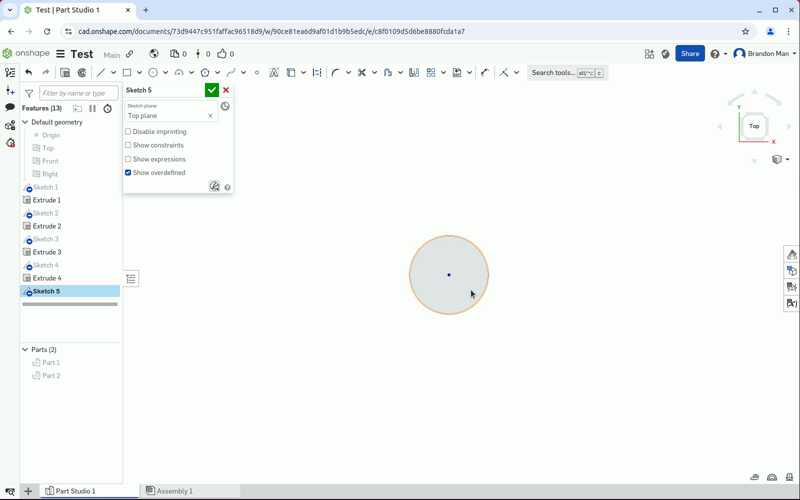
scroll(6)
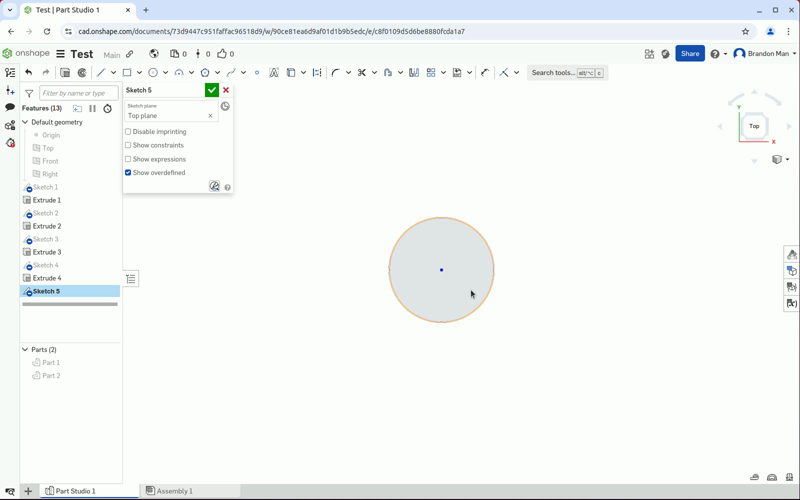
scroll(6)
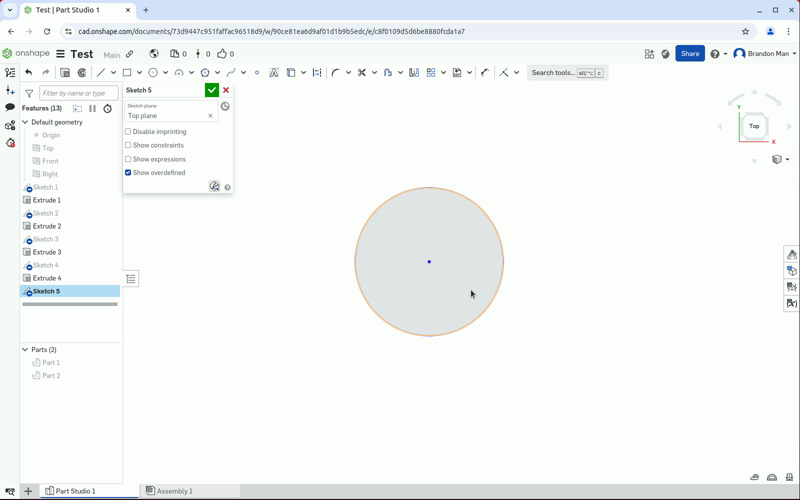
scroll(6)
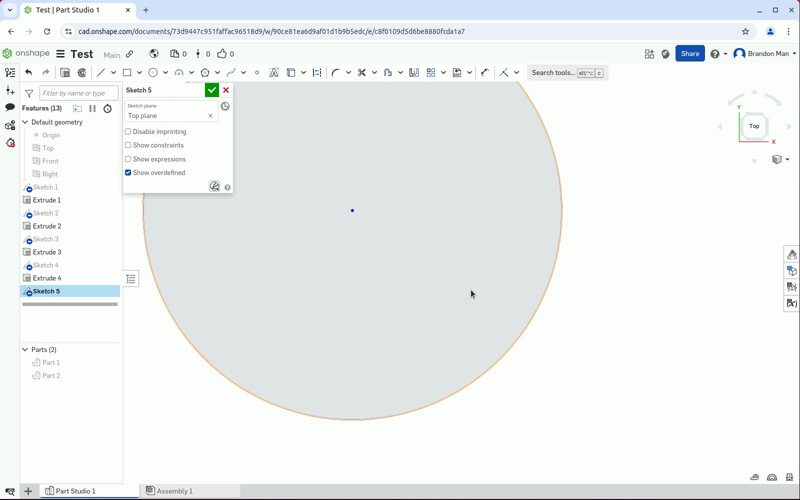
click(471, 289)
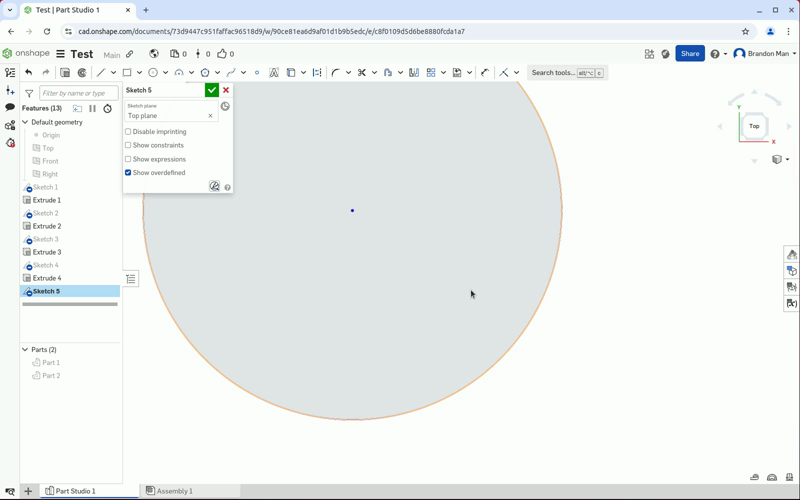
scroll(-6)
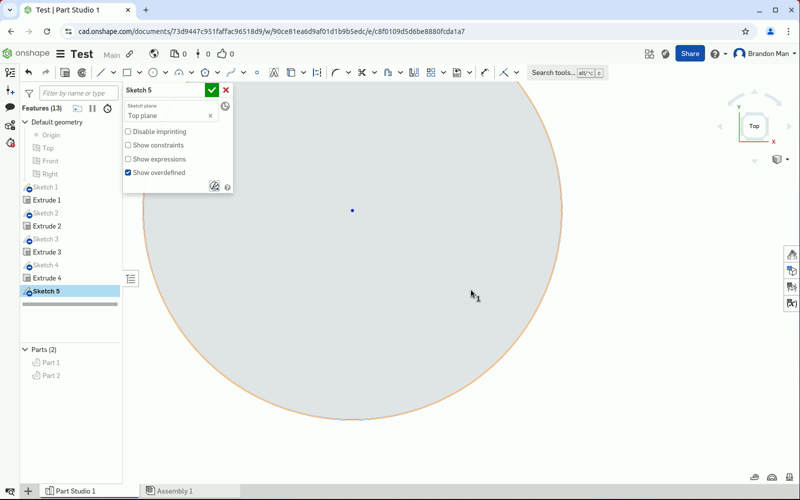
scroll(-6)
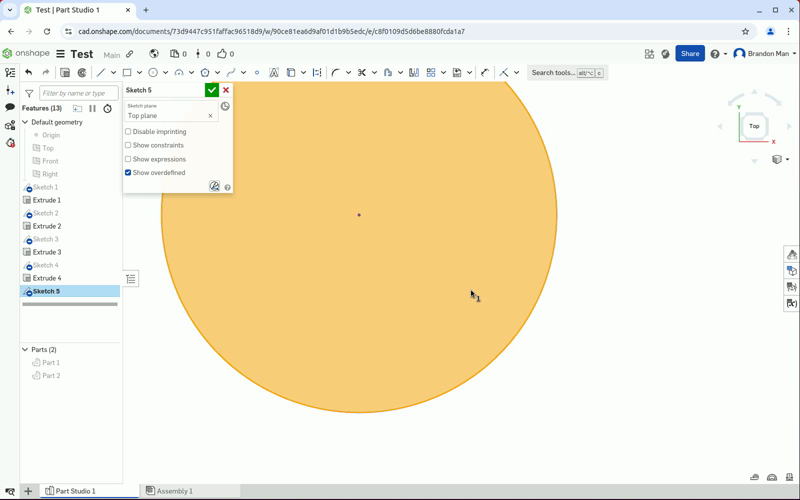
scroll(-6)
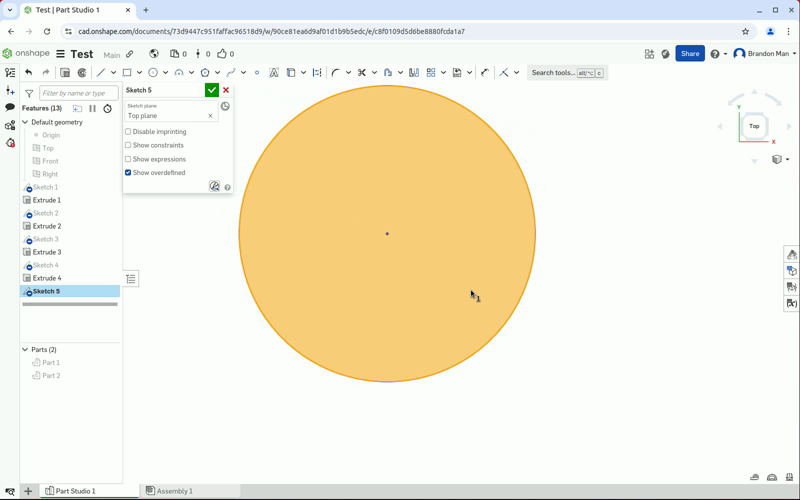
scroll(-6)
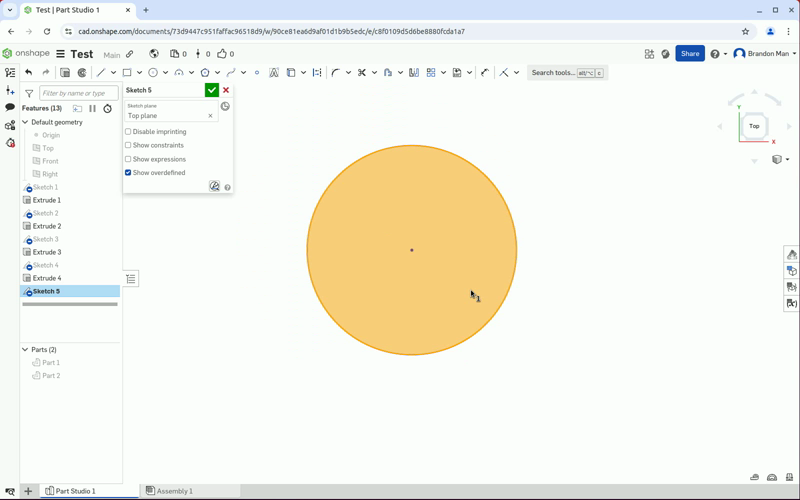
scroll(-6)
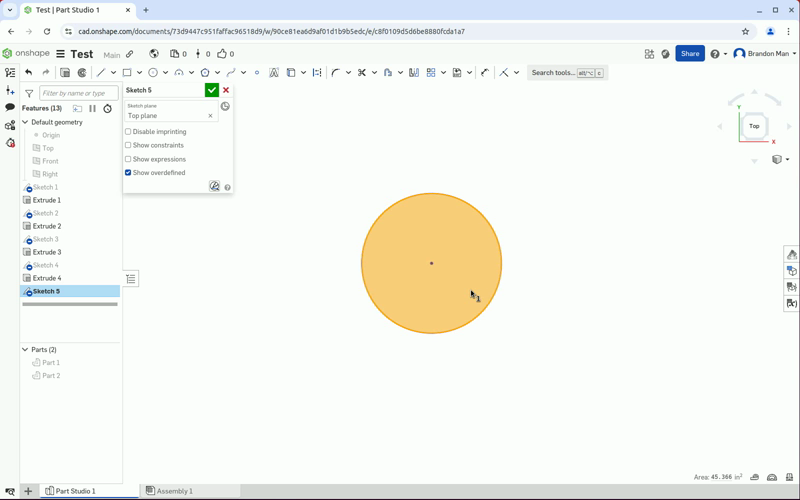
scroll(-6)
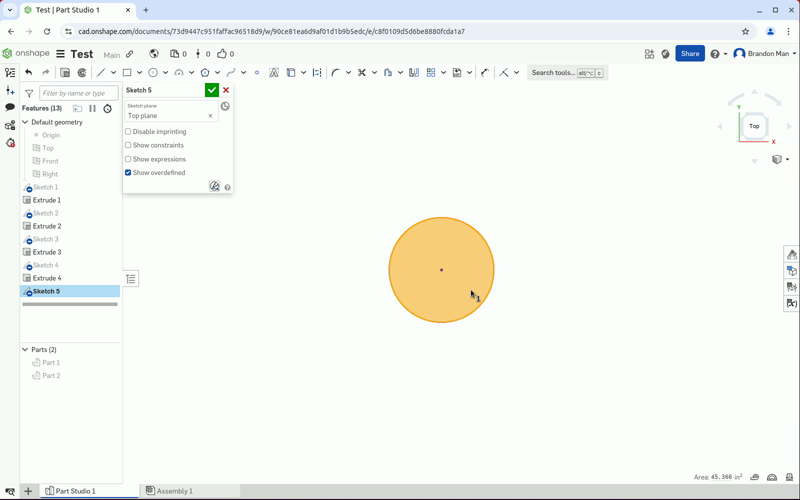
scroll(-6)
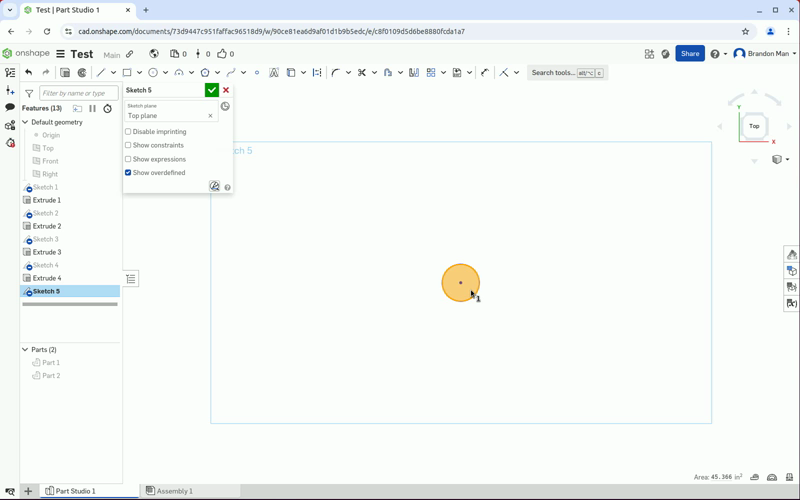
mouse_move(73, 352)
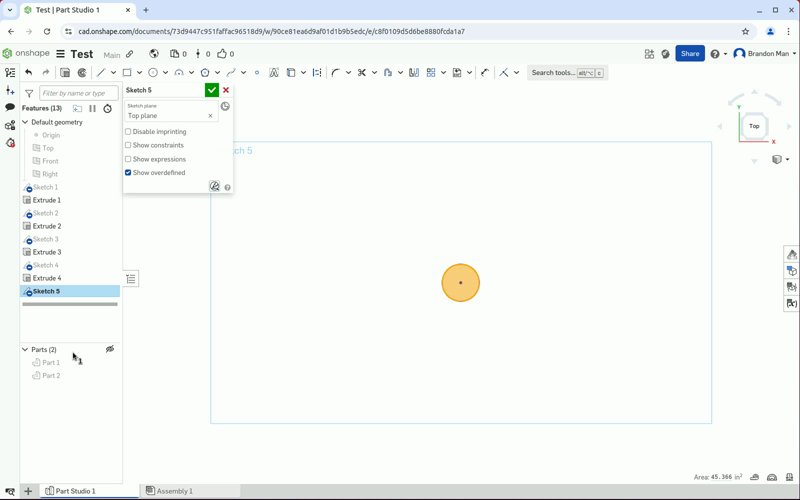
key(shift+y)
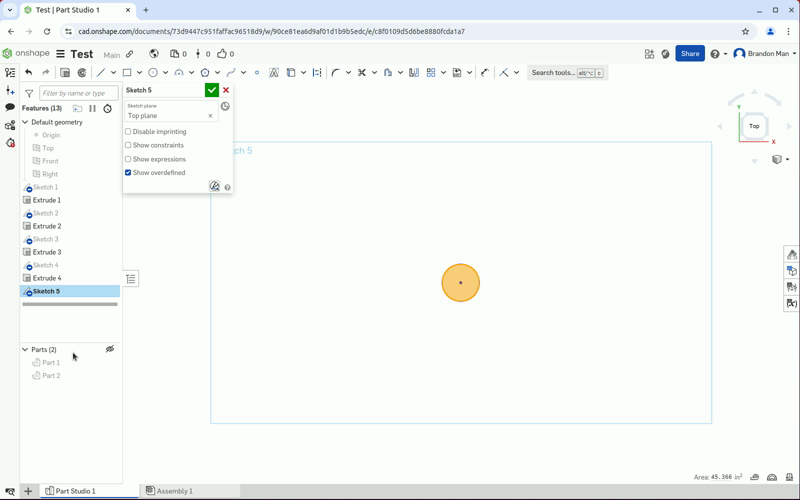
key(shift+e)
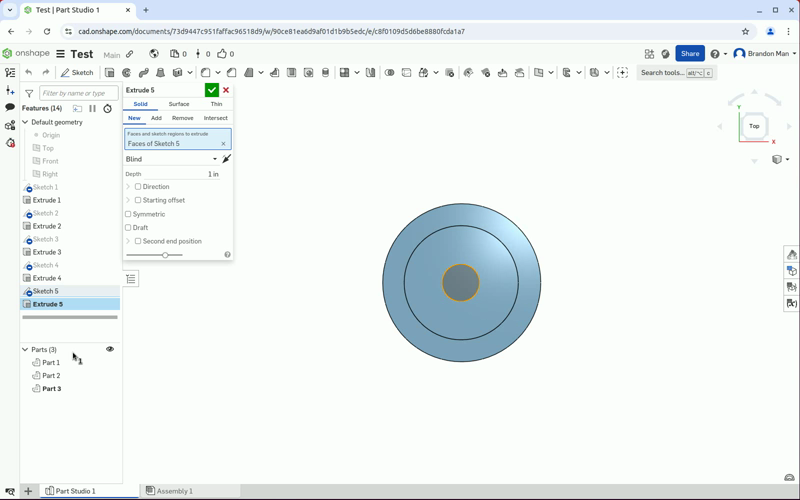
mouse_move(143, 106)
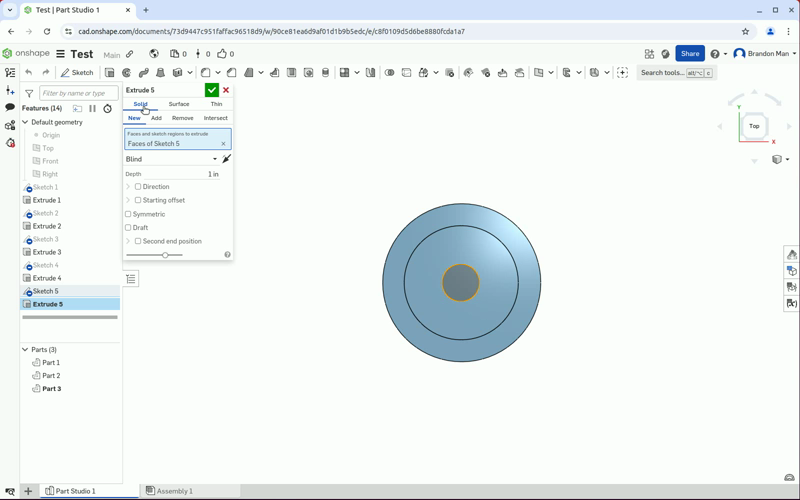
click(143, 106)
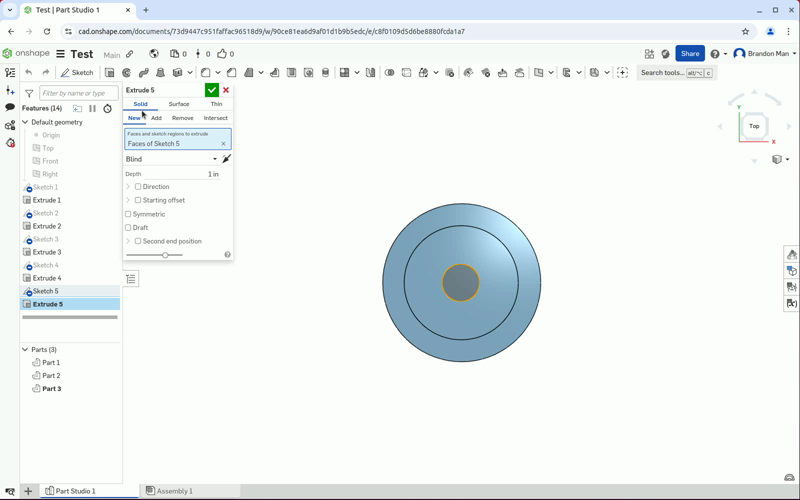
mouse_move(137, 120)
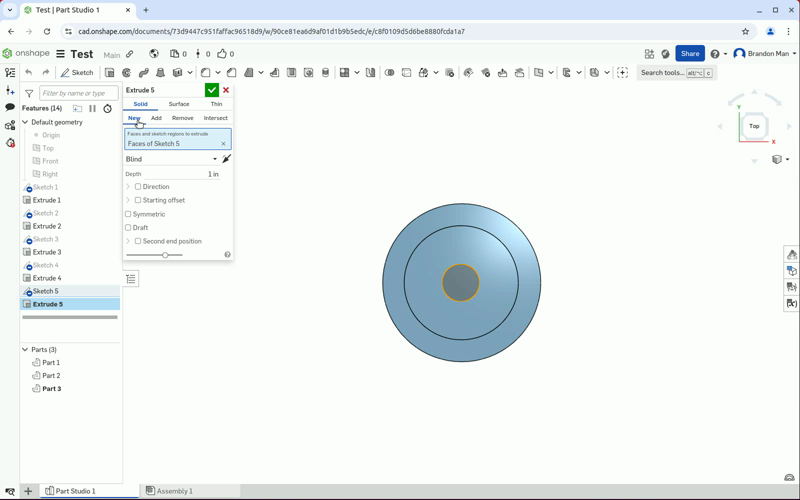
click(137, 120)
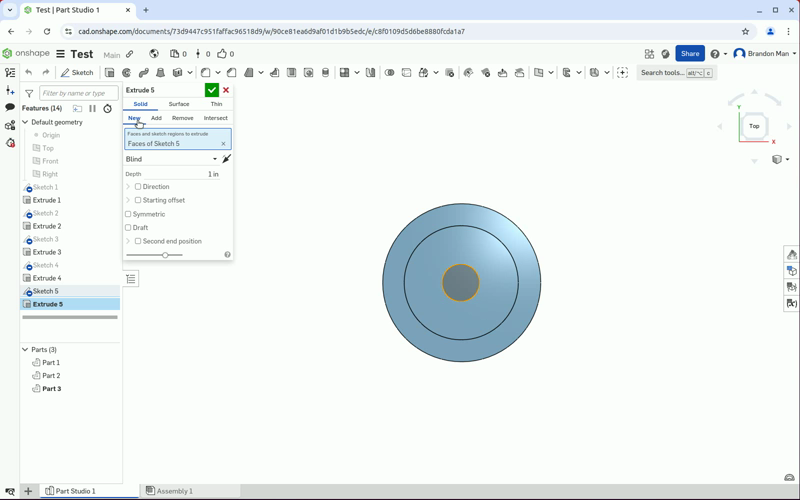
key(tab, 4)
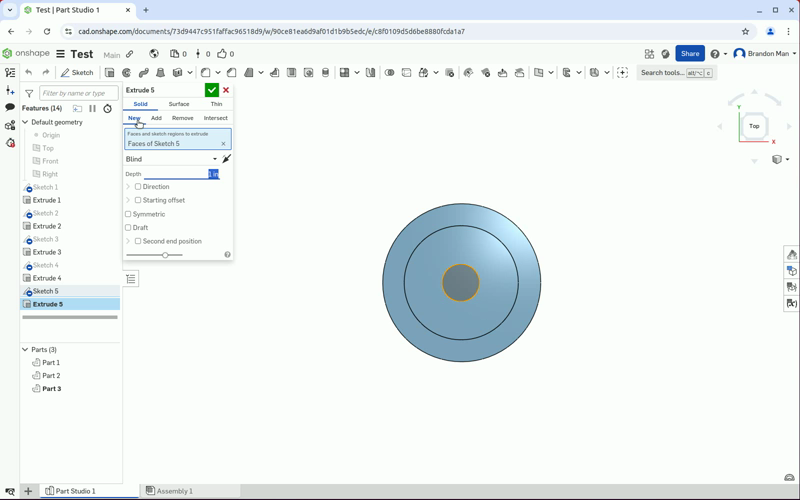
text(20.22)
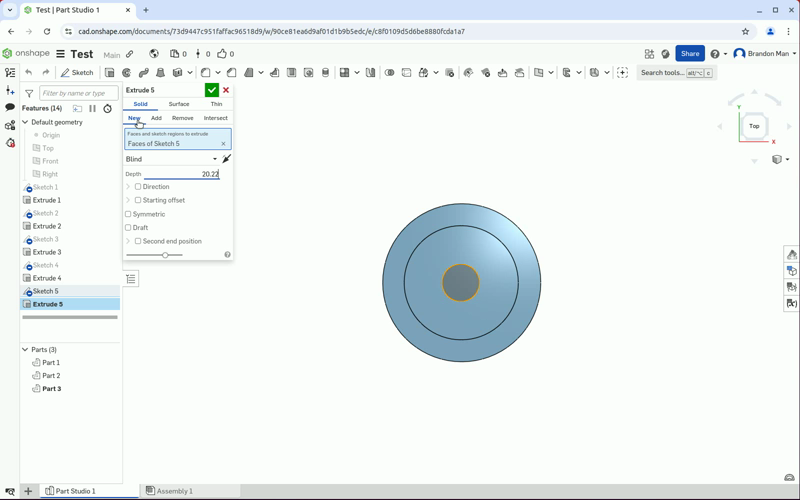
key(enter)
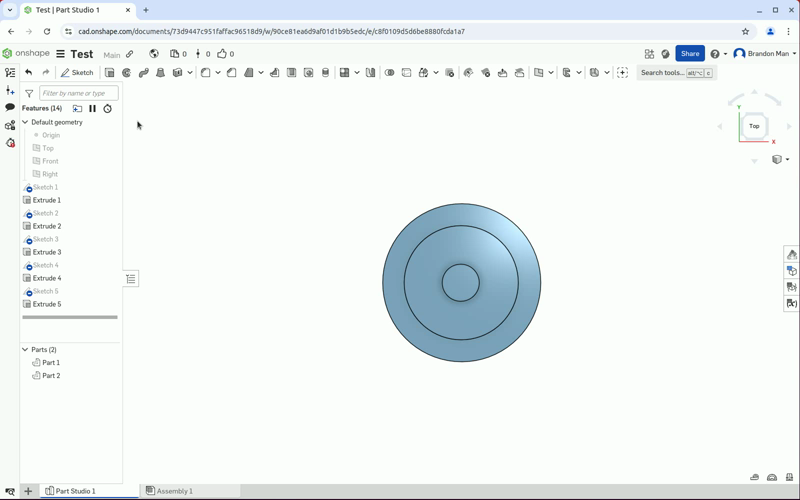
key(shift+h)
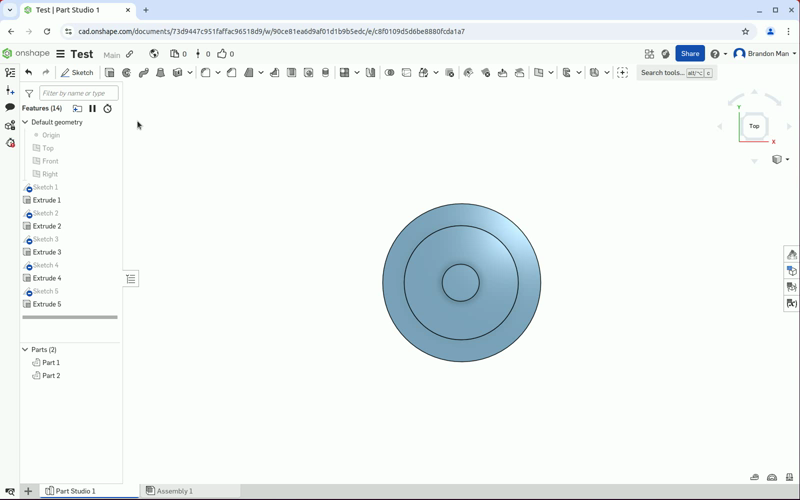
key(shift+h)
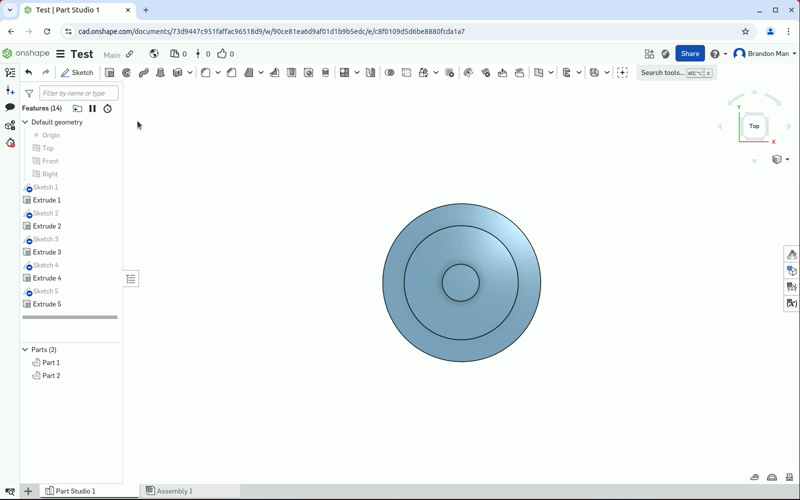
mouse_move(73, 189)
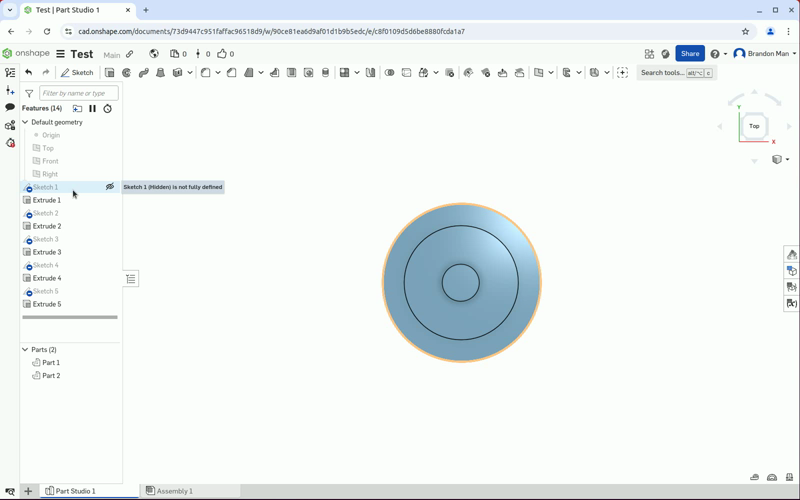
click(73, 189)
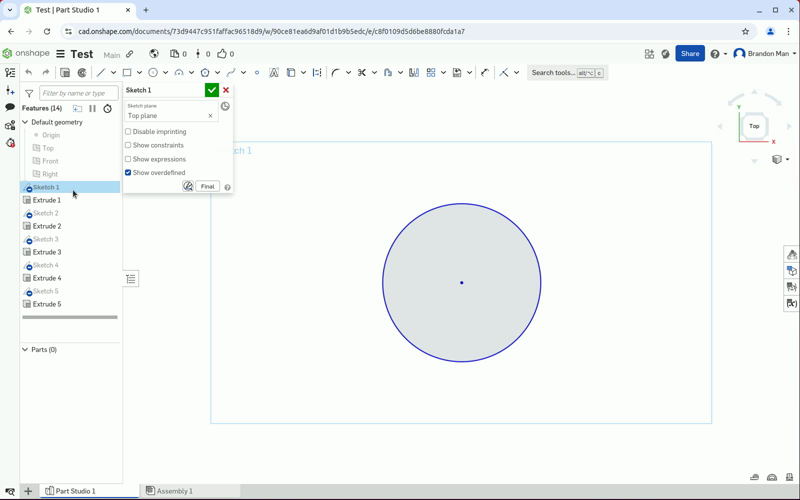
mouse_move(229, 92)
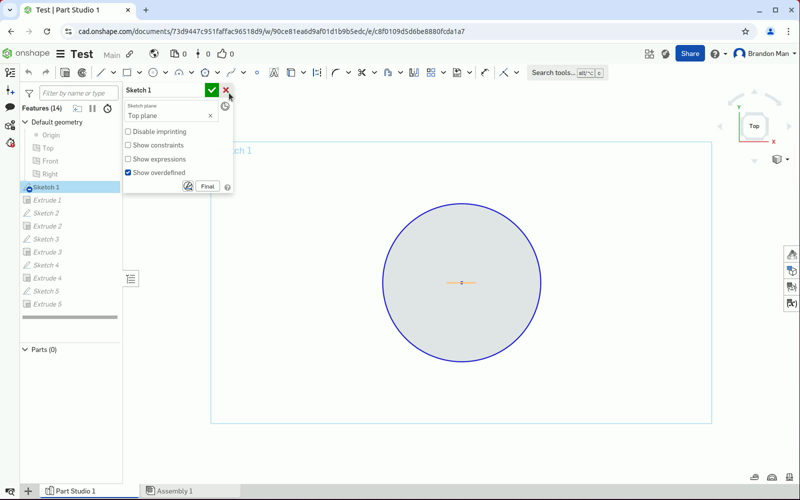
click(229, 92)
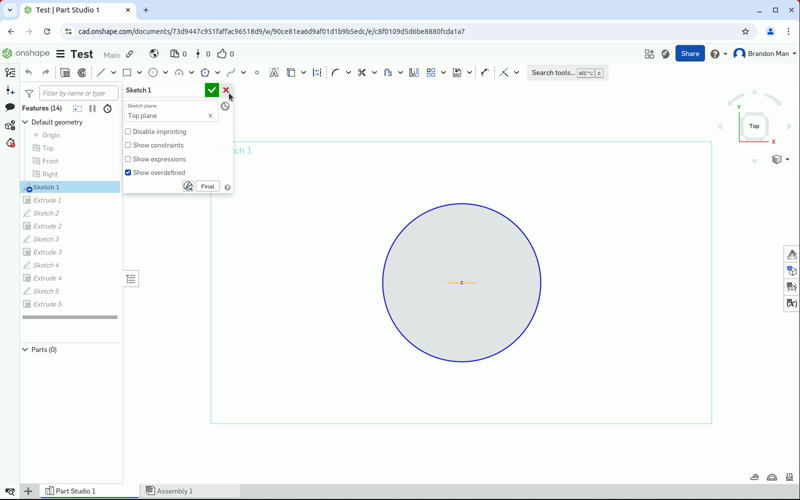
key(shift+s)
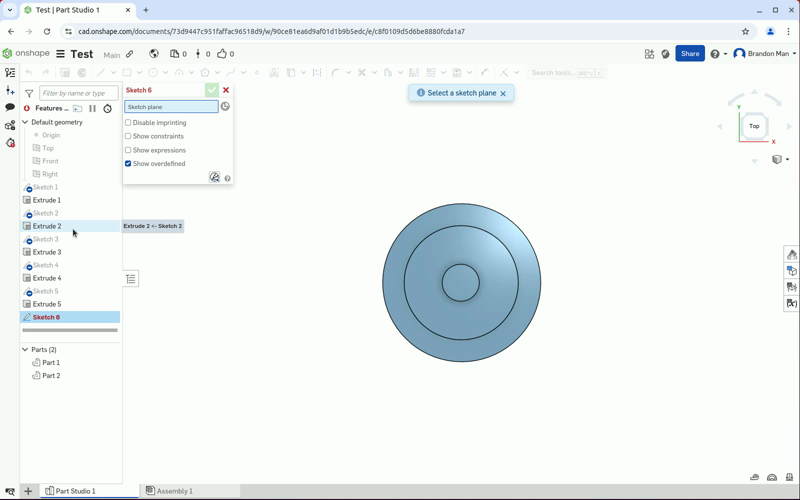
scroll(3)
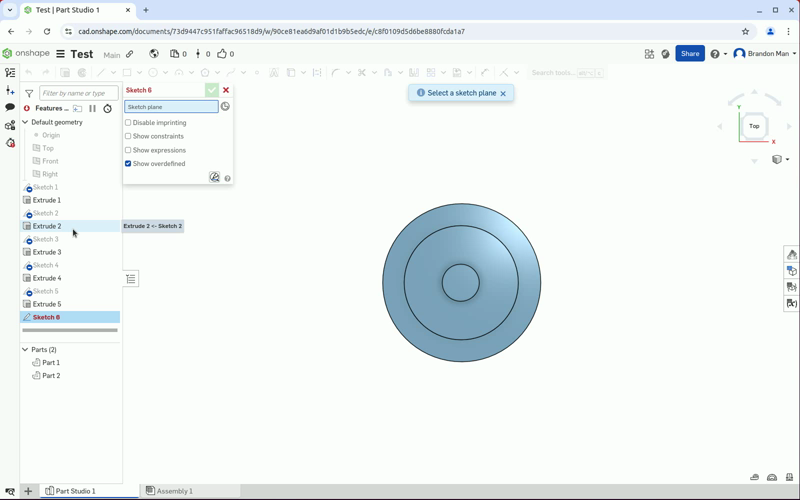
mouse_move(73, 150)
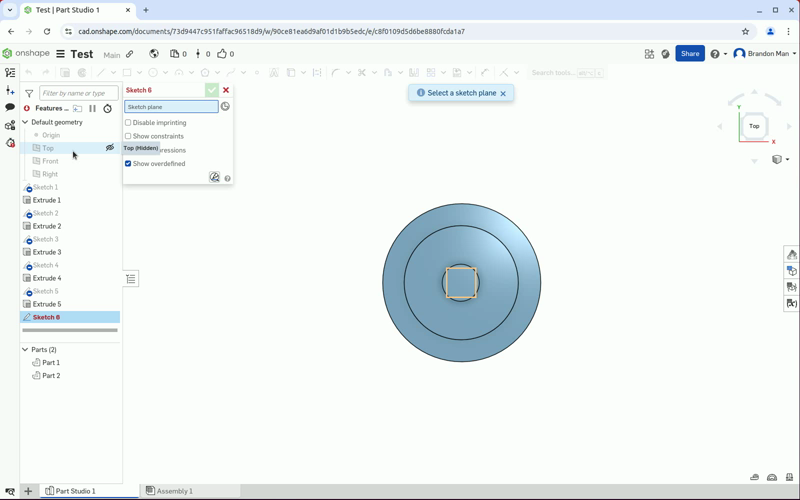
click(73, 150)
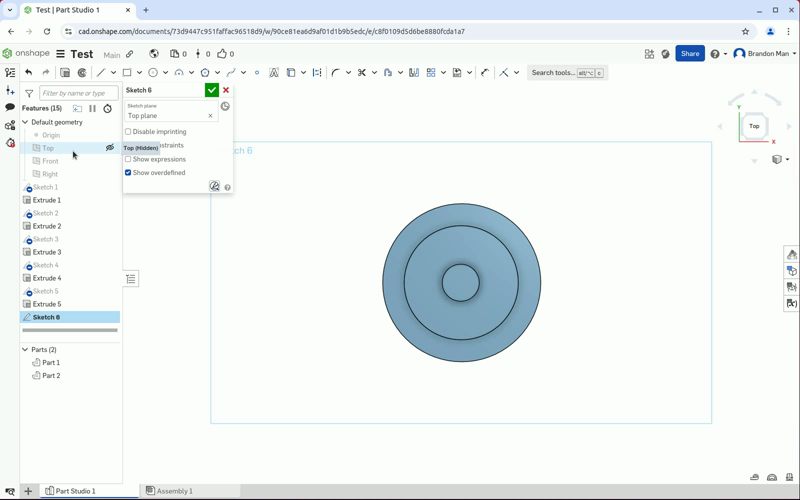
mouse_move(73, 352)
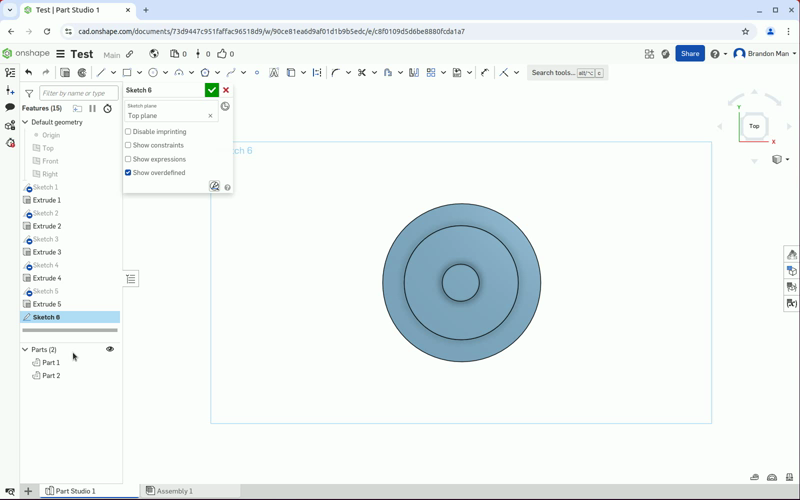
key(y)
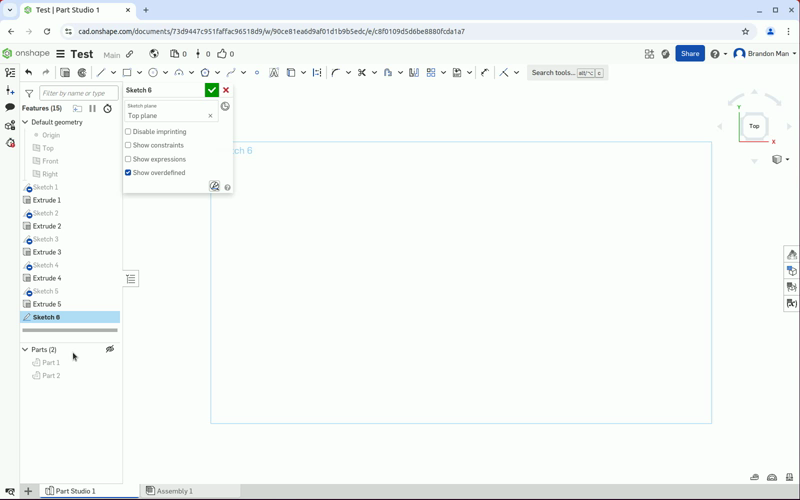
key(c)
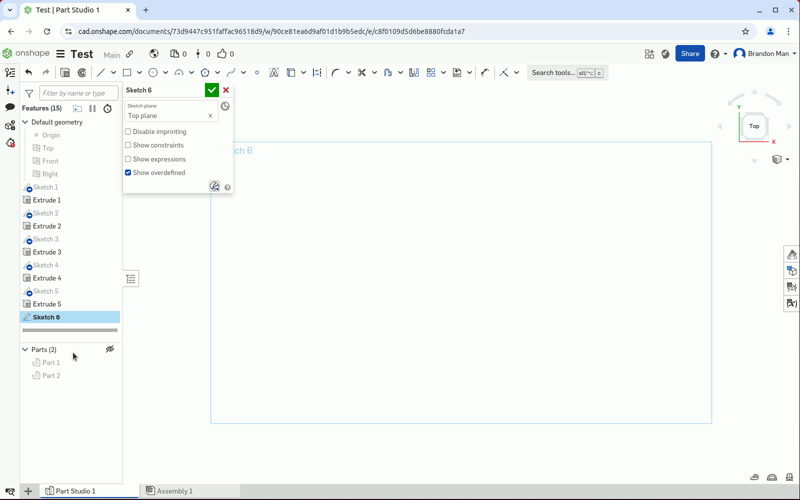
key_down(shift)
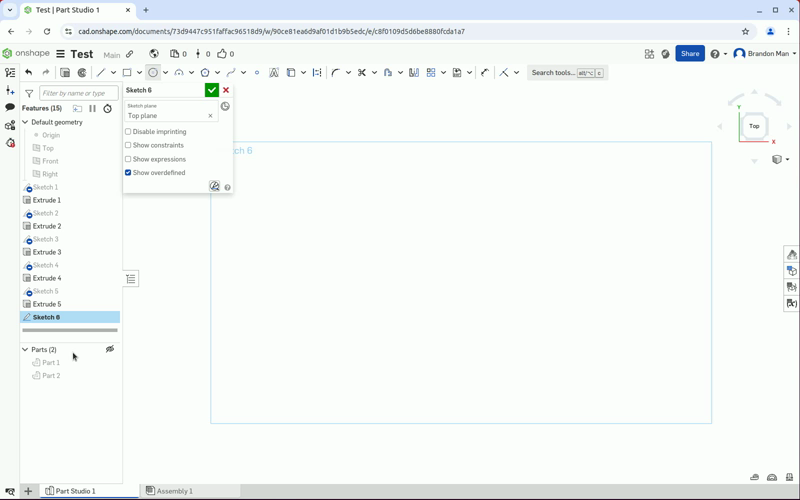
mouse_move(460, 282)
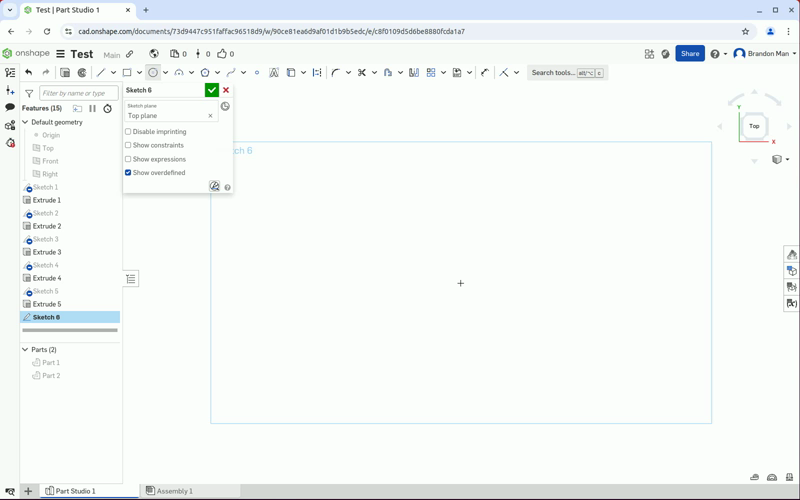
click(460, 282)
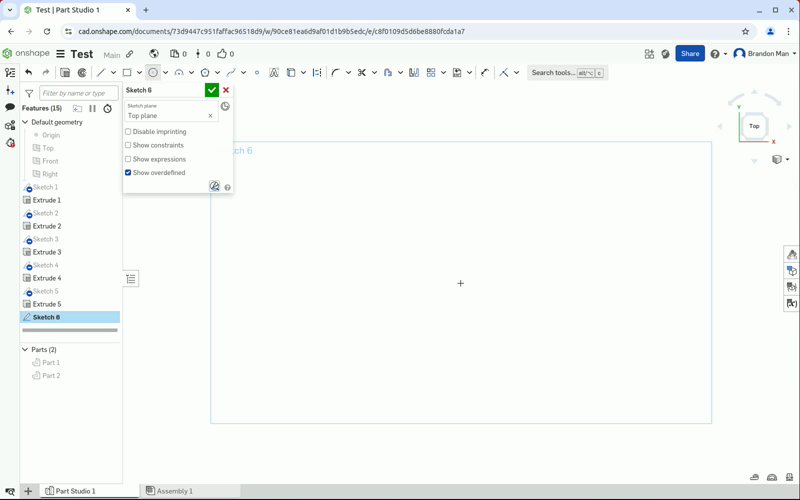
key_up(shift)
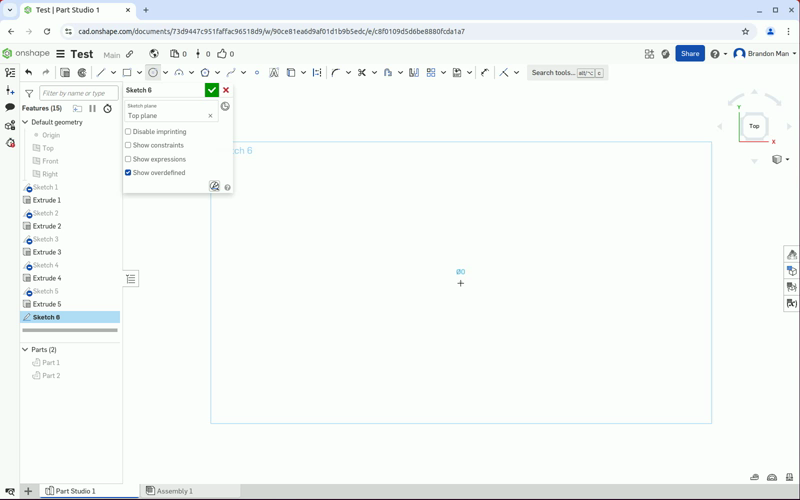
mouse_move(479, 282)
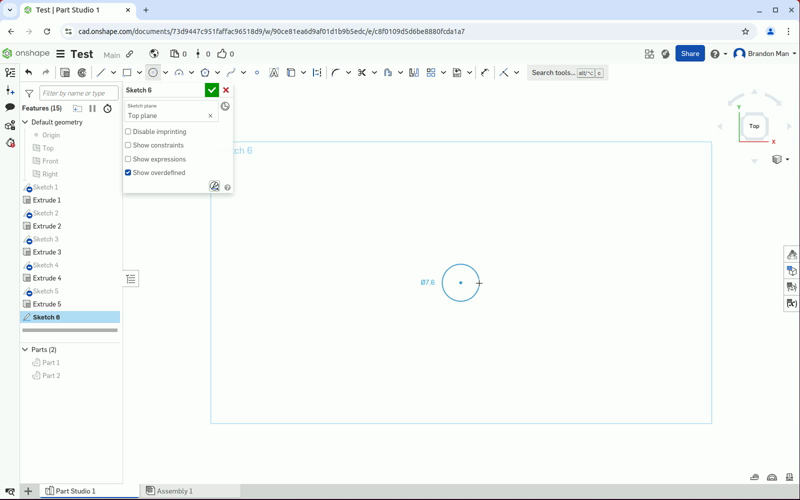
click(479, 282)
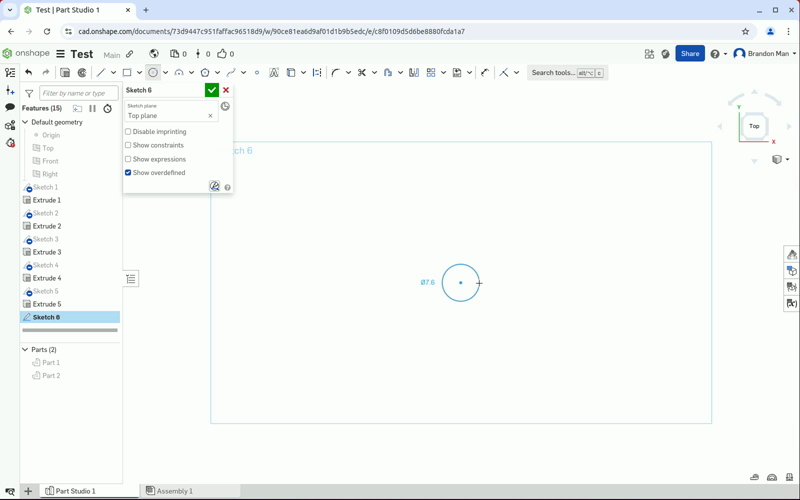
key(esc)
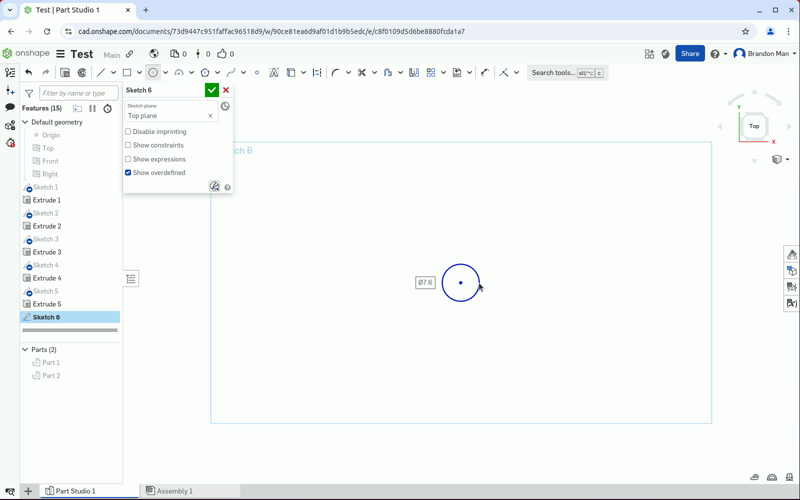
mouse_move(468, 277)
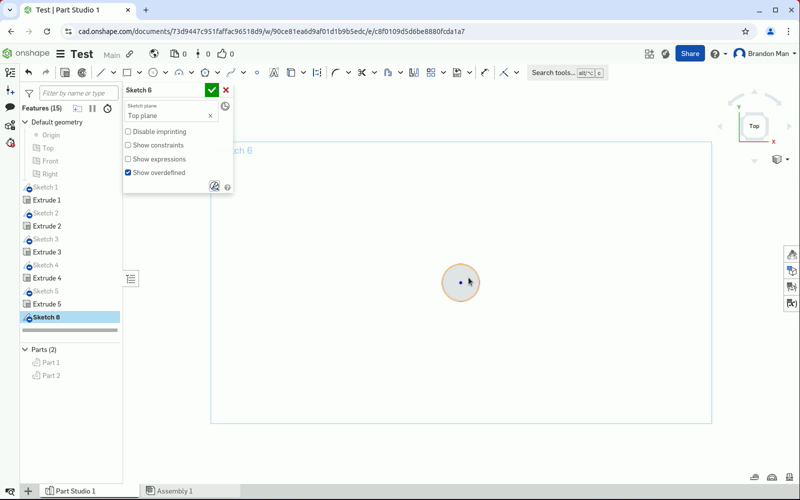
scroll(6)
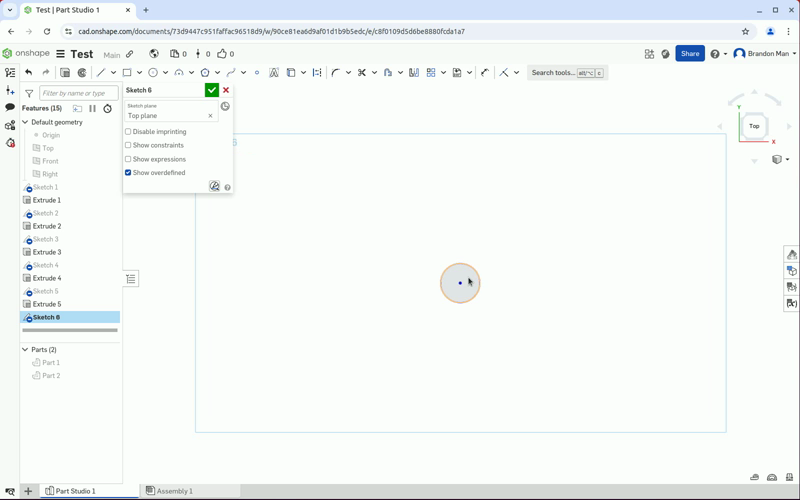
scroll(6)
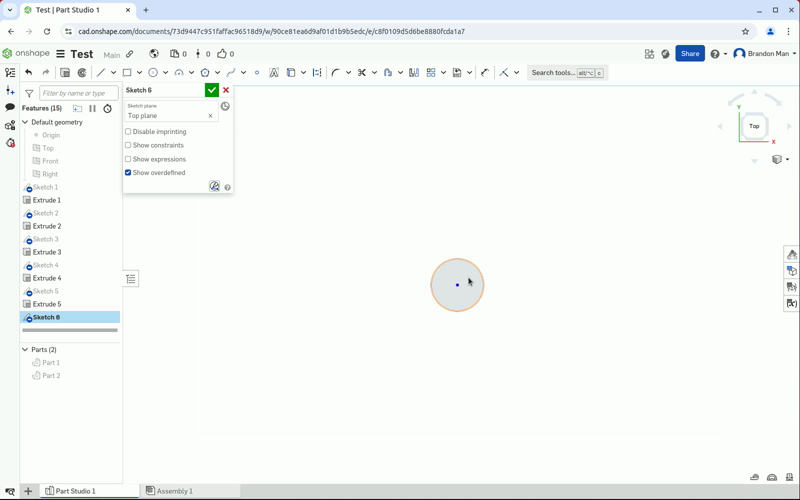
scroll(6)
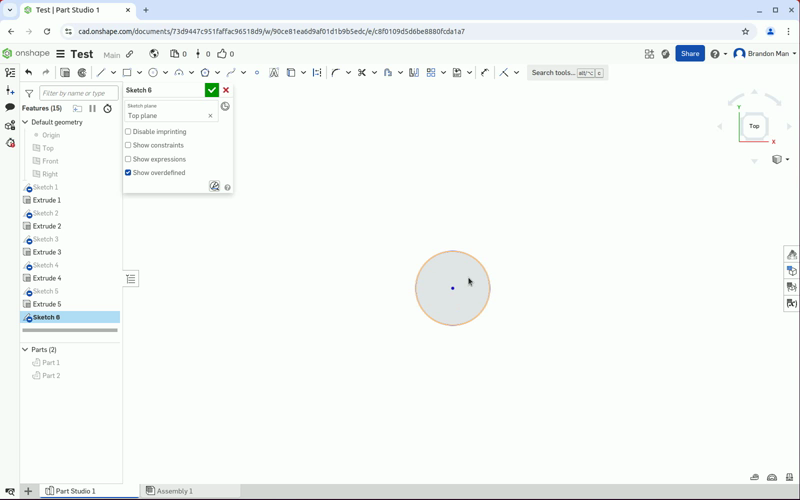
scroll(6)
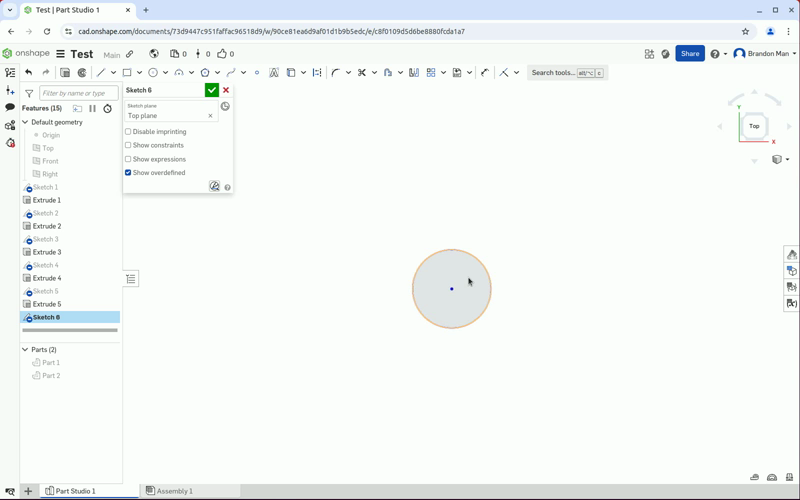
scroll(6)
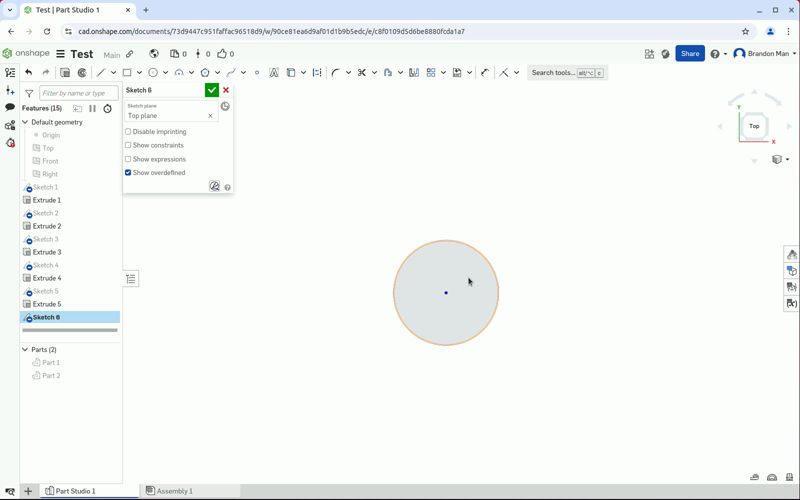
scroll(6)
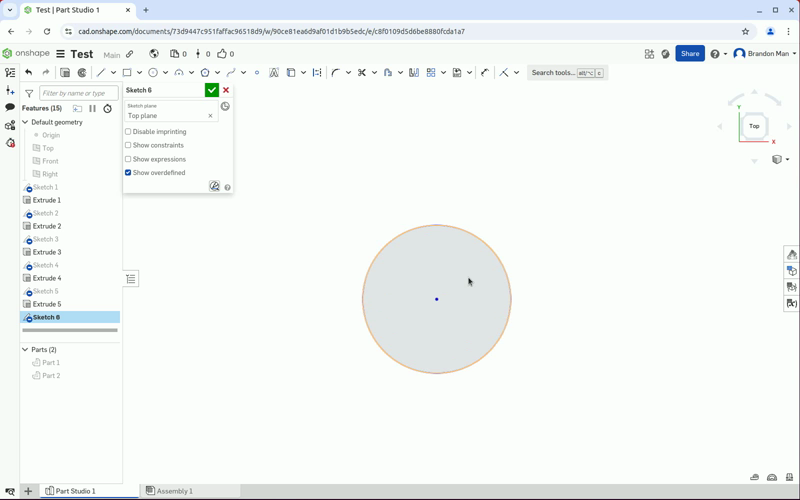
scroll(6)
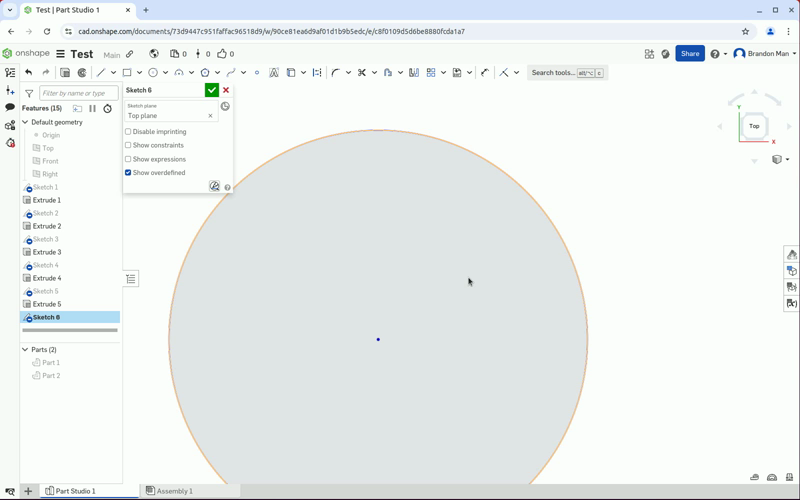
click(468, 277)
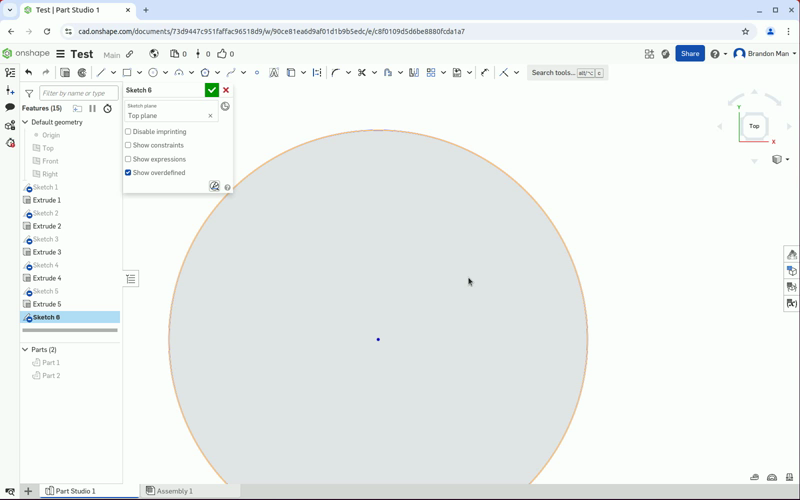
scroll(-6)
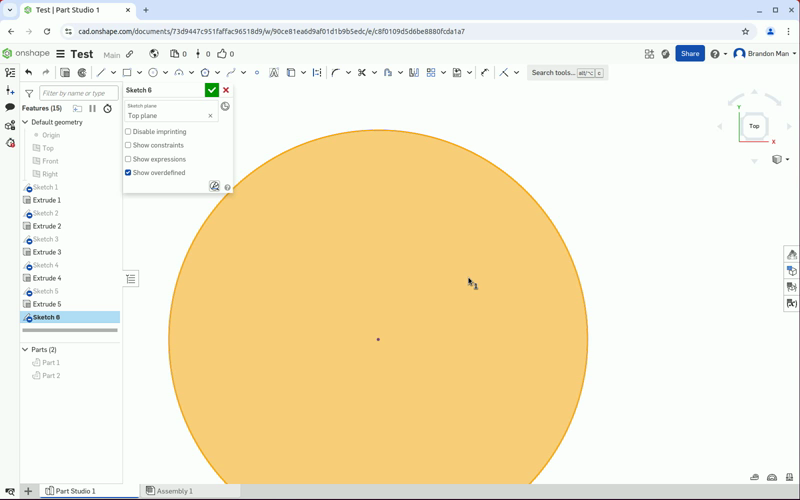
scroll(-6)
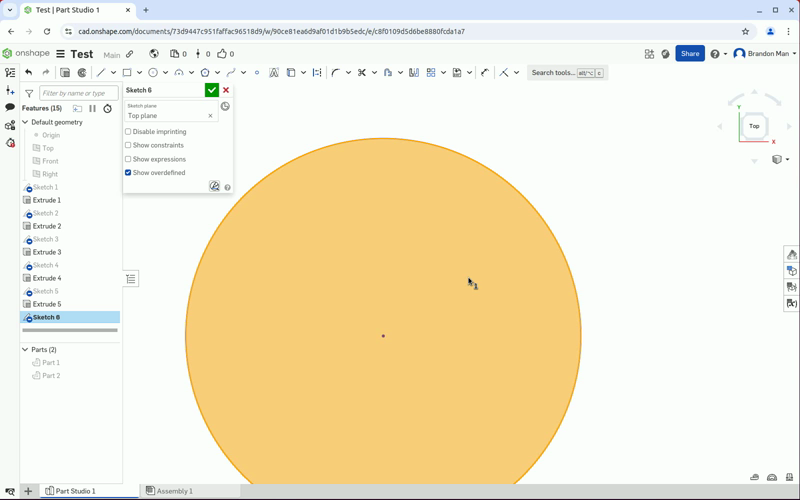
scroll(-6)
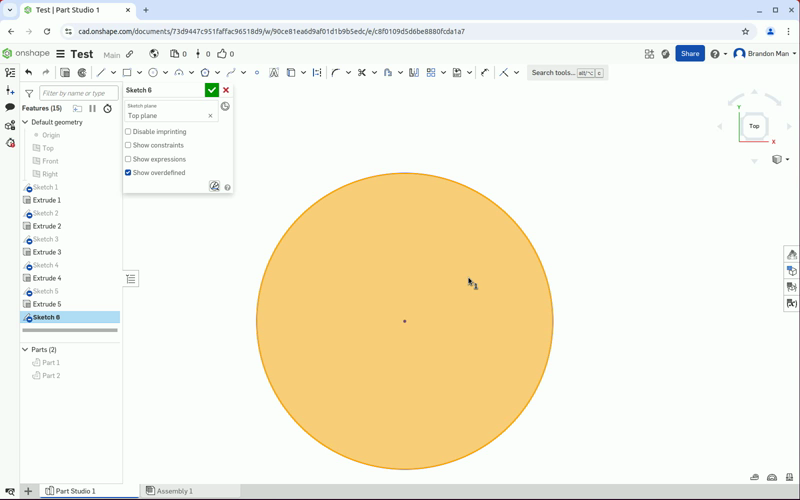
scroll(-6)
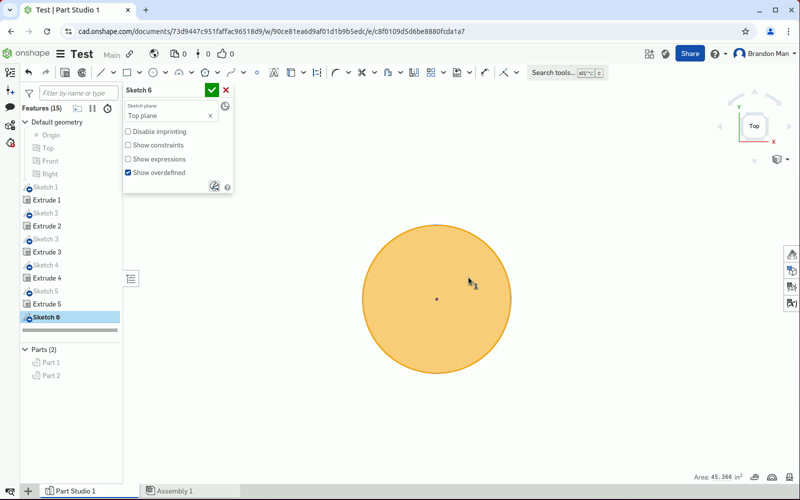
scroll(-6)
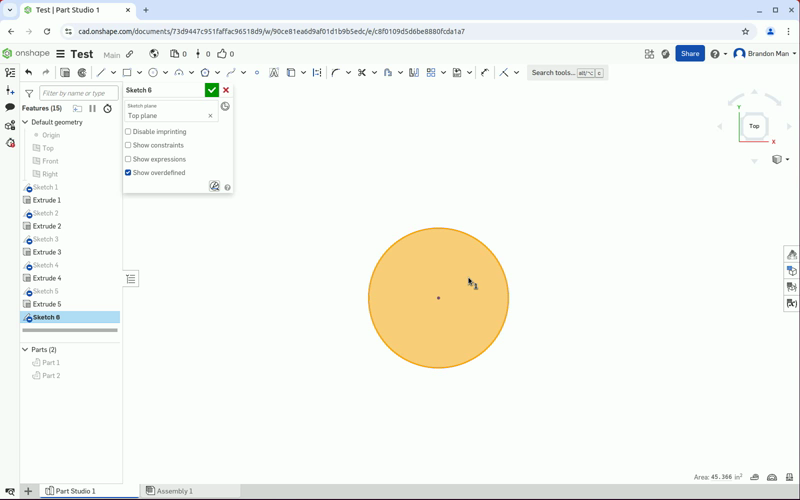
scroll(-6)
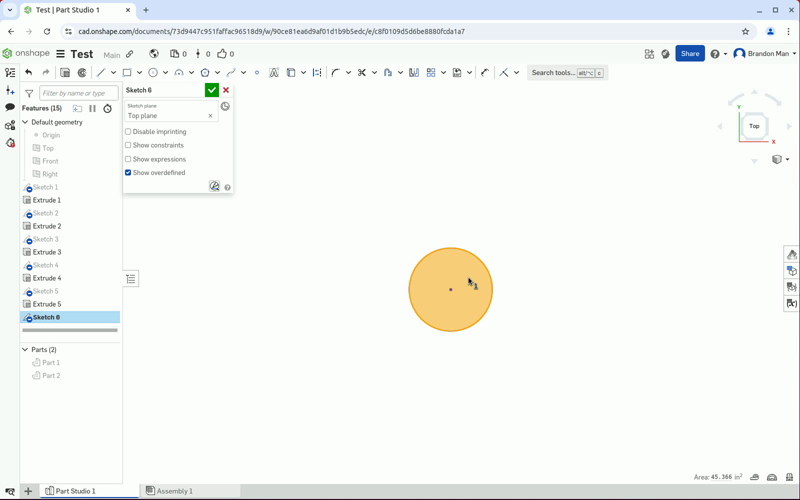
scroll(-6)
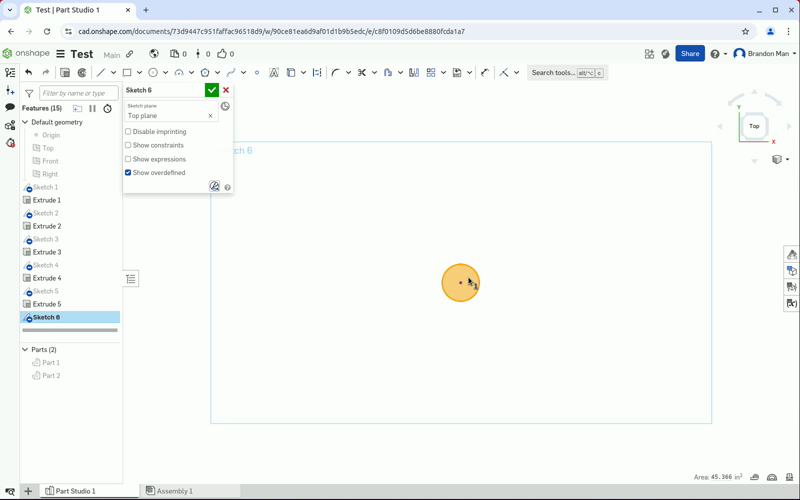
mouse_move(73, 352)
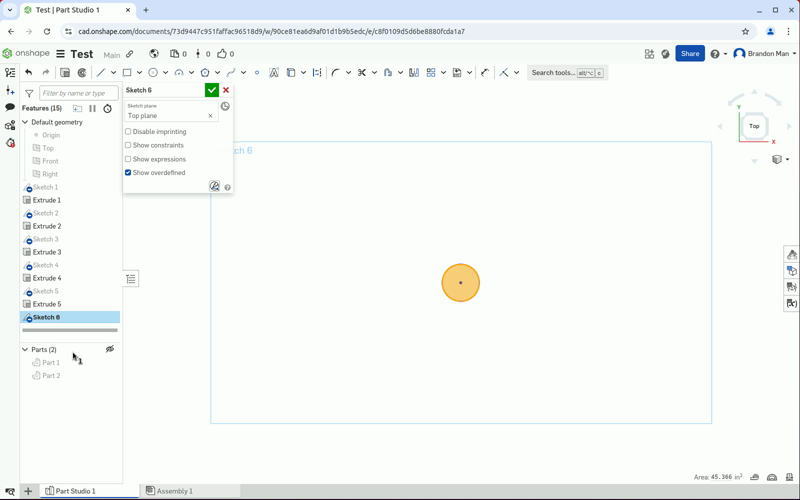
key(shift+y)
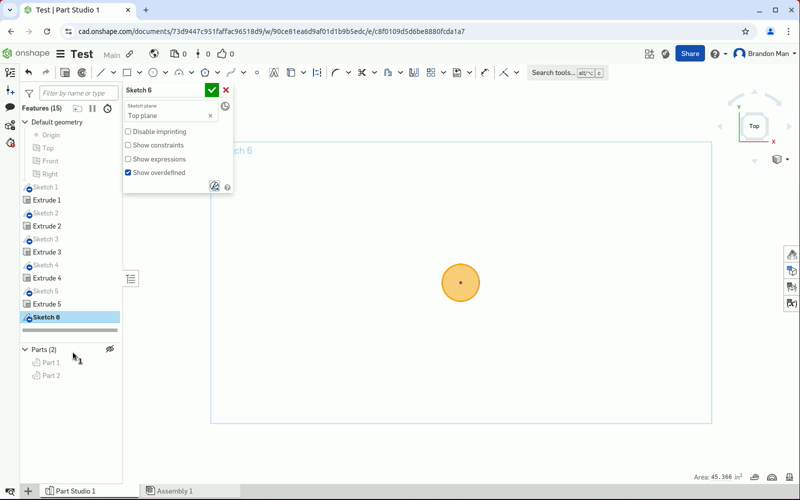
key(shift+e)
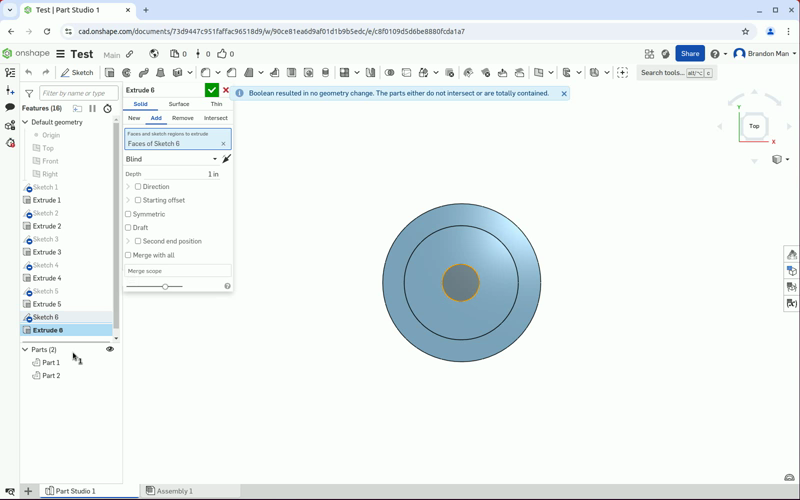
mouse_move(143, 106)
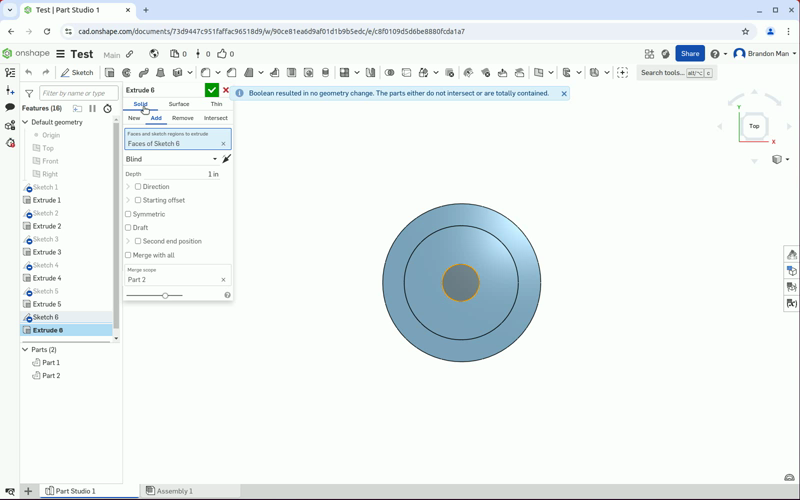
click(143, 106)
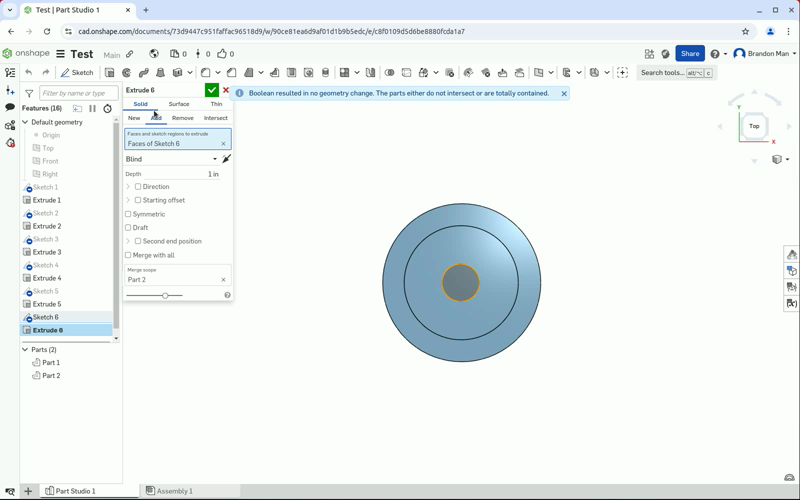
mouse_move(186, 120)
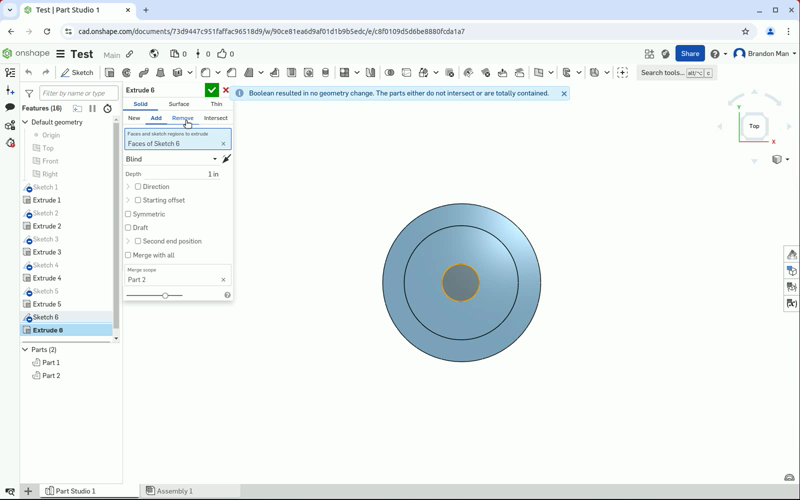
click(186, 120)
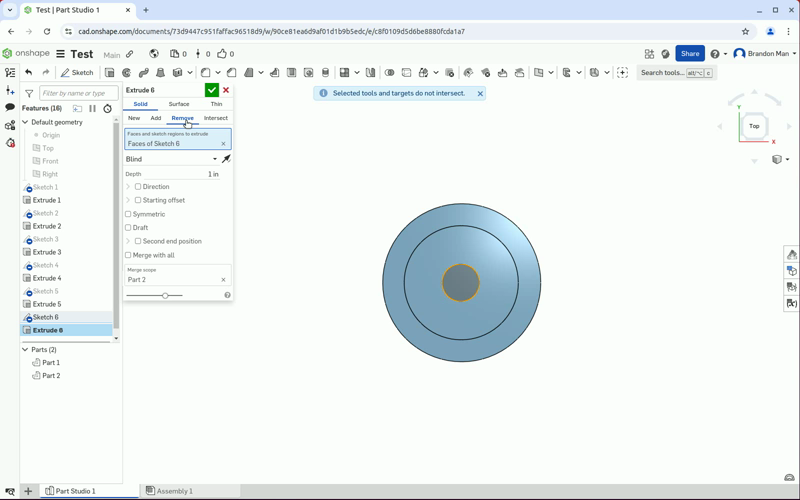
key(tab, 4)
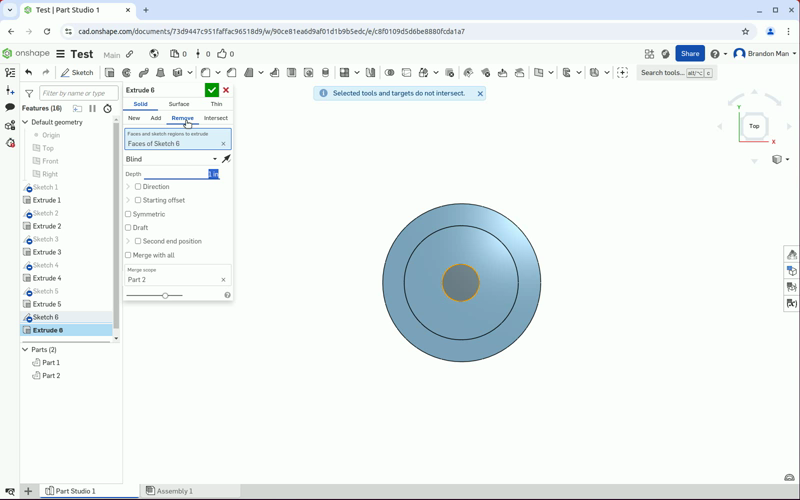
text(-18.535)
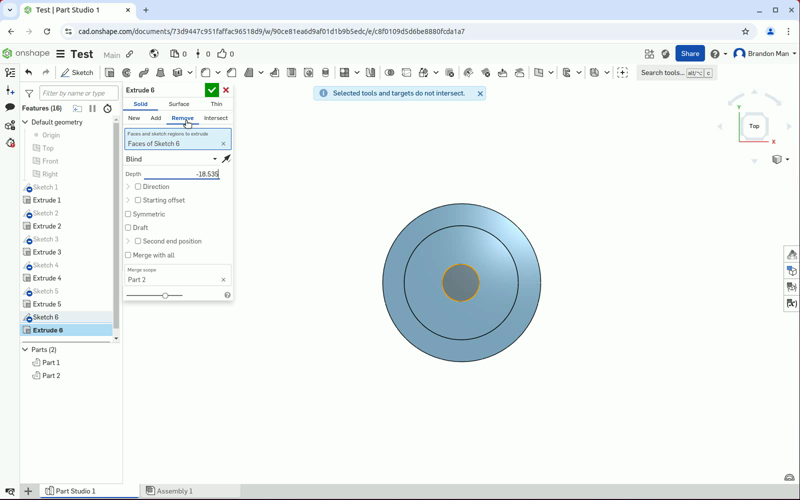
key(tab, 6)
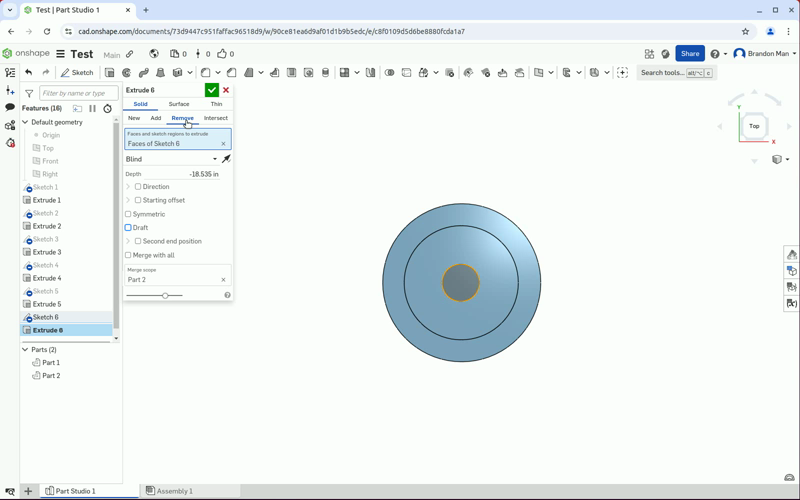
key(space)
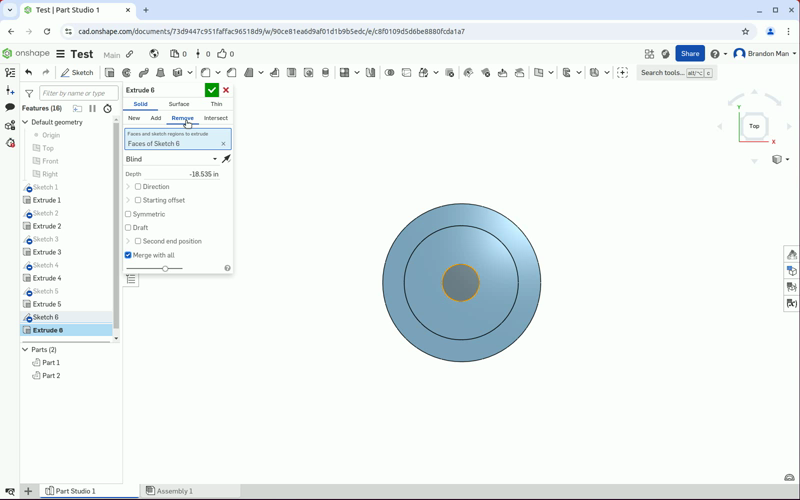
key(enter)
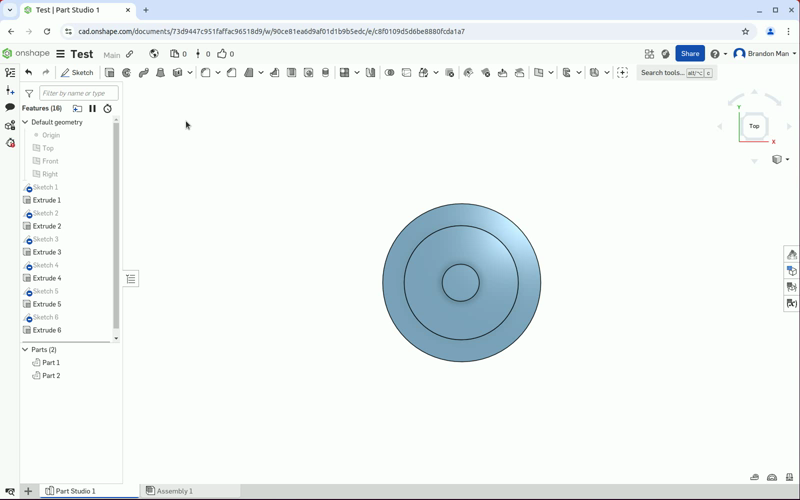
key(shift+h)
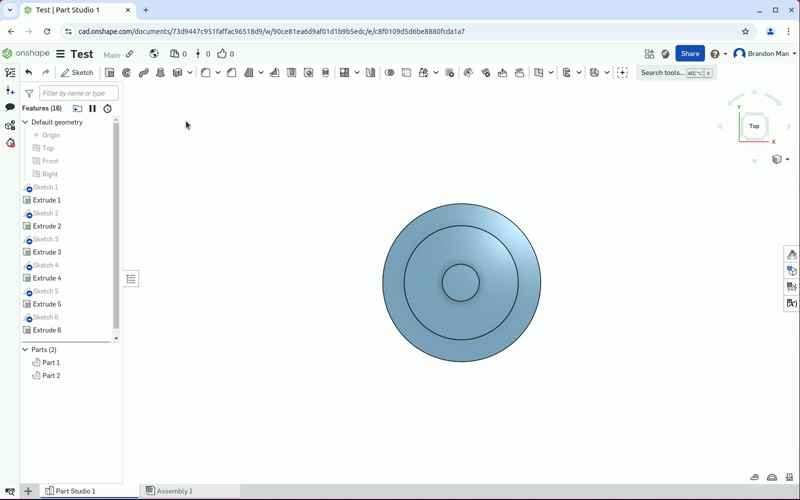
key(shift+h)
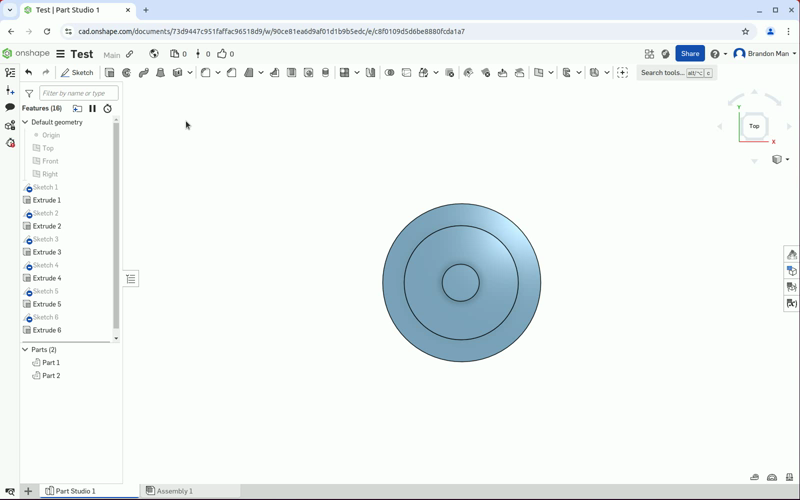
mouse_move(69, 189)
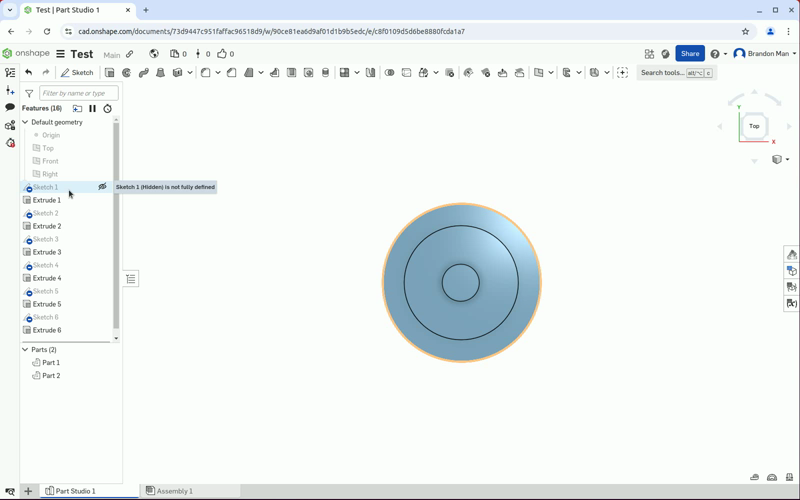
click(69, 189)
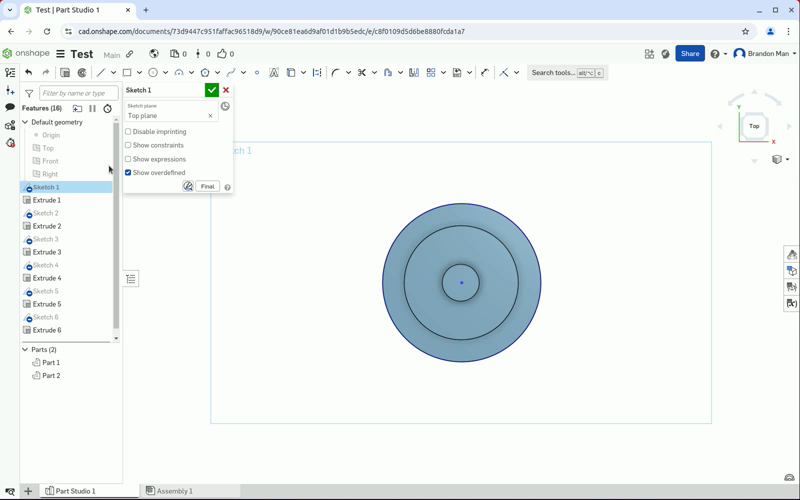
mouse_move(229, 92)
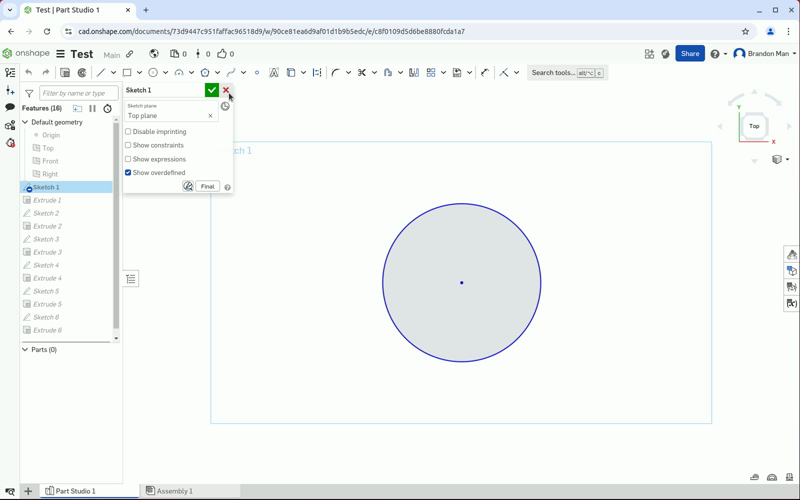
click(229, 92)
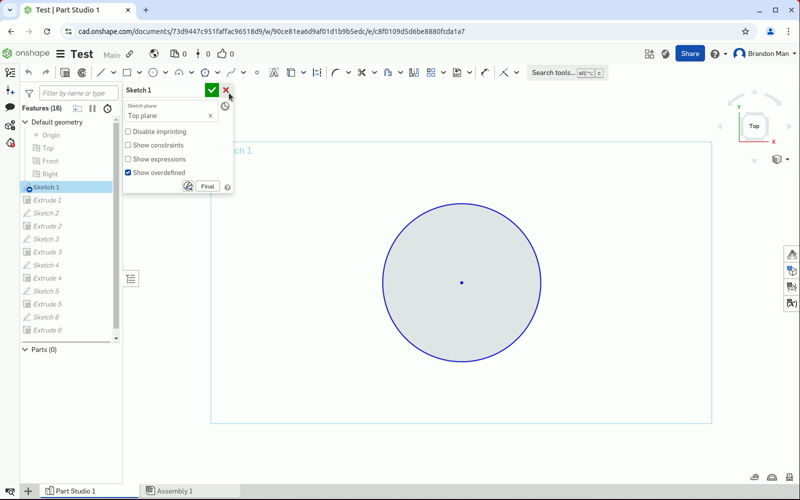
key(shift+s)
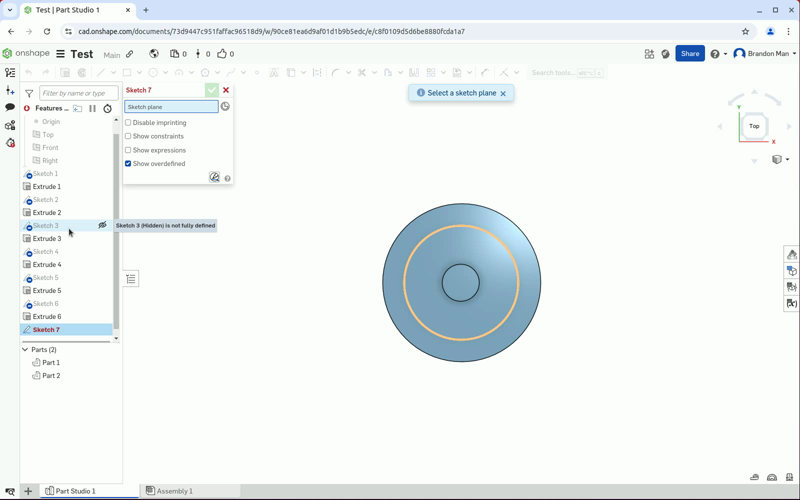
scroll(3)
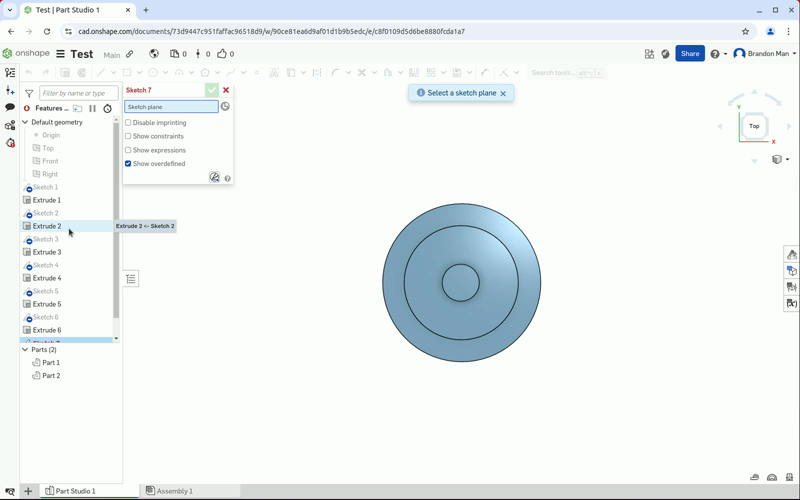
mouse_move(69, 150)
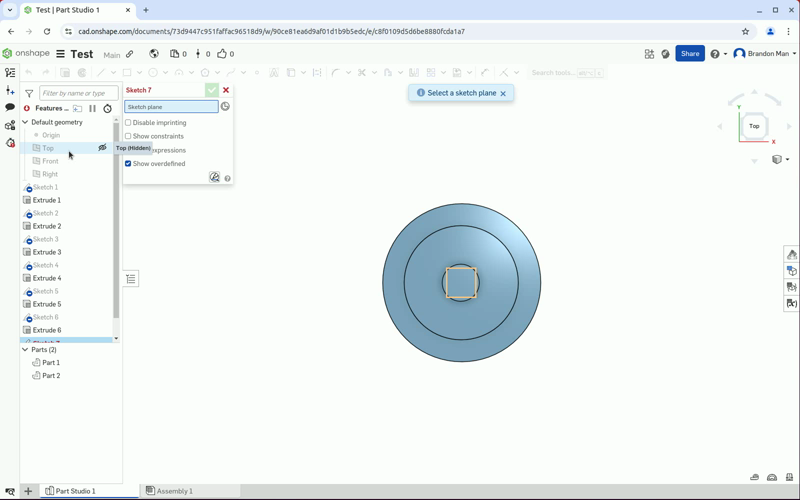
click(69, 150)
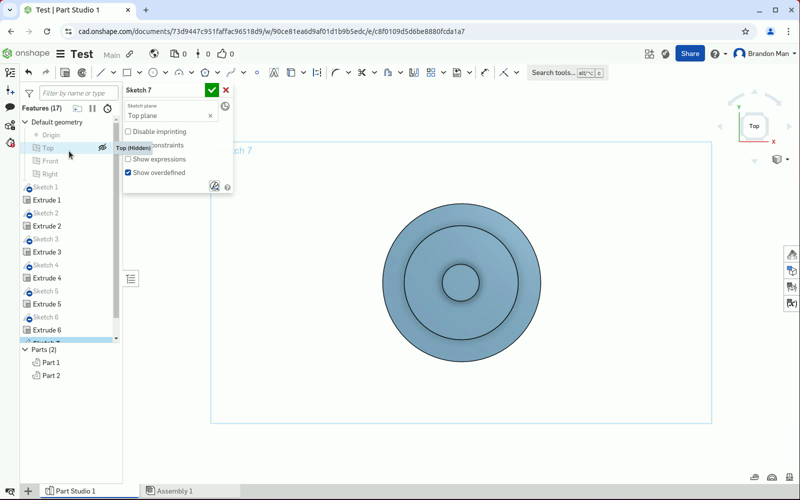
mouse_move(73, 352)
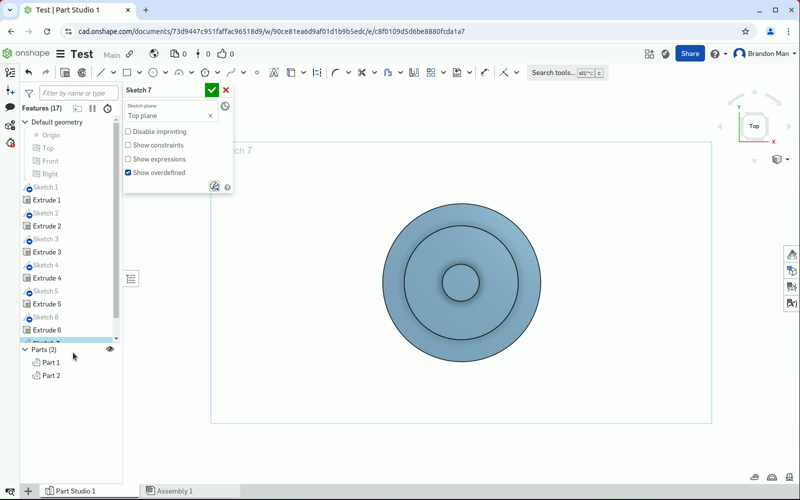
key(y)
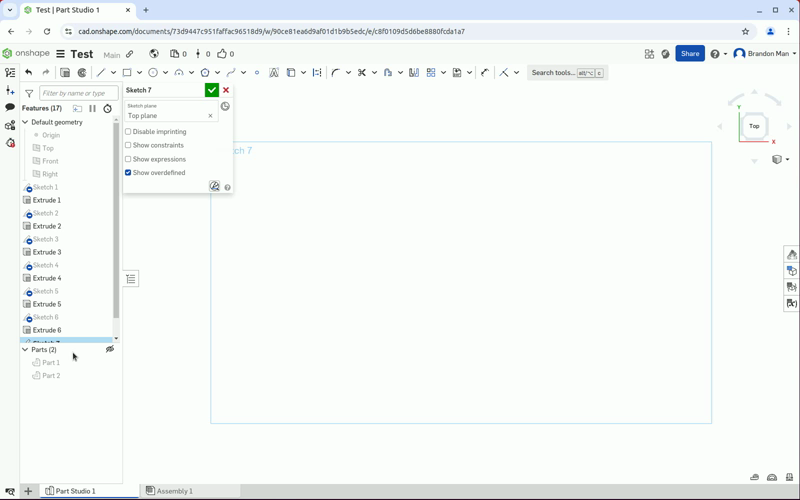
key(c)
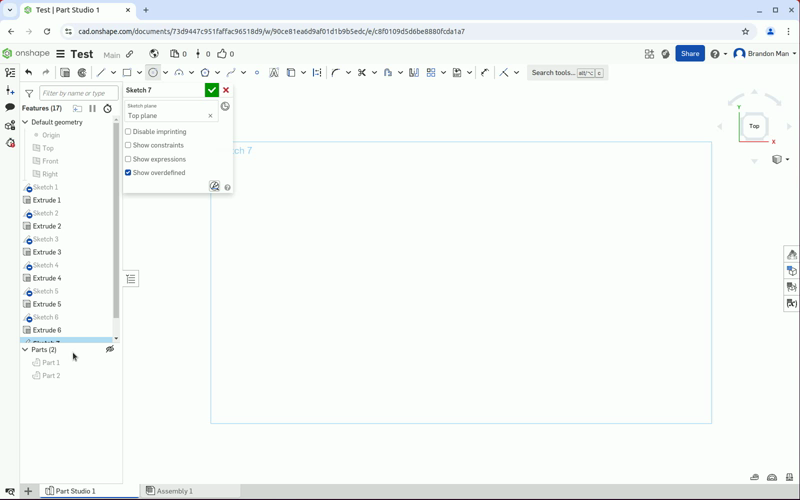
key_down(shift)
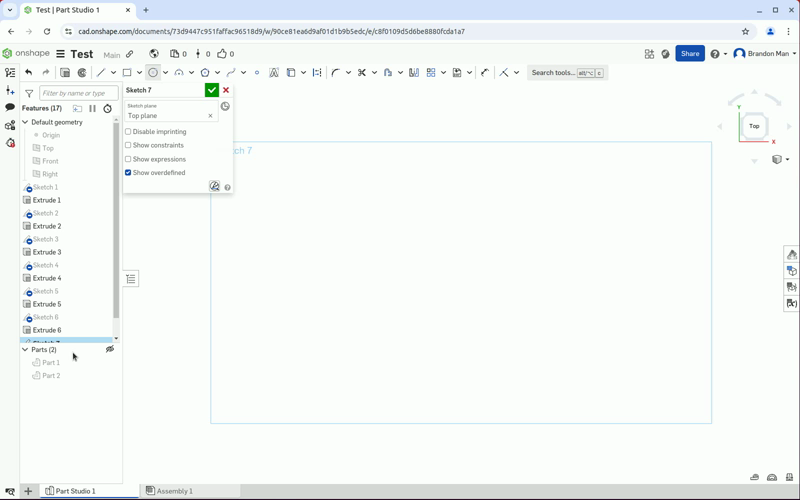
mouse_move(460, 282)
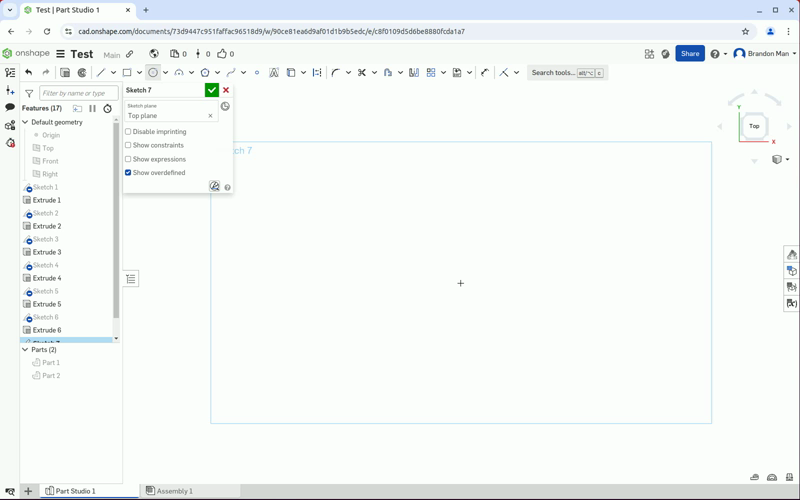
click(460, 282)
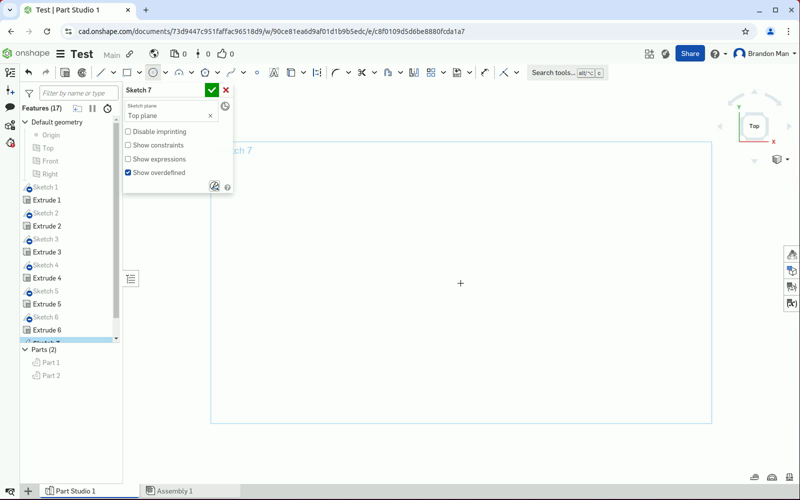
key_up(shift)
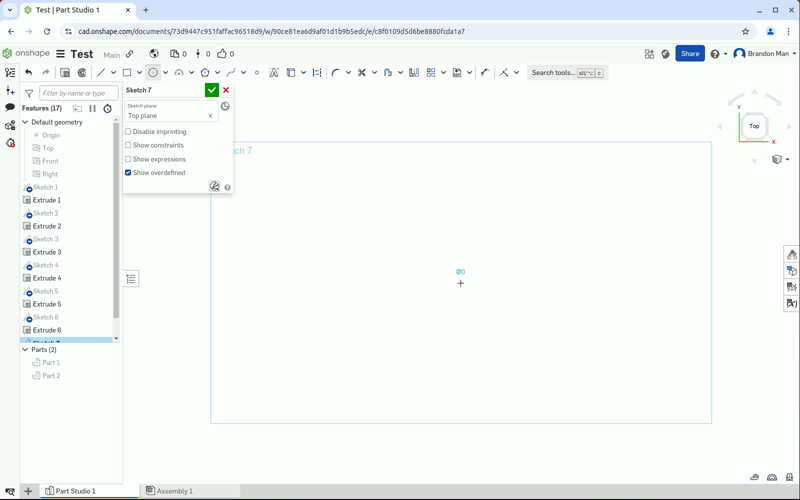
mouse_move(470, 282)
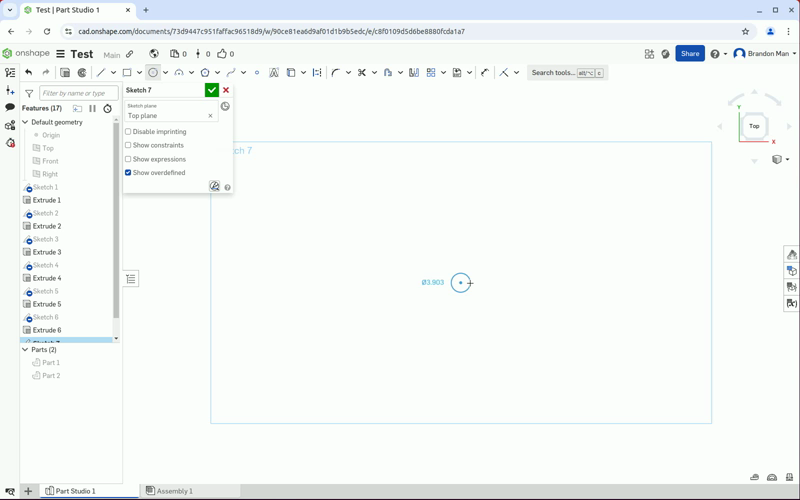
click(470, 282)
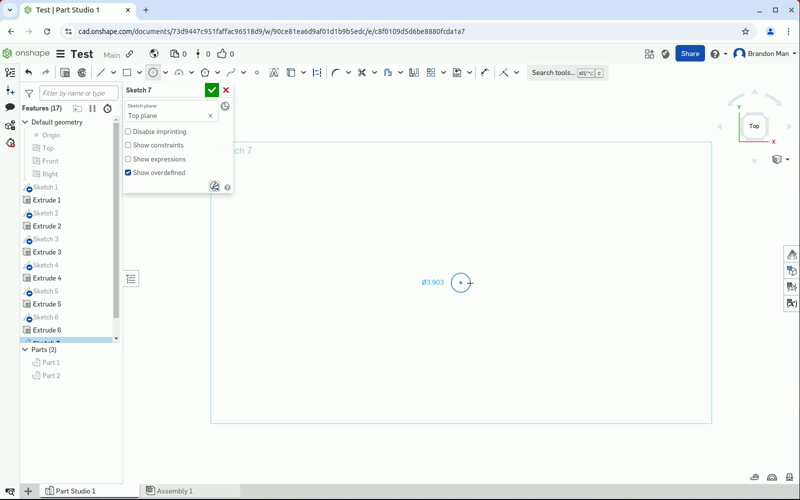
key(esc)
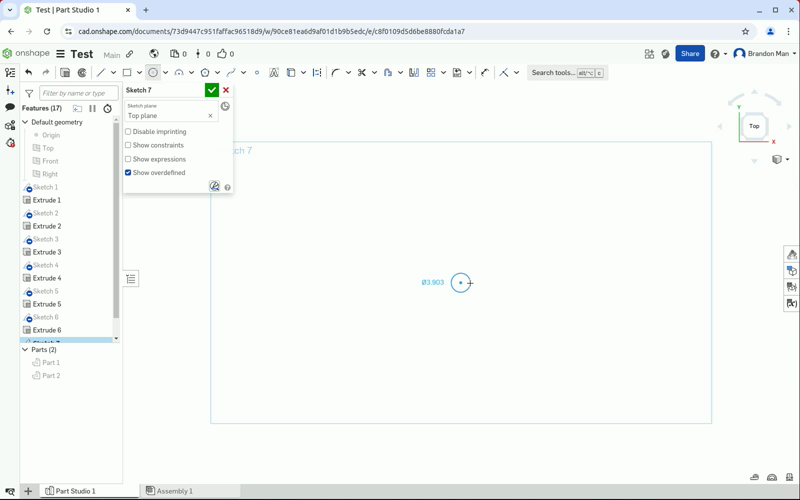
mouse_move(452, 286)
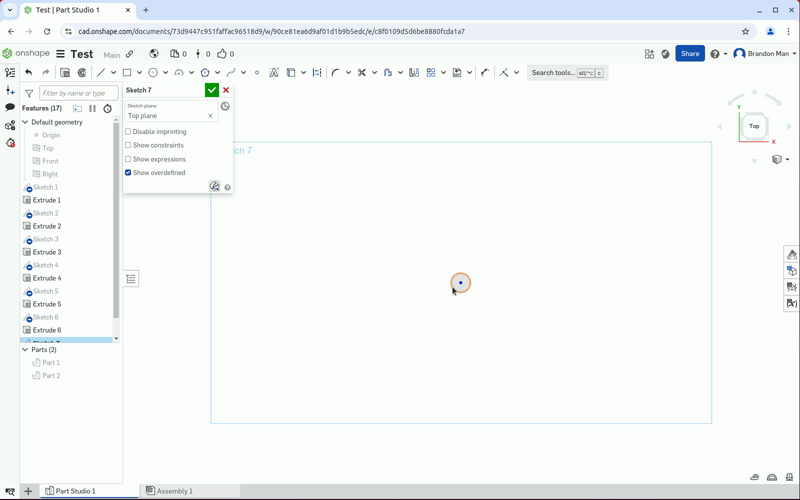
scroll(6)
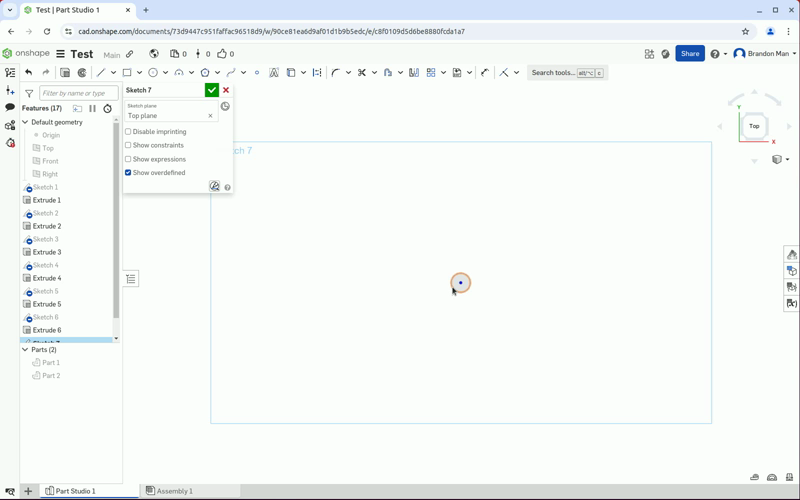
scroll(6)
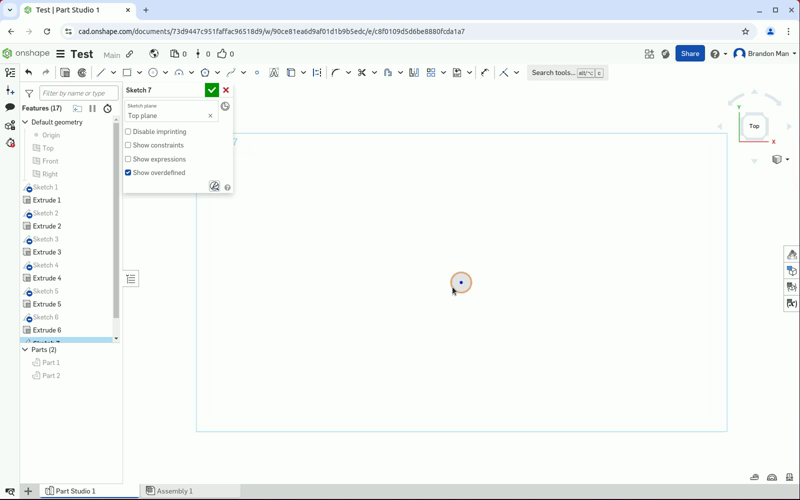
scroll(6)
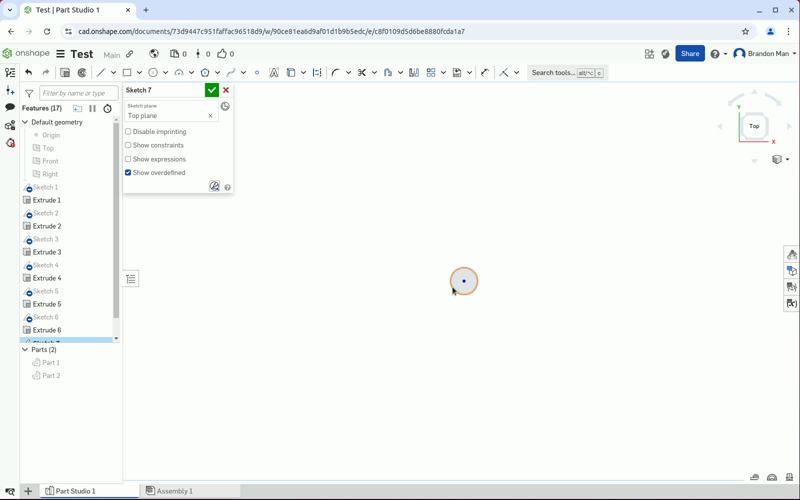
scroll(6)
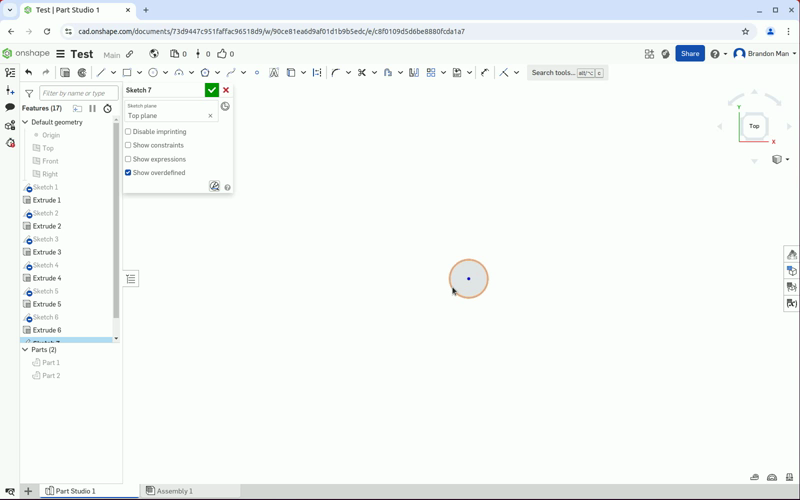
scroll(6)
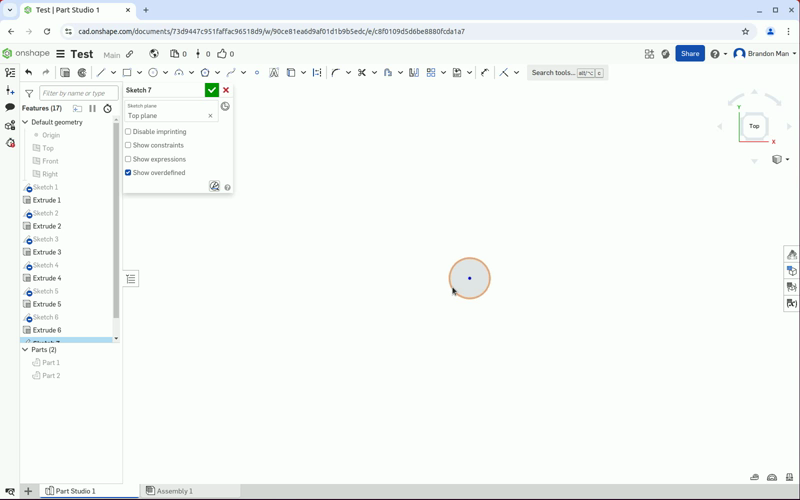
scroll(6)
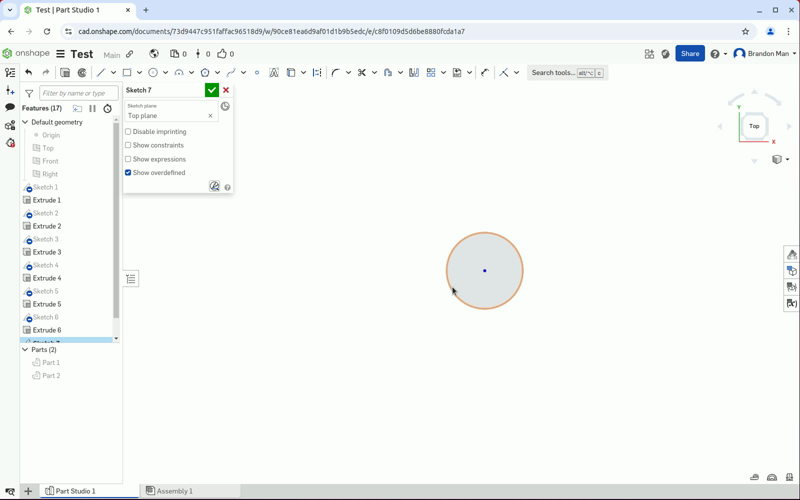
scroll(6)
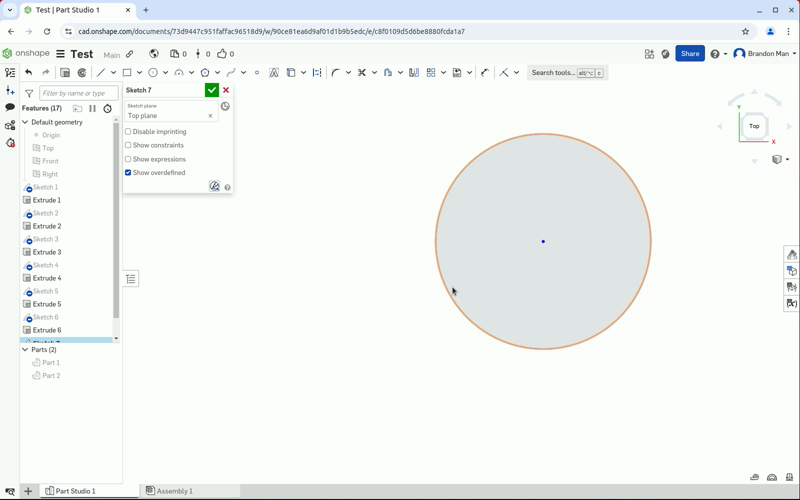
click(452, 286)
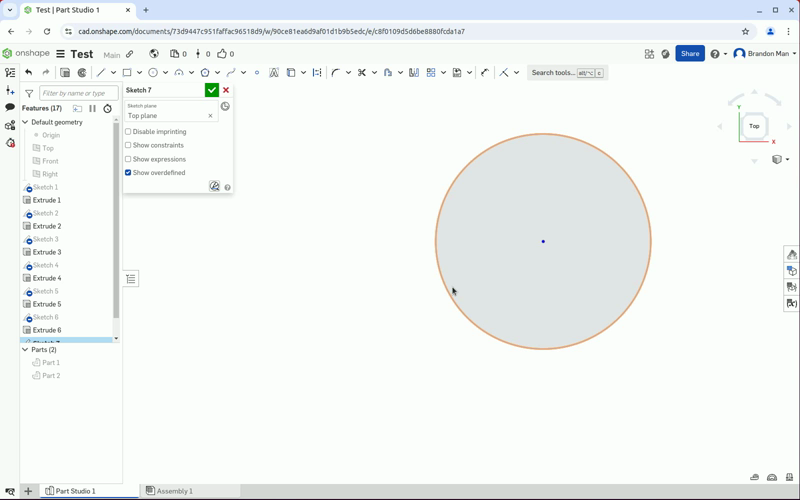
scroll(-6)
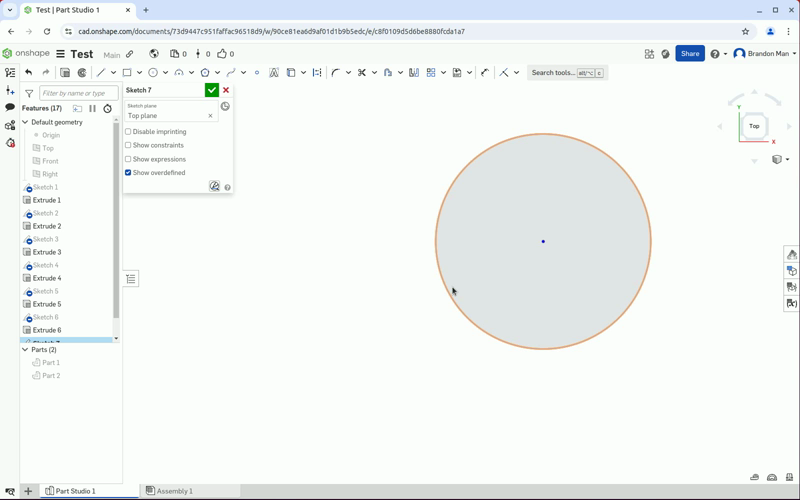
scroll(-6)
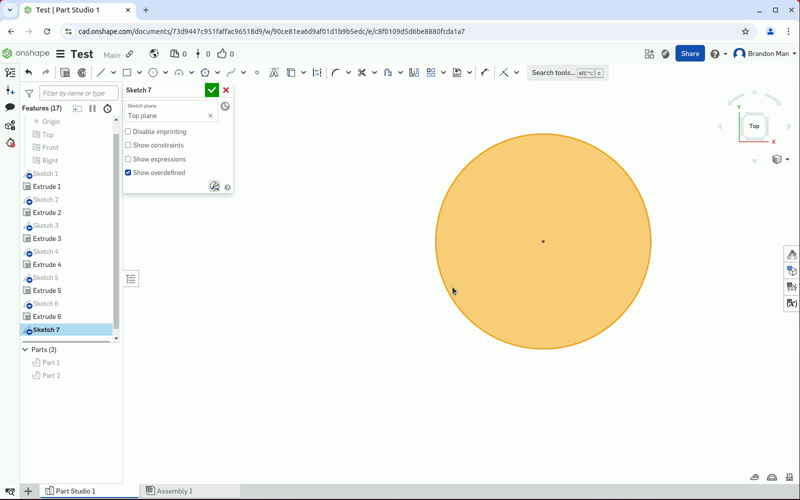
scroll(-6)
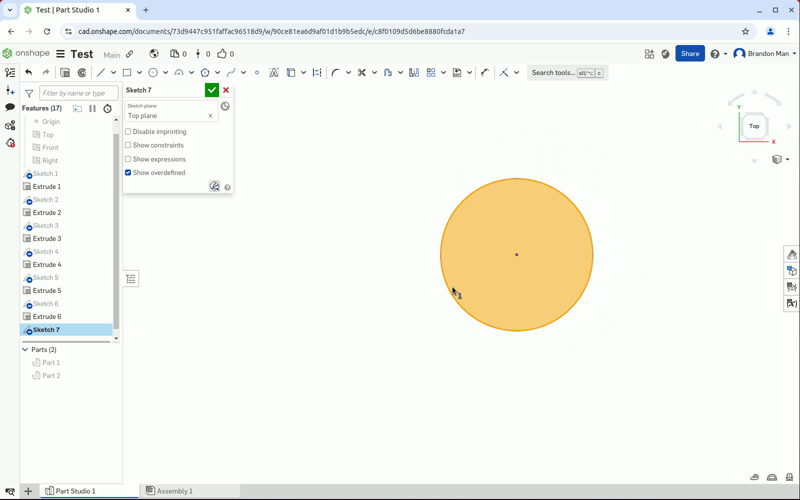
scroll(-6)
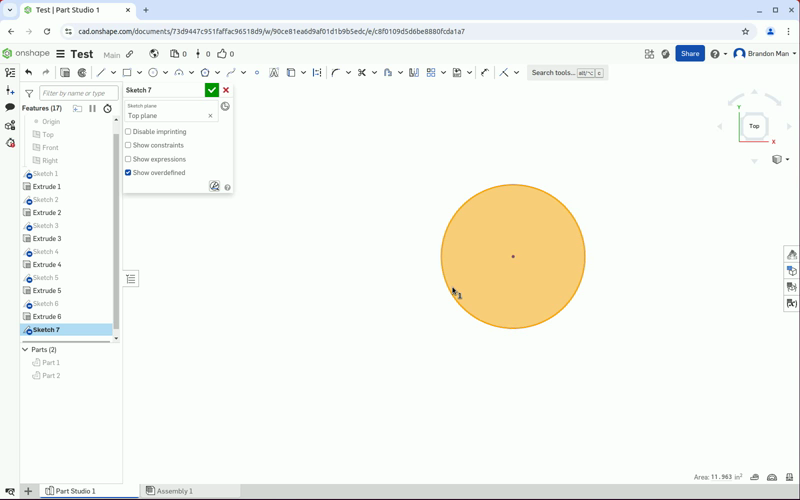
scroll(-6)
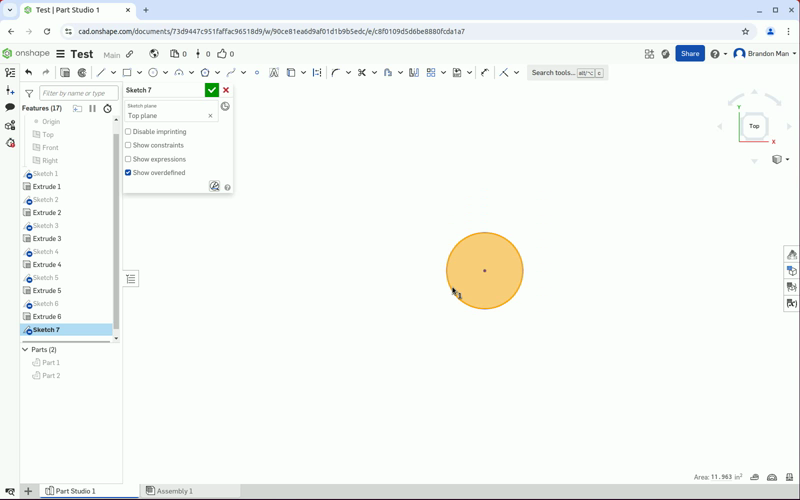
scroll(-6)
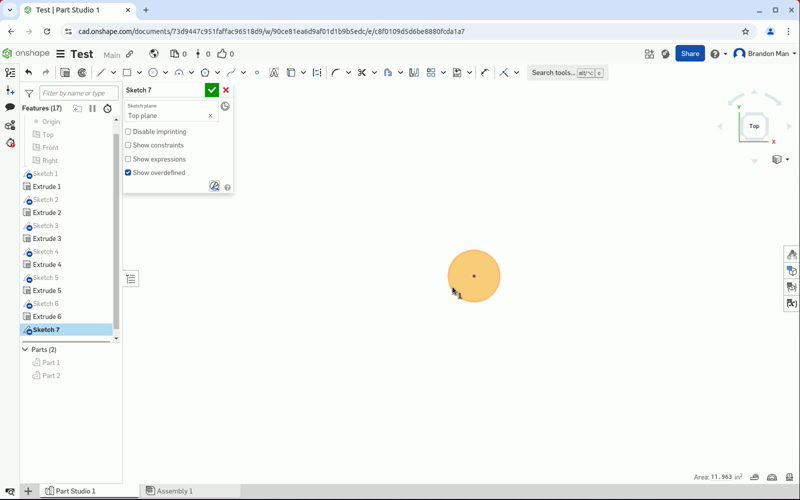
scroll(-6)
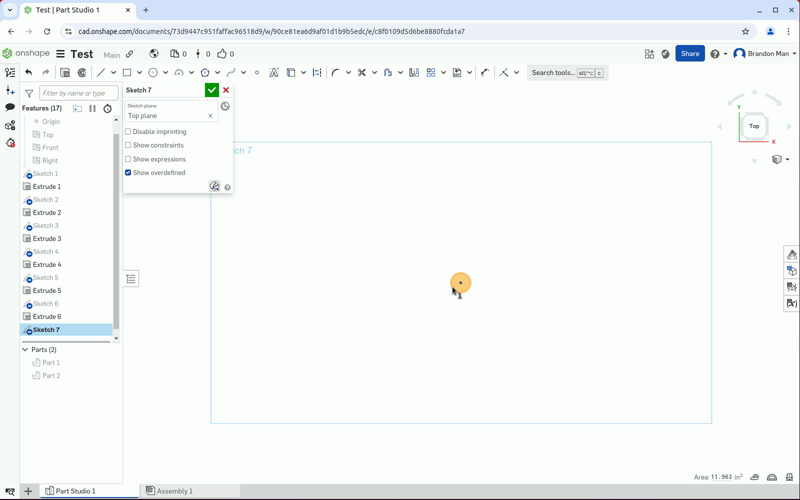
mouse_move(73, 352)
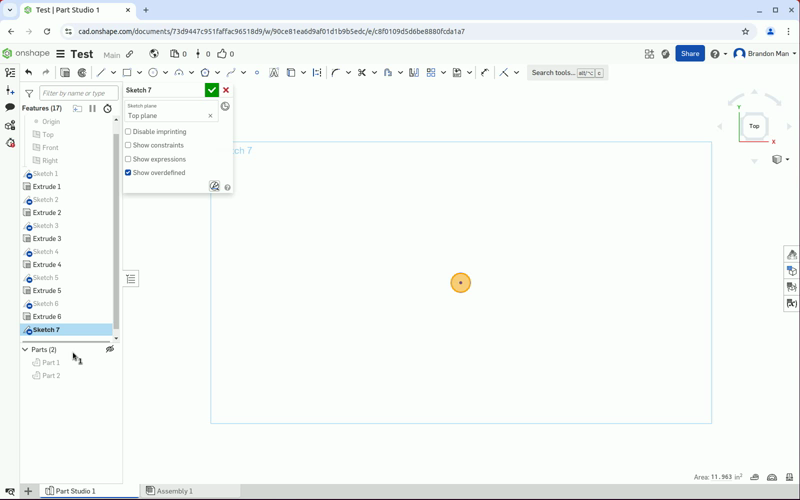
key(shift+y)
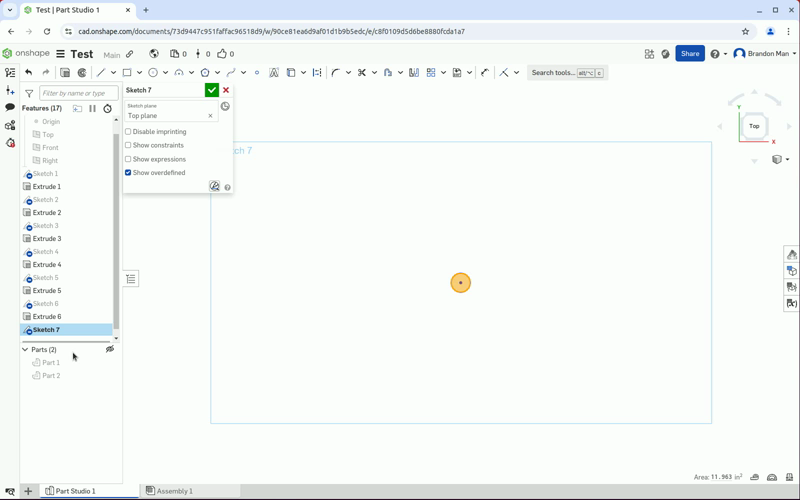
key(shift+e)
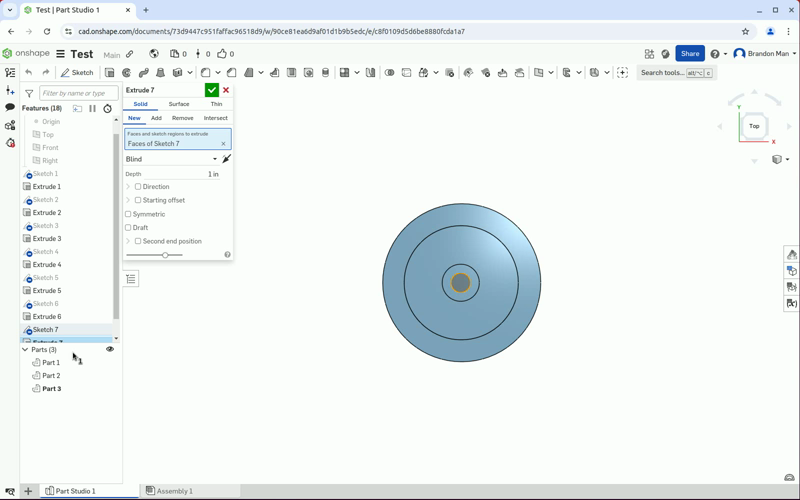
mouse_move(143, 106)
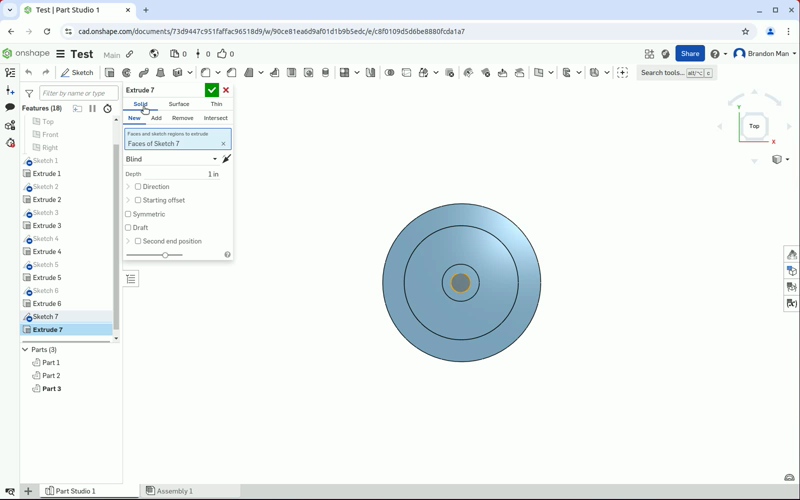
click(143, 106)
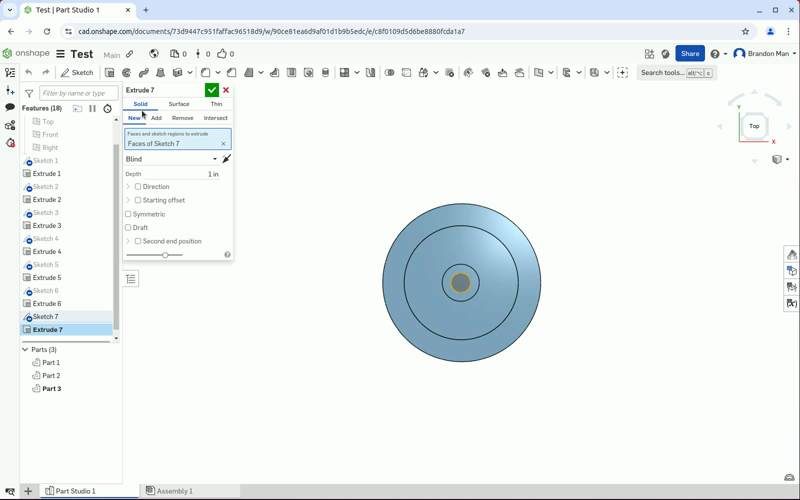
mouse_move(137, 120)
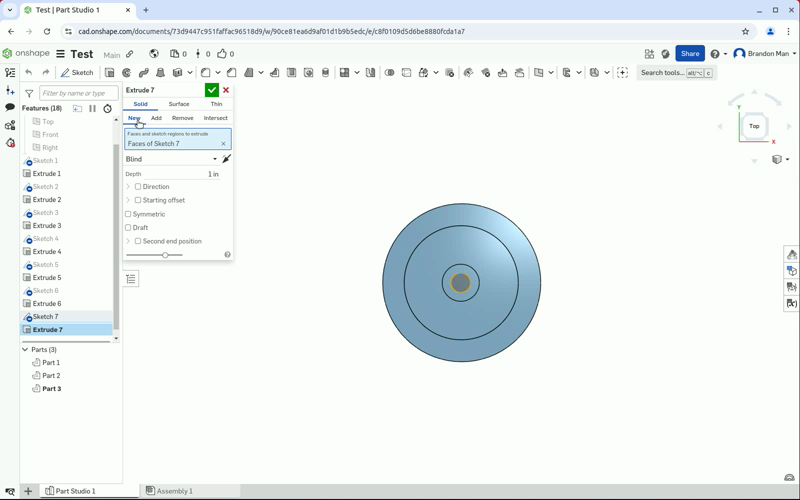
click(137, 120)
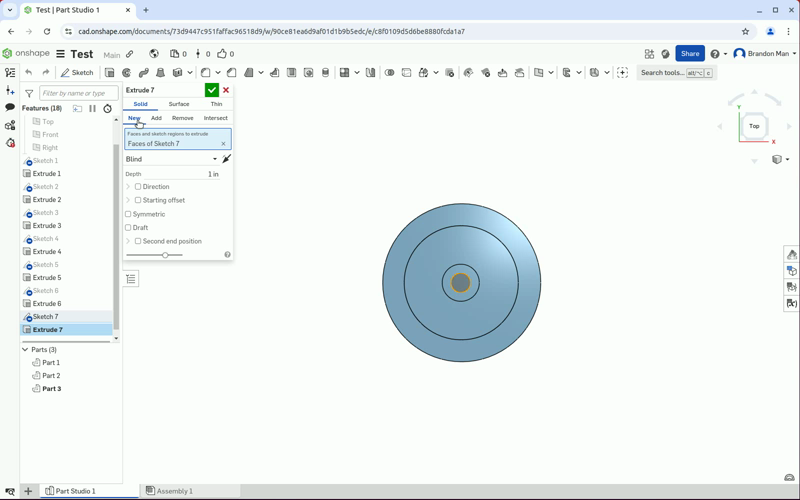
key(tab, 4)
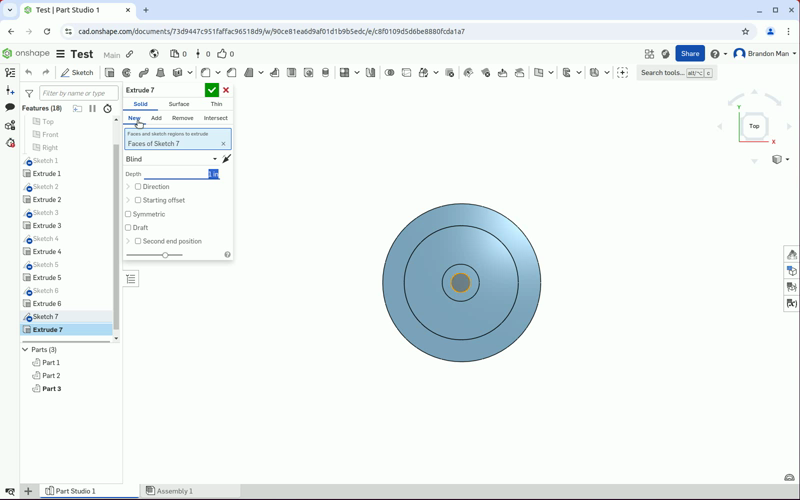
text(23.108)
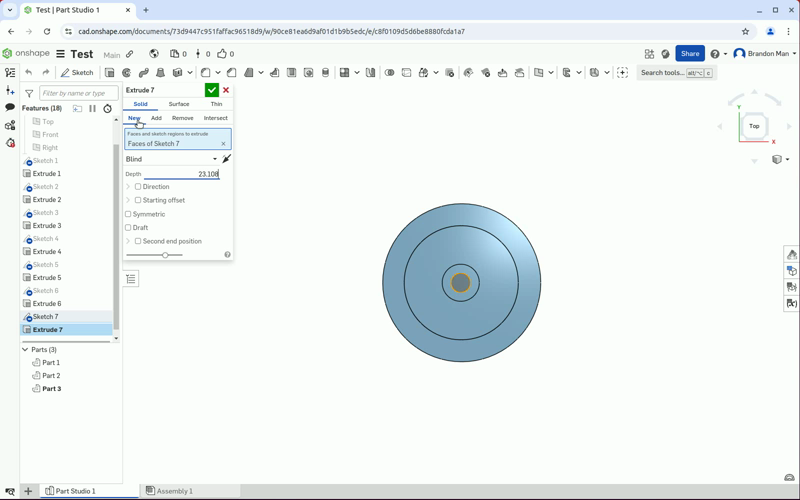
key(enter)
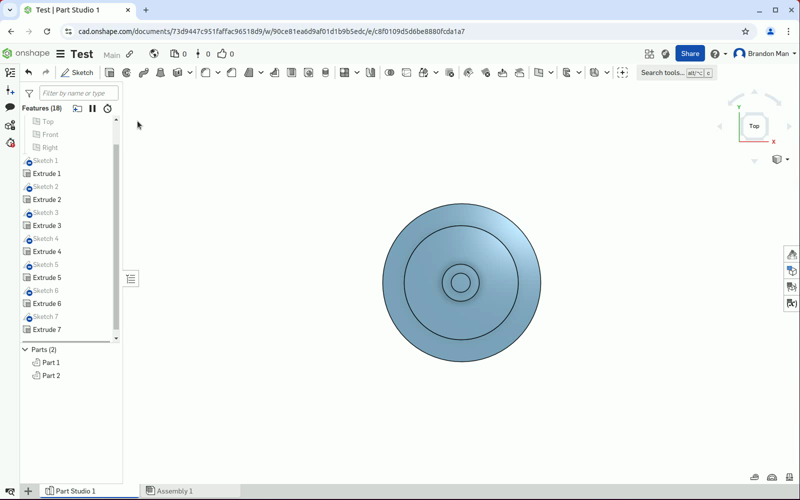
key(shift+h)
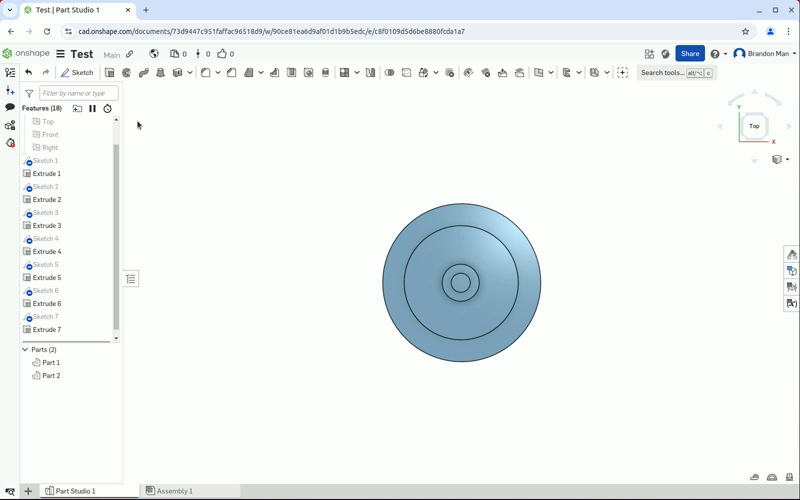
key(shift+h)
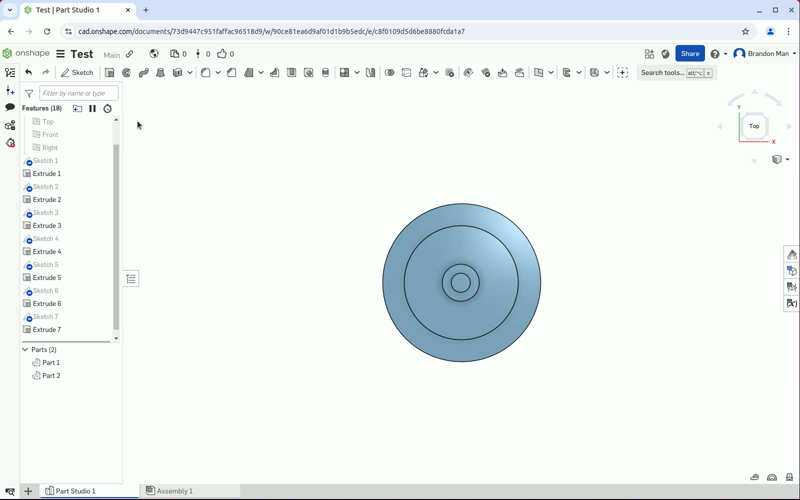
mouse_move(69, 163)
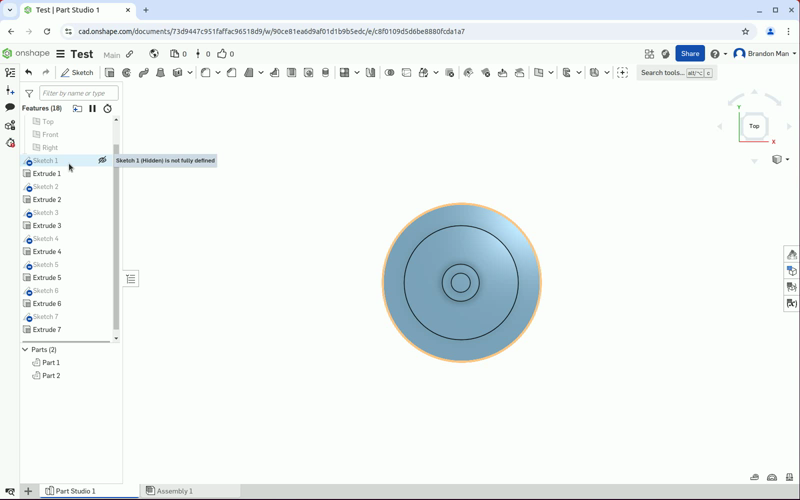
click(69, 163)
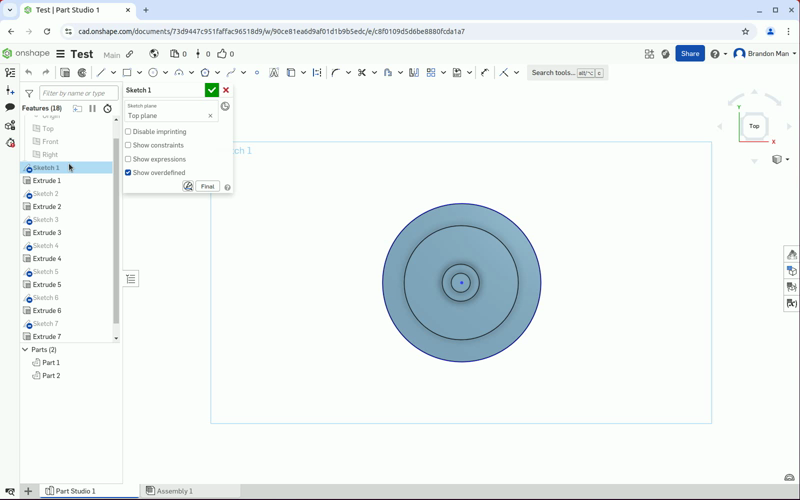
mouse_move(229, 92)
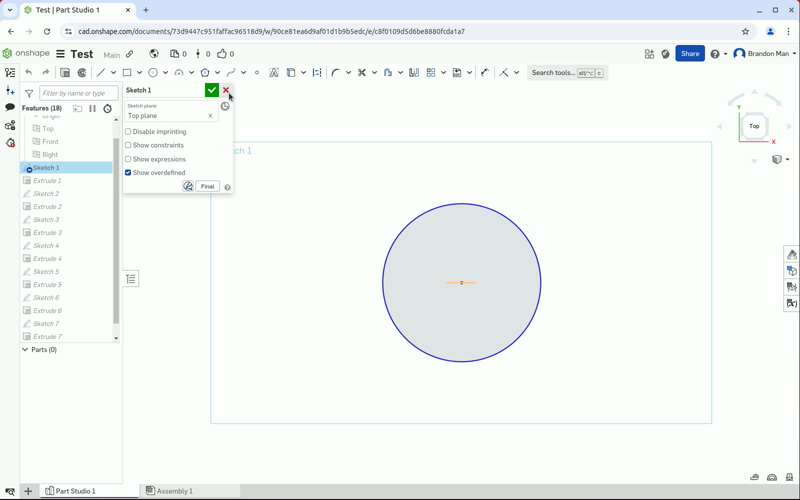
click(229, 92)
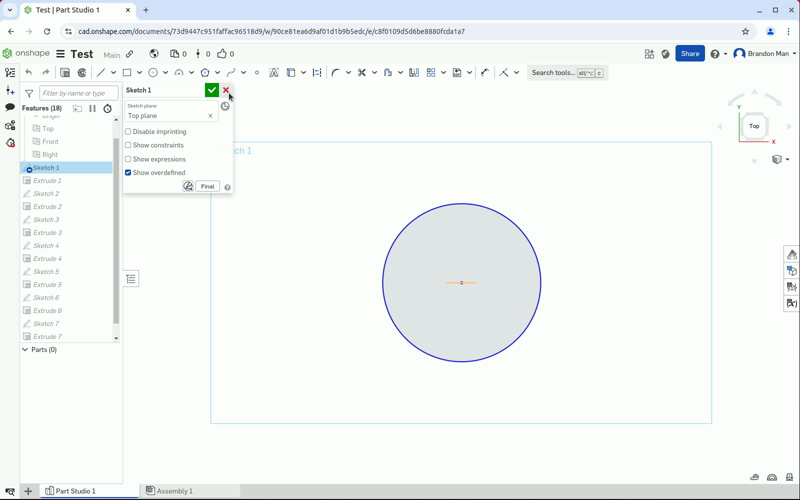
key(shift+s)
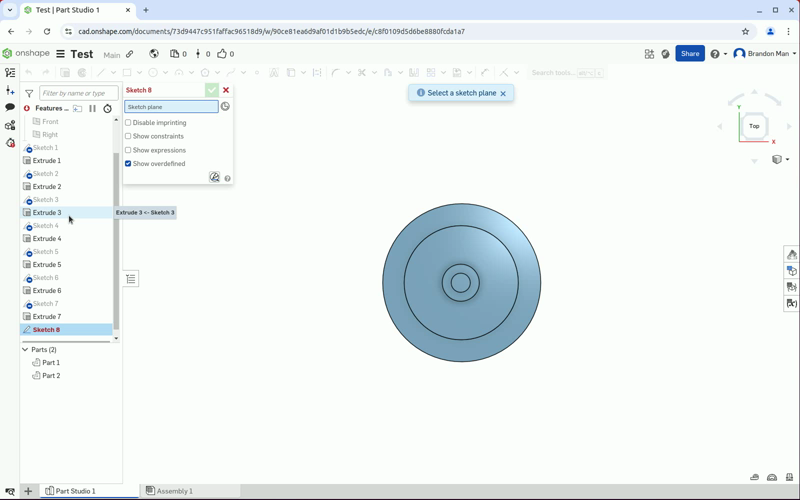
scroll(3)
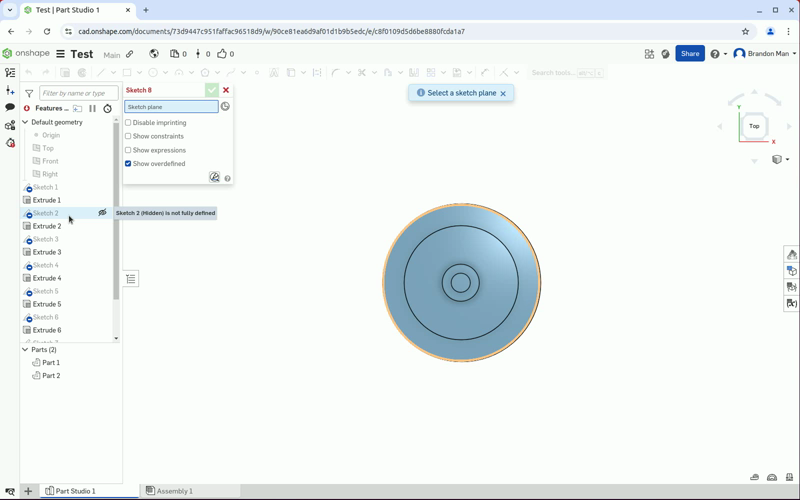
mouse_move(69, 150)
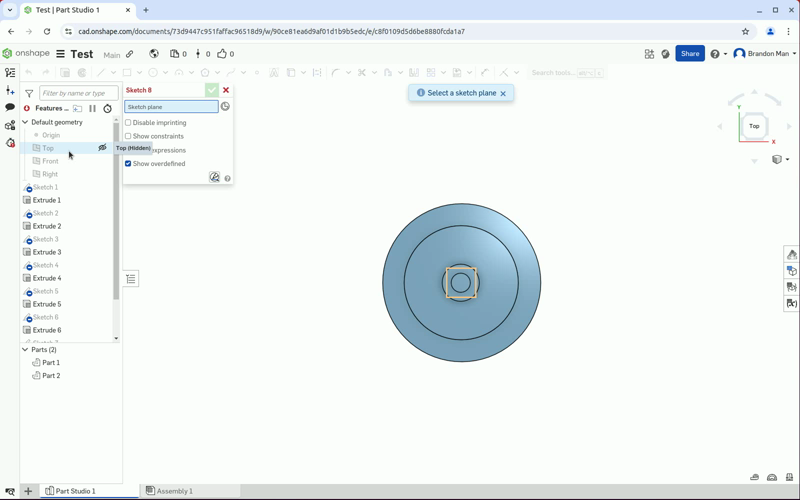
click(69, 150)
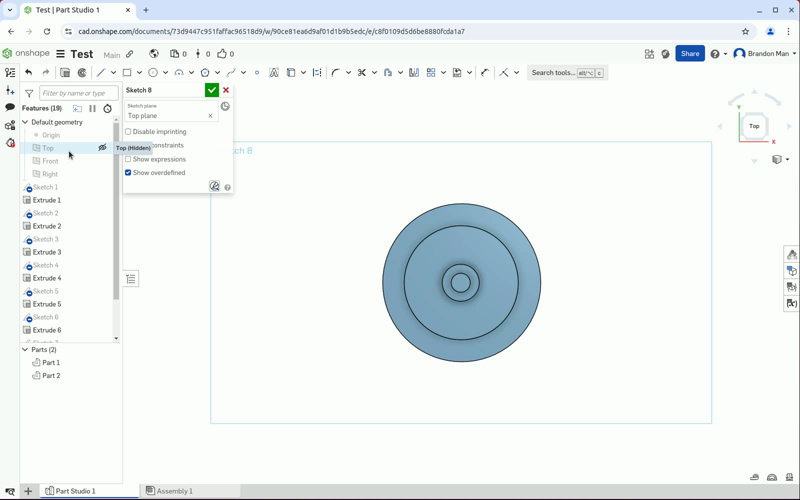
mouse_move(73, 352)
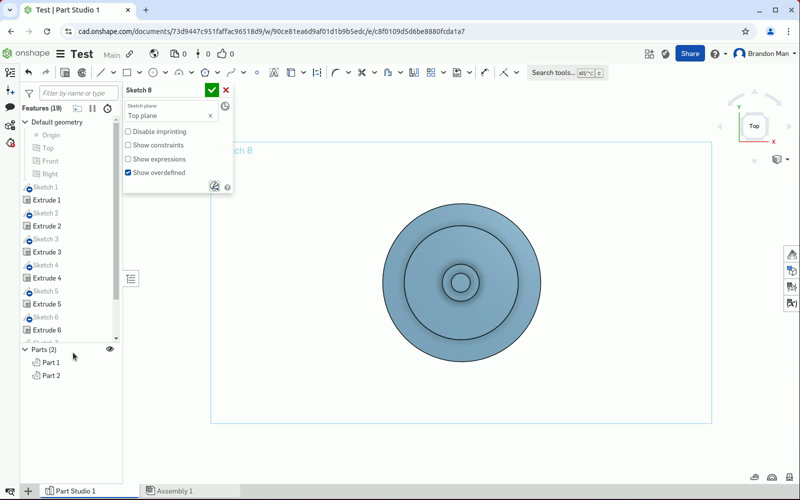
key(y)
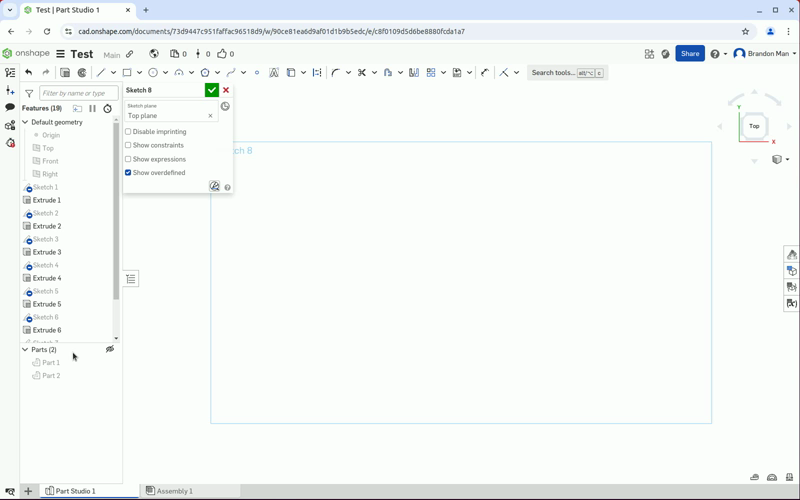
key(c)
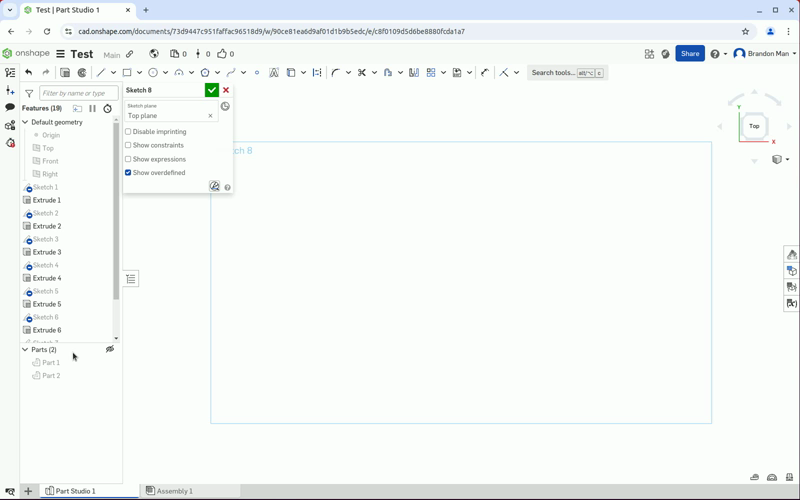
key_down(shift)
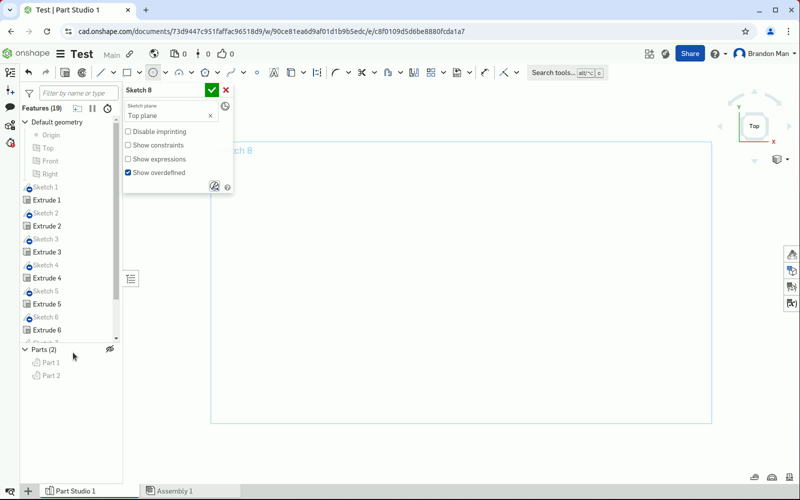
mouse_move(460, 282)
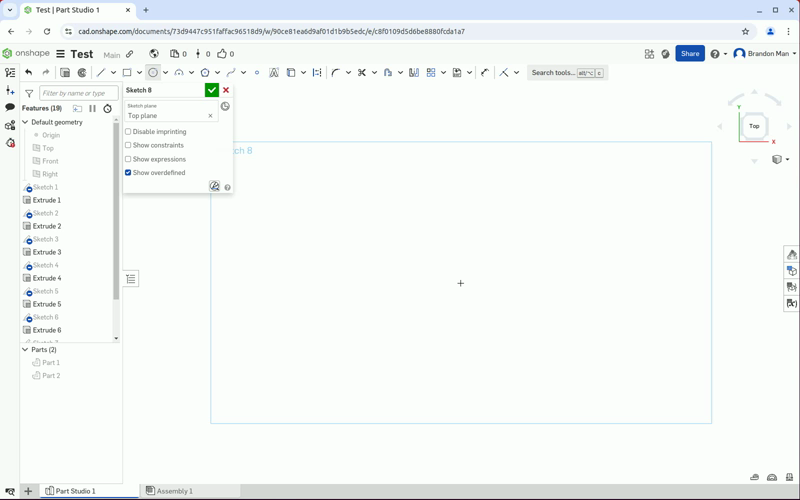
click(460, 282)
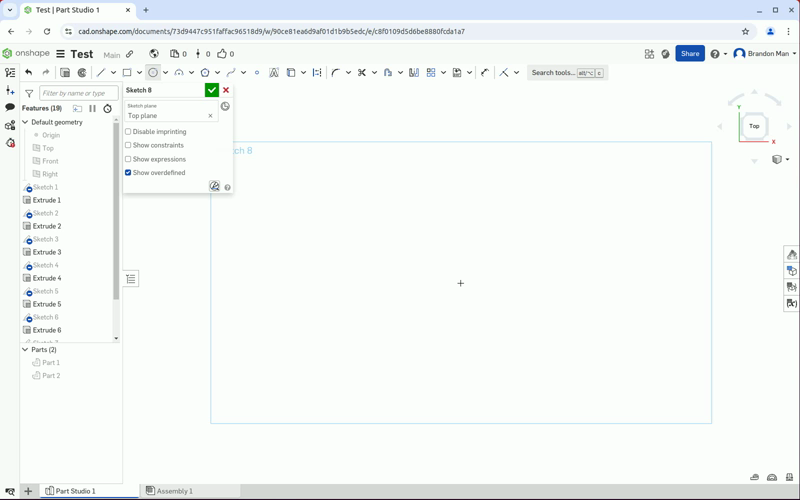
key_up(shift)
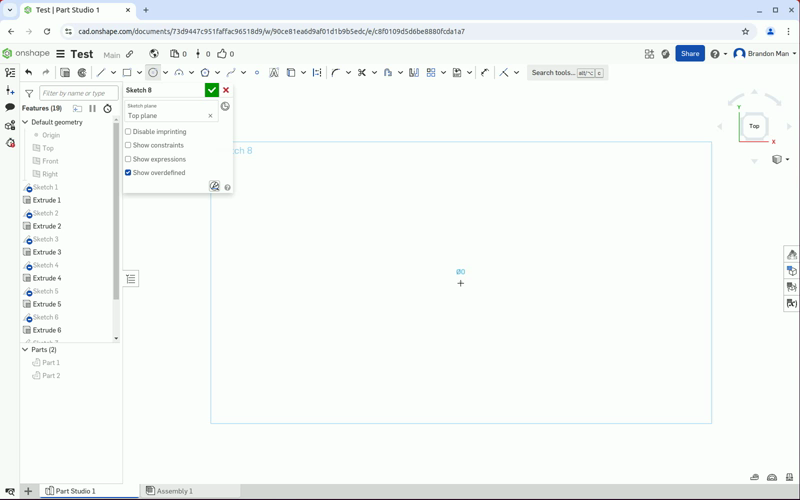
mouse_move(470, 282)
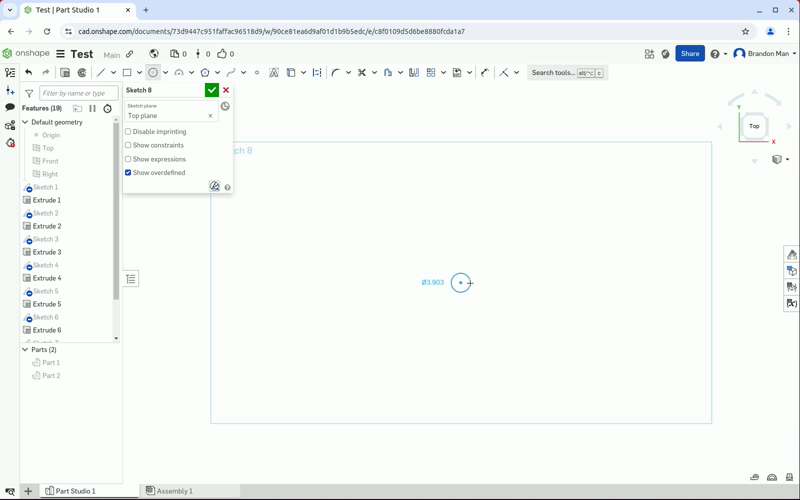
click(470, 282)
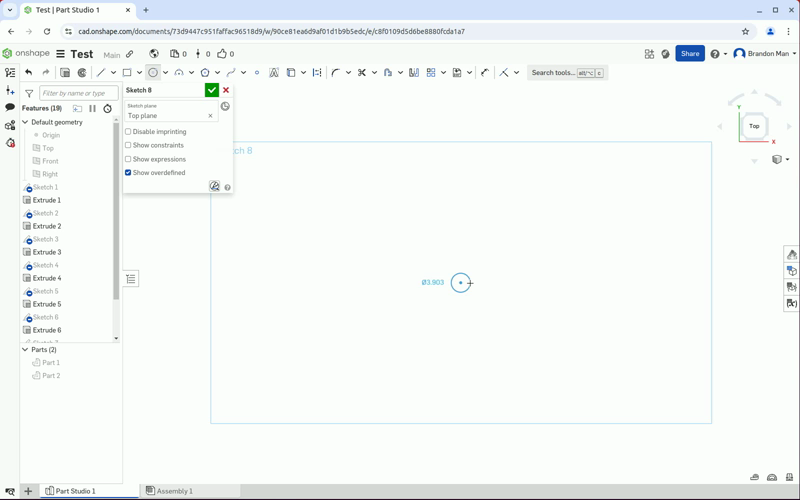
key(esc)
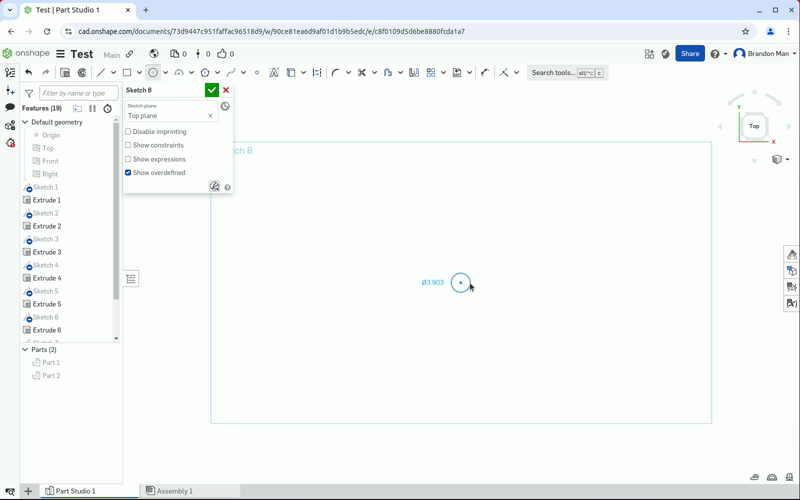
mouse_move(466, 281)
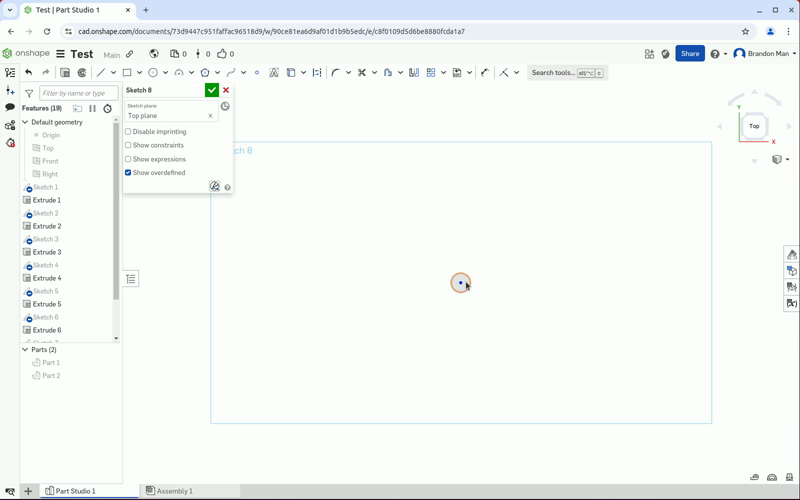
scroll(6)
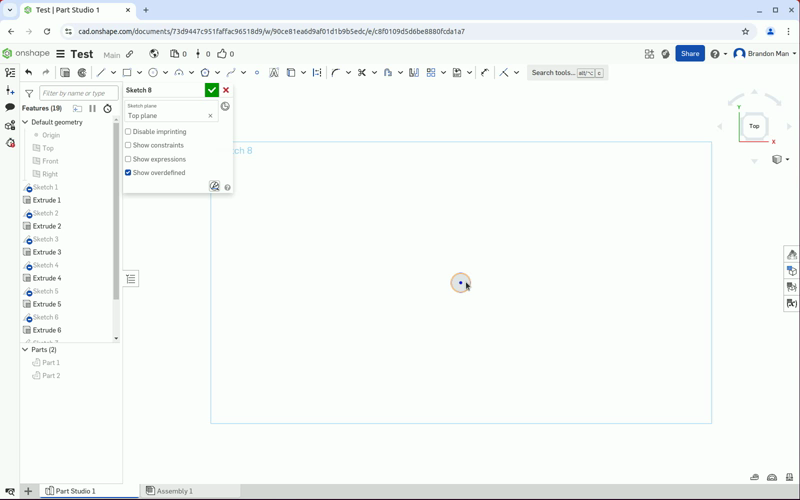
scroll(6)
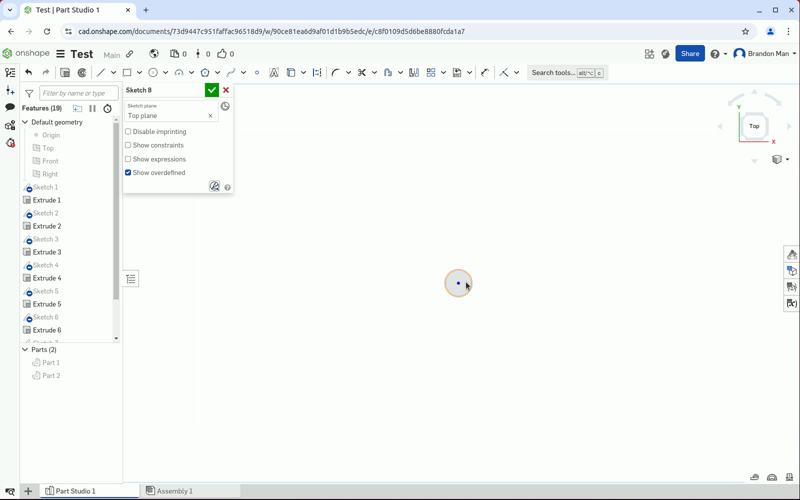
scroll(6)
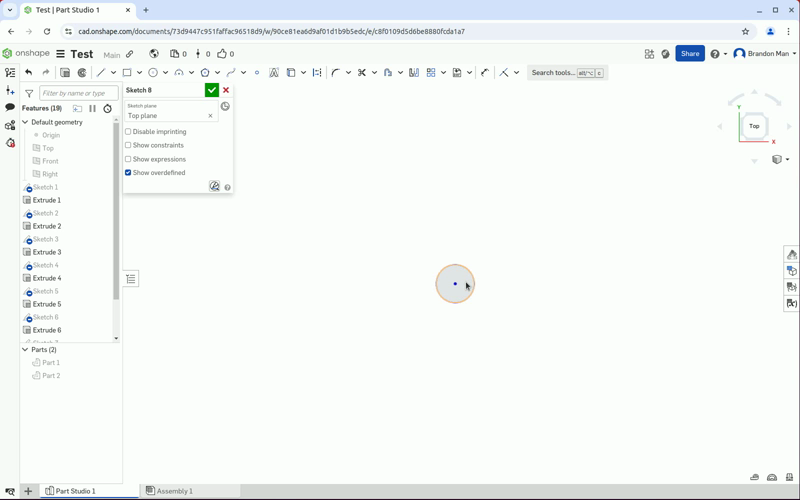
scroll(6)
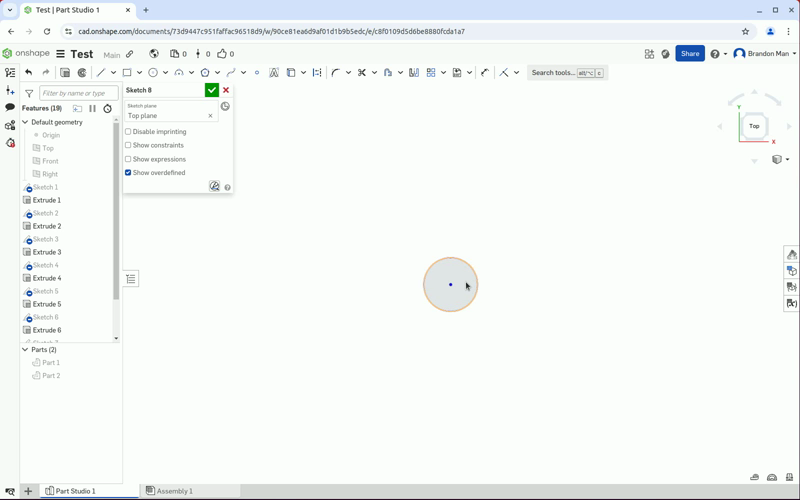
scroll(6)
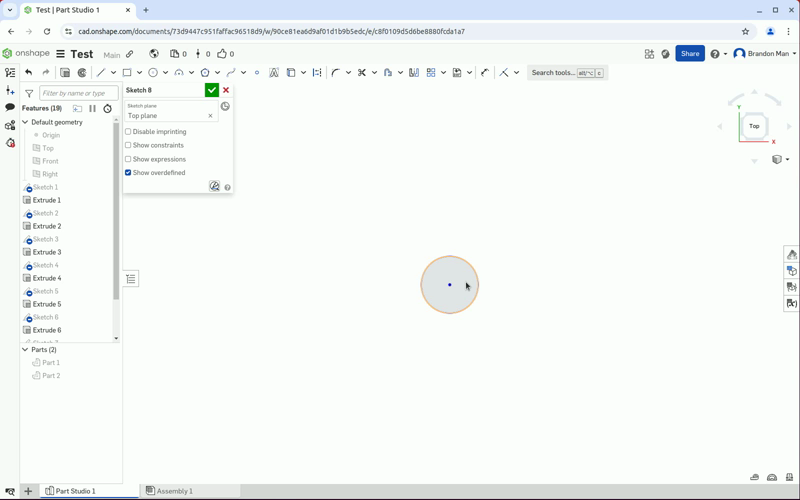
scroll(6)
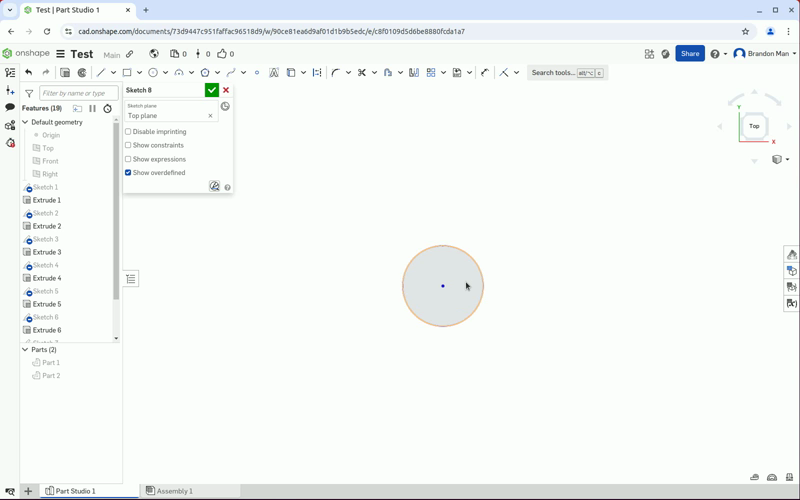
scroll(6)
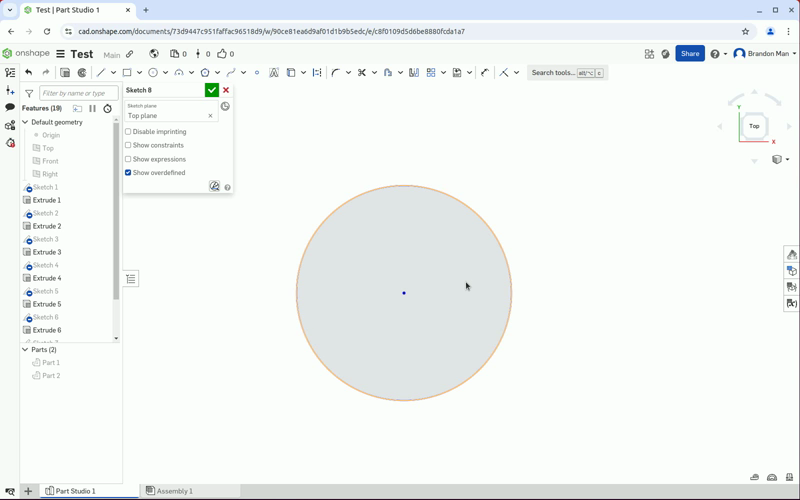
click(466, 281)
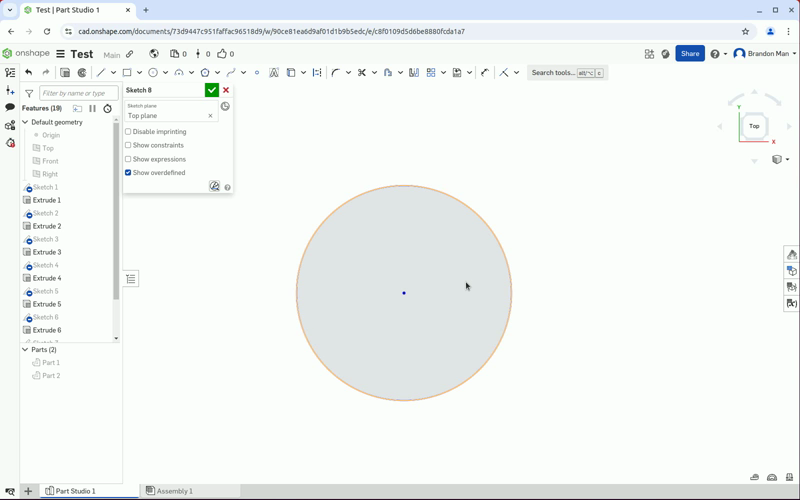
scroll(-6)
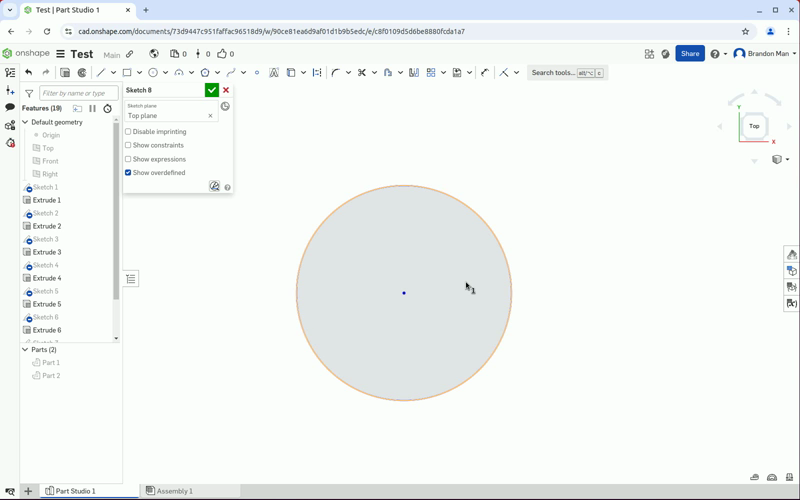
scroll(-6)
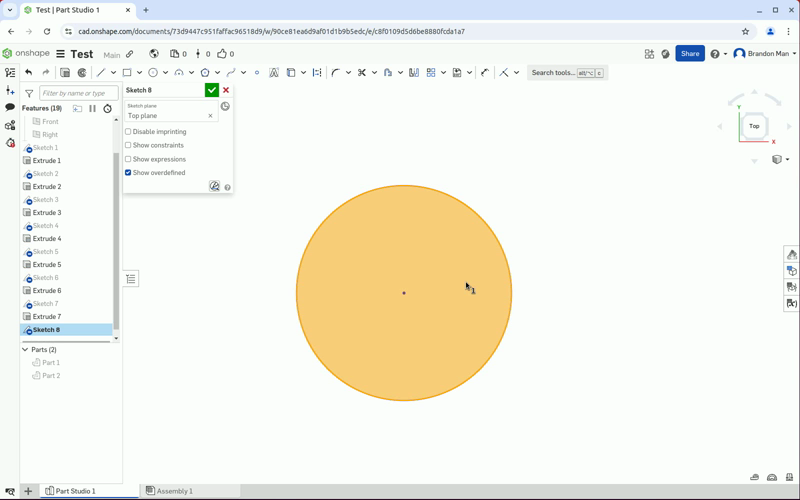
scroll(-6)
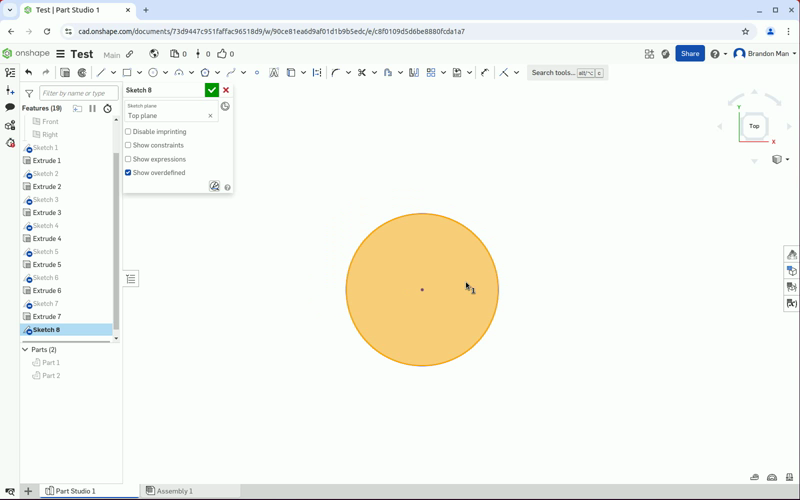
scroll(-6)
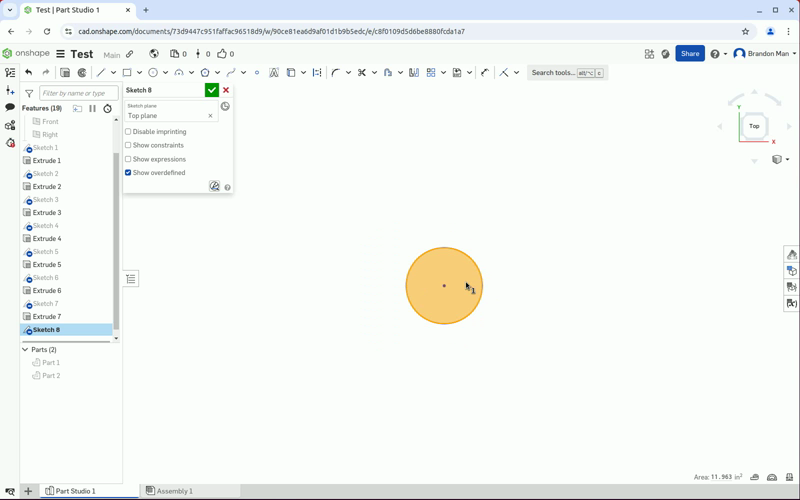
scroll(-6)
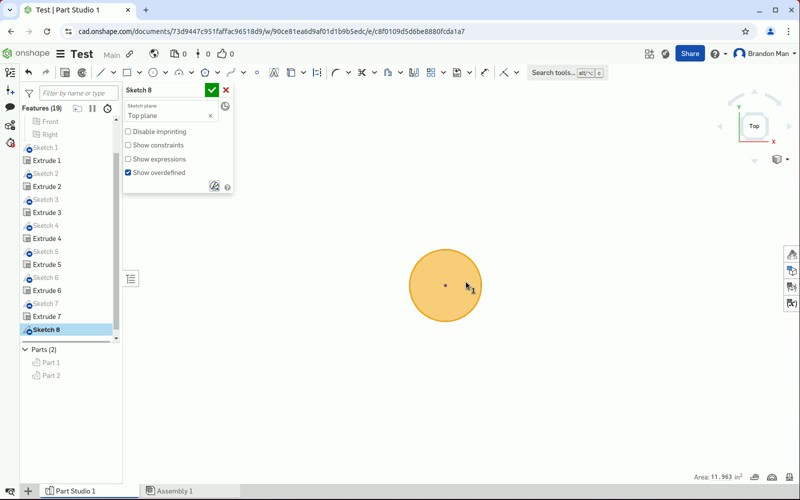
scroll(-6)
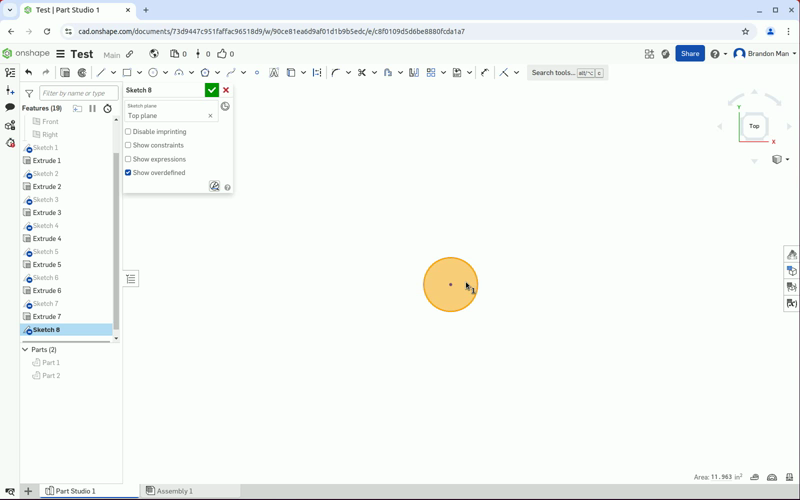
scroll(-6)
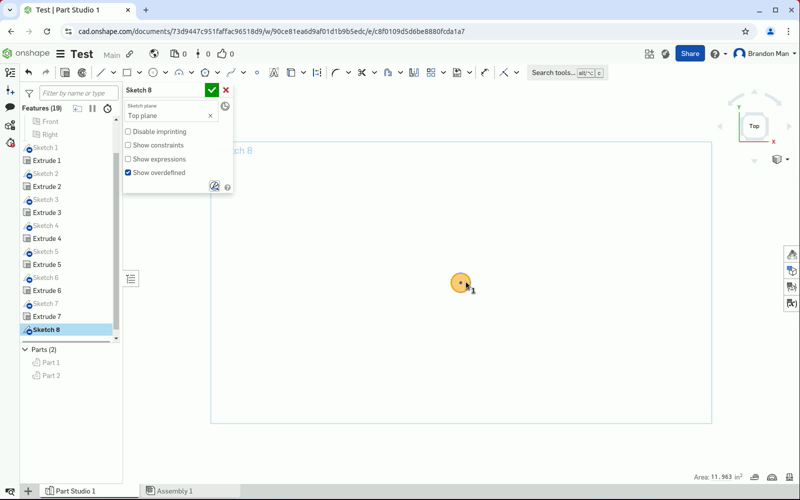
mouse_move(73, 352)
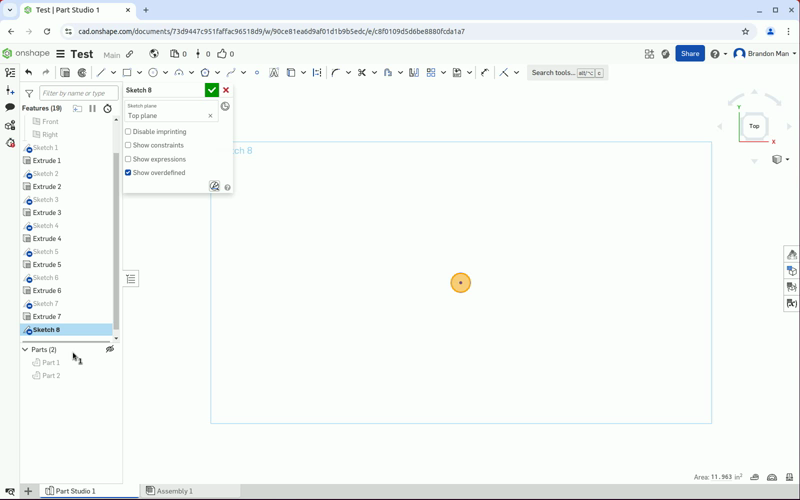
key(shift+y)
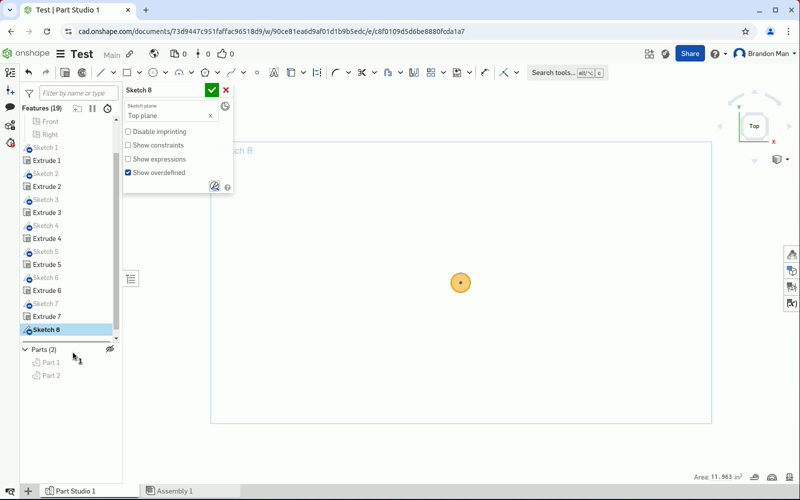
key(shift+e)
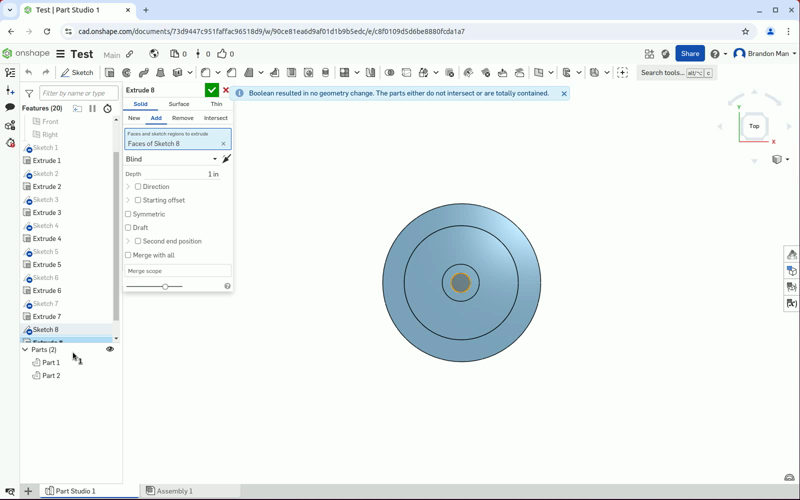
mouse_move(143, 106)
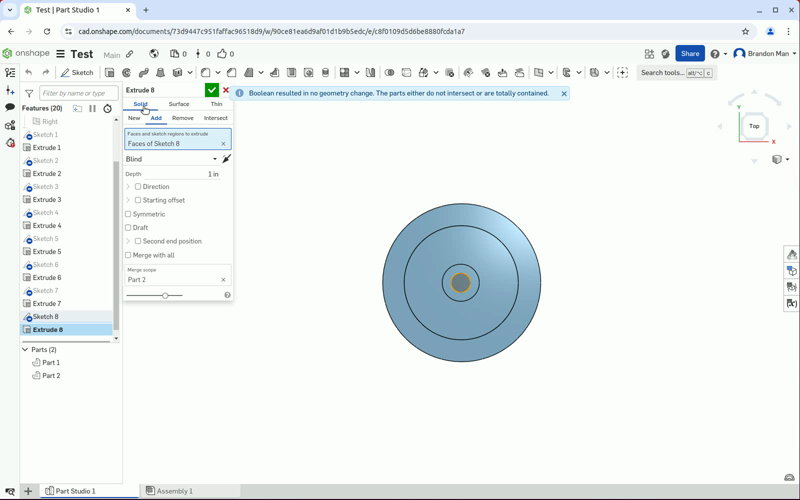
click(143, 106)
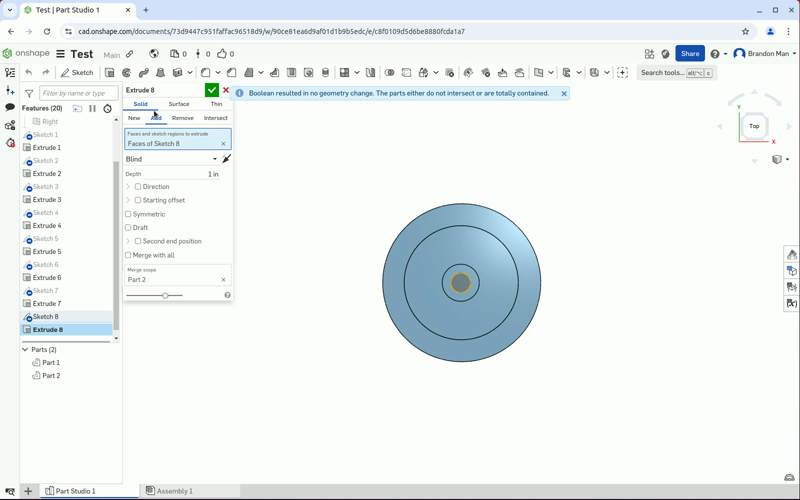
mouse_move(186, 120)
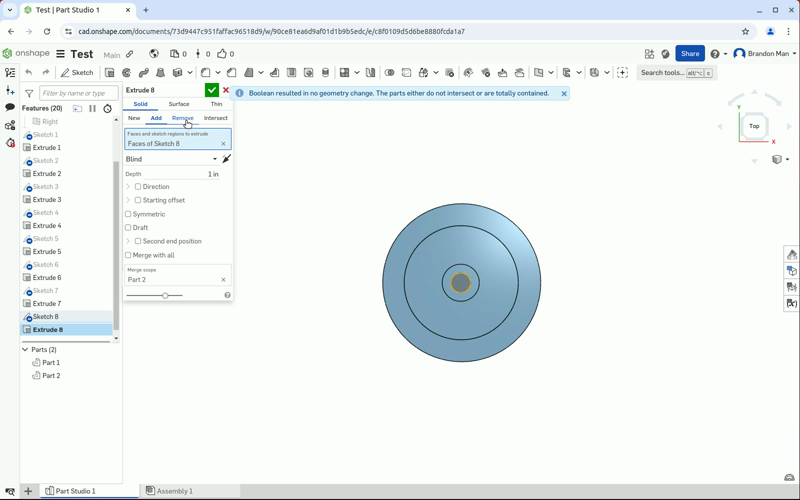
click(186, 120)
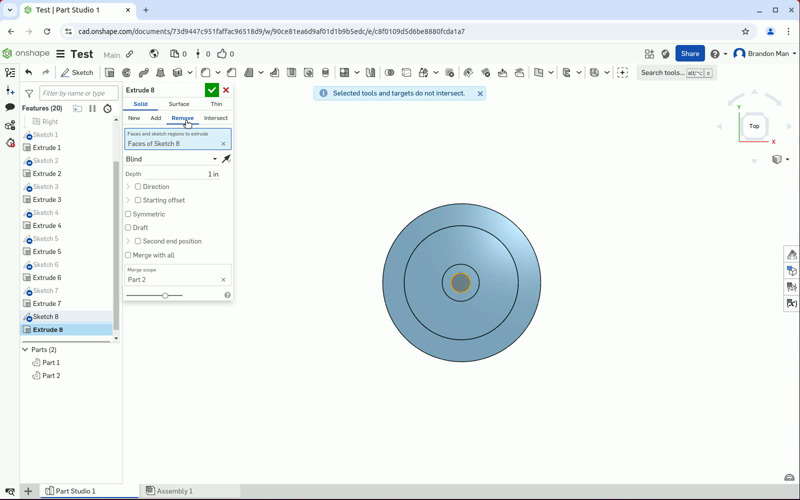
key(tab, 4)
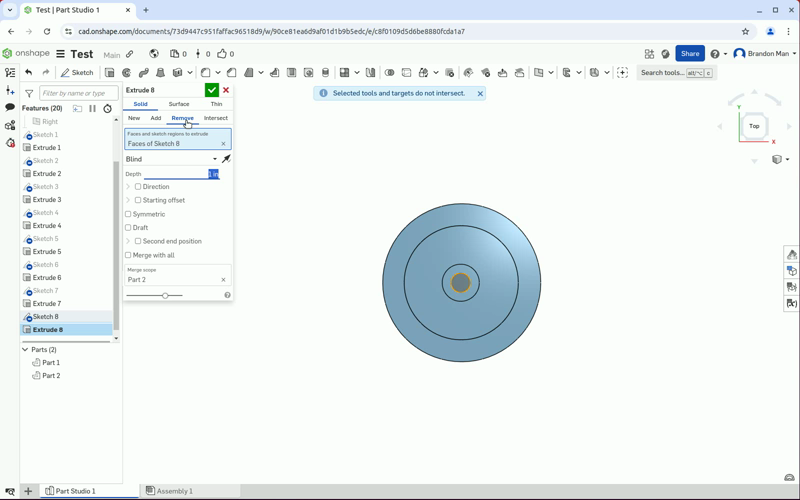
text(-20.22)
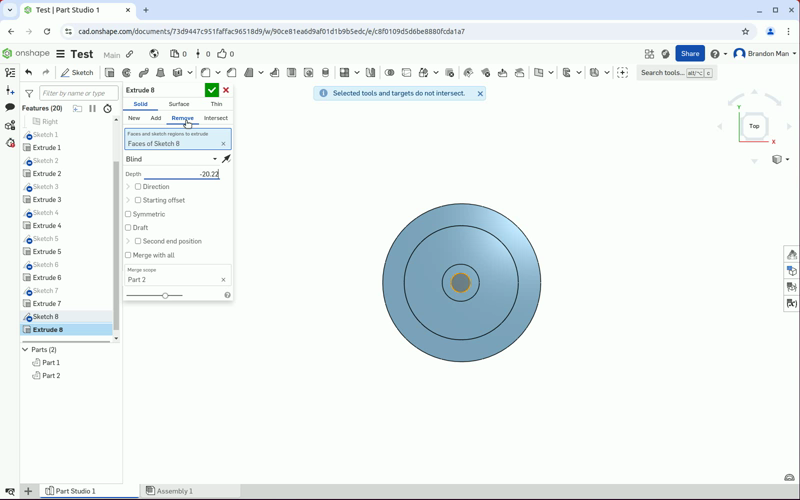
key(tab, 6)
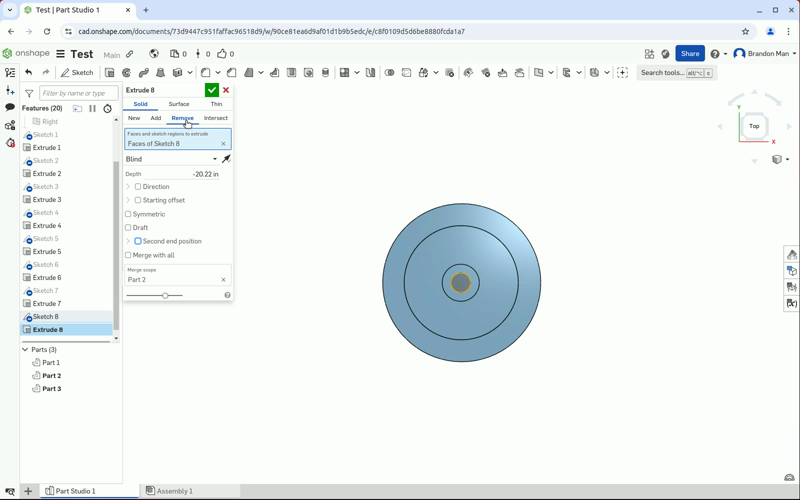
key(space)
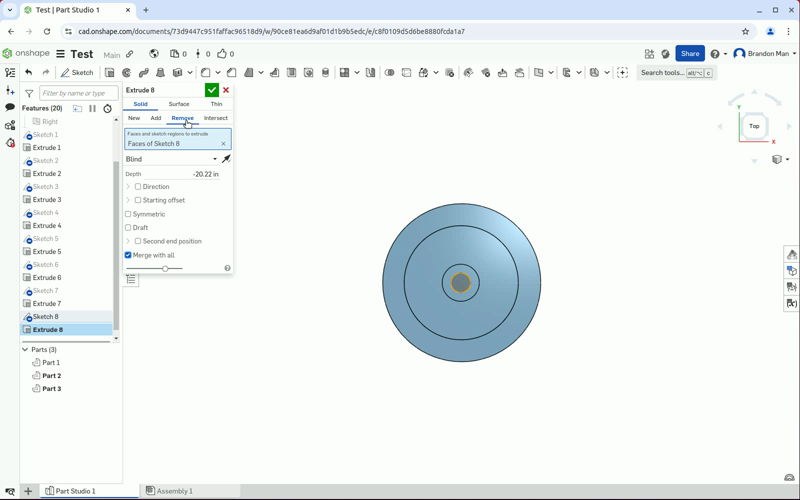
key(enter)
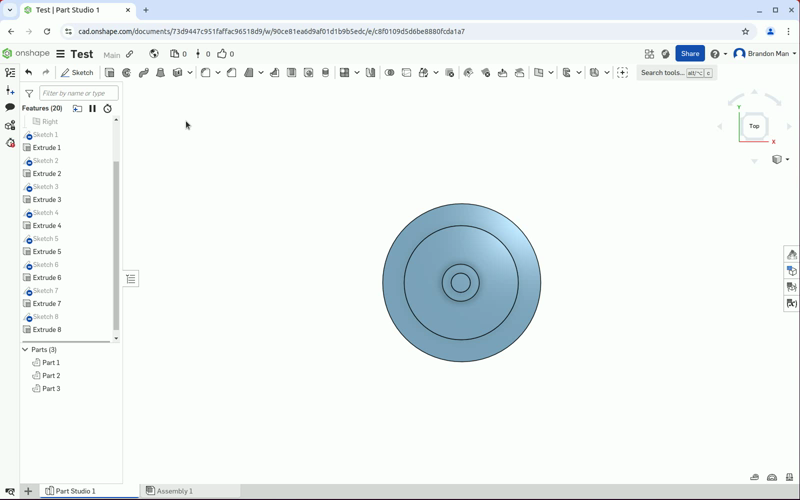
key(shift+h)
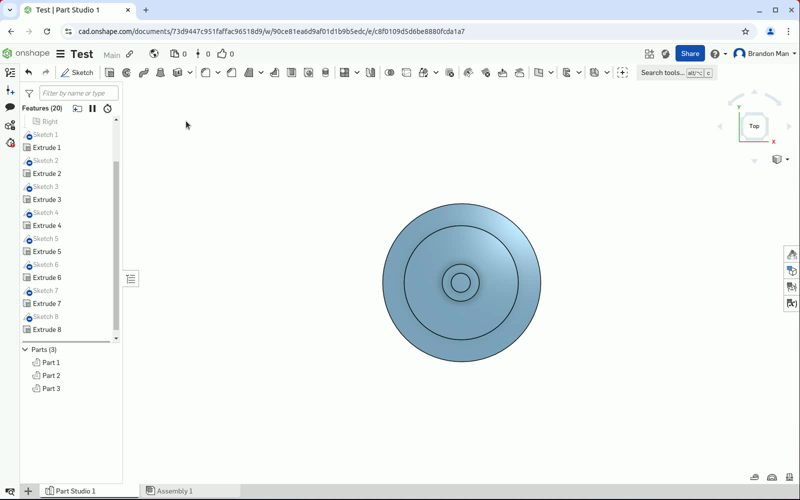
key(shift+h)
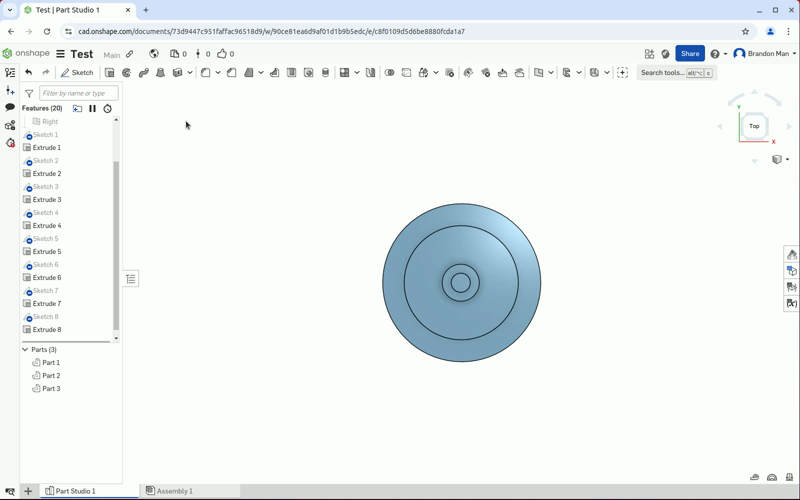
key(shift+7)
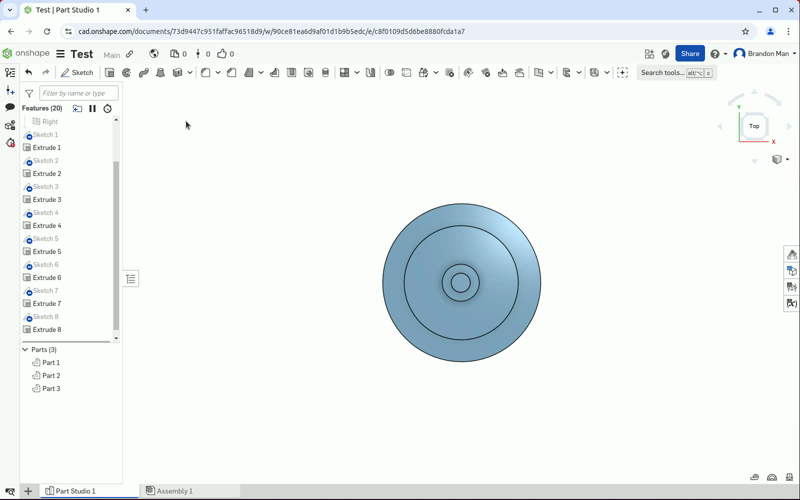
key(up, 3)
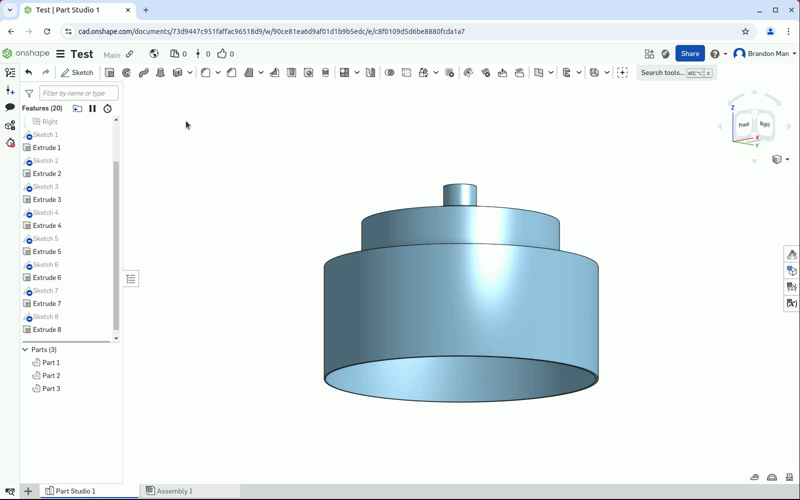
key(left, 3)
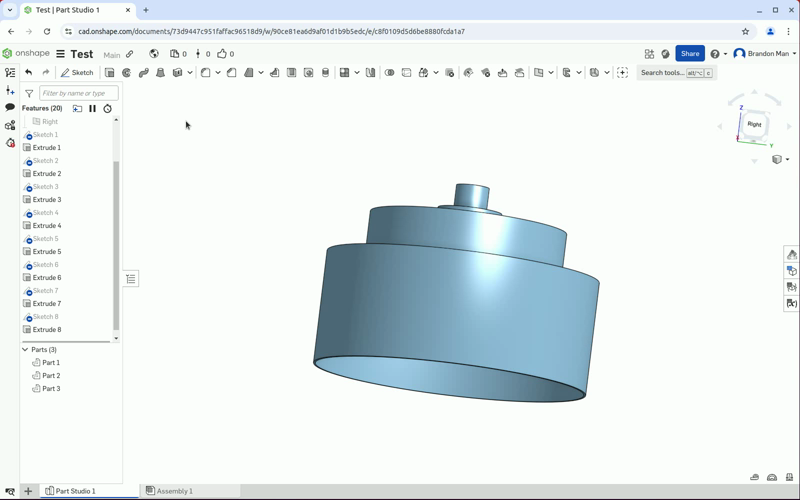
key(right, 3)
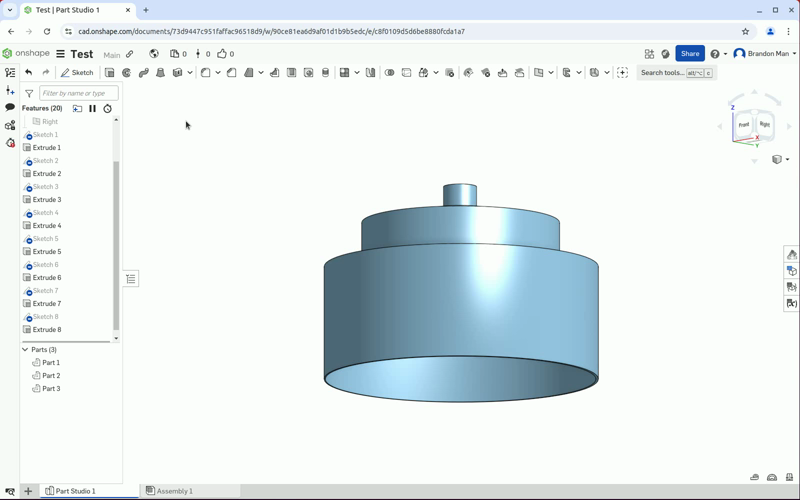
key(down, 3)
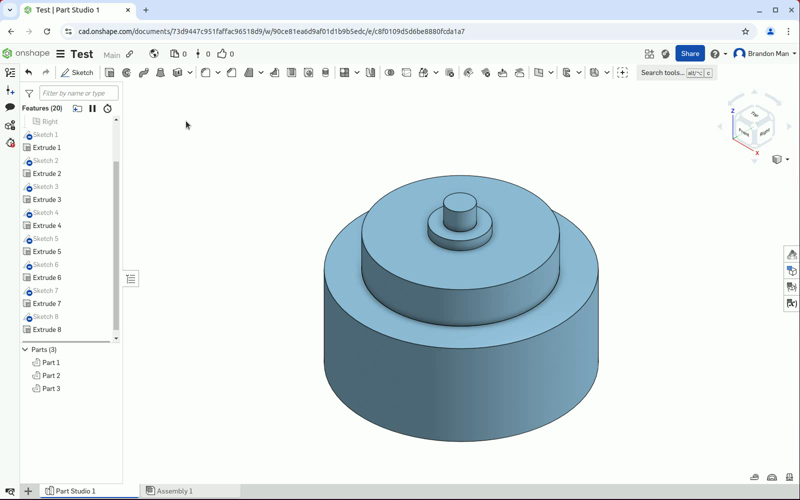
mouse_move(69, 137)
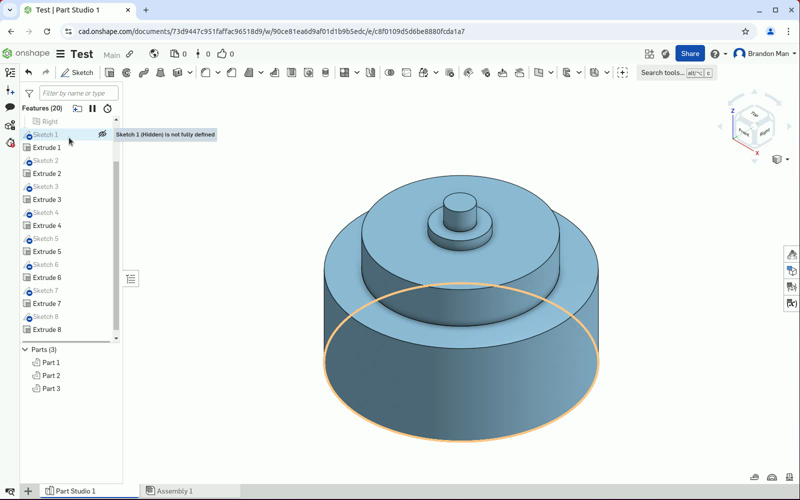
click(69, 137)